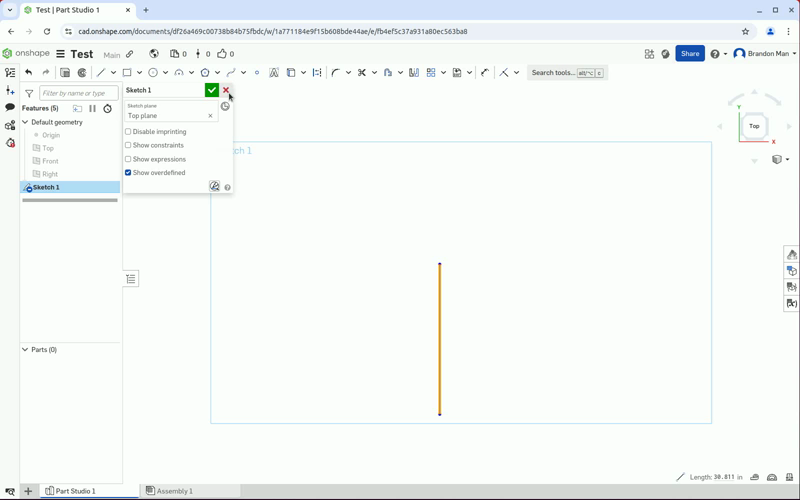
key(shift+h)
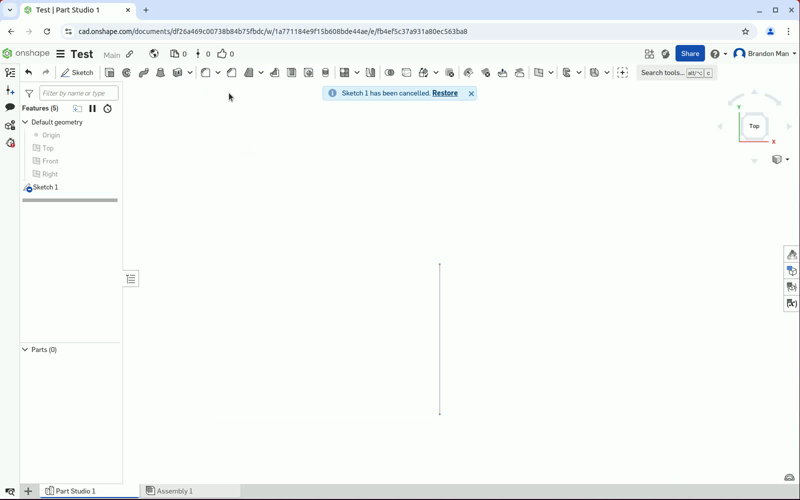
key(shift+s)
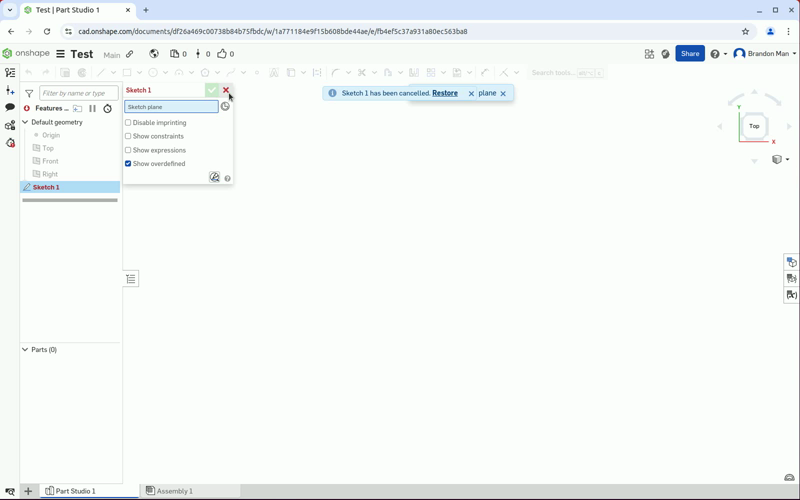
mouse_move(73, 150)
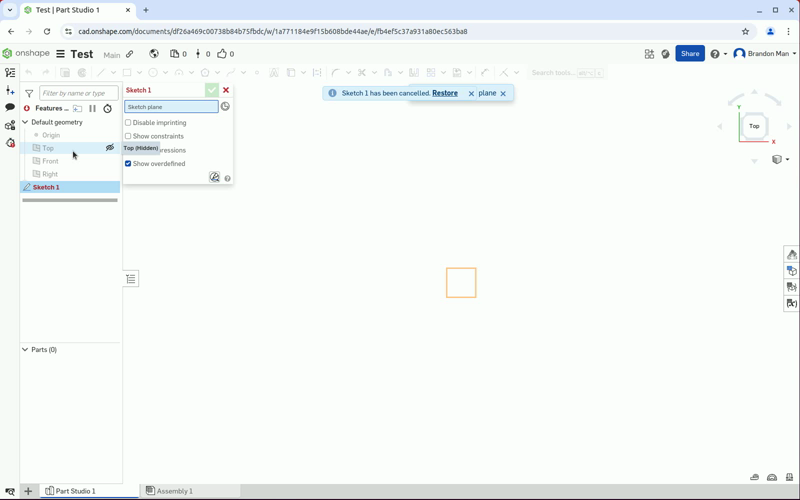
click(73, 150)
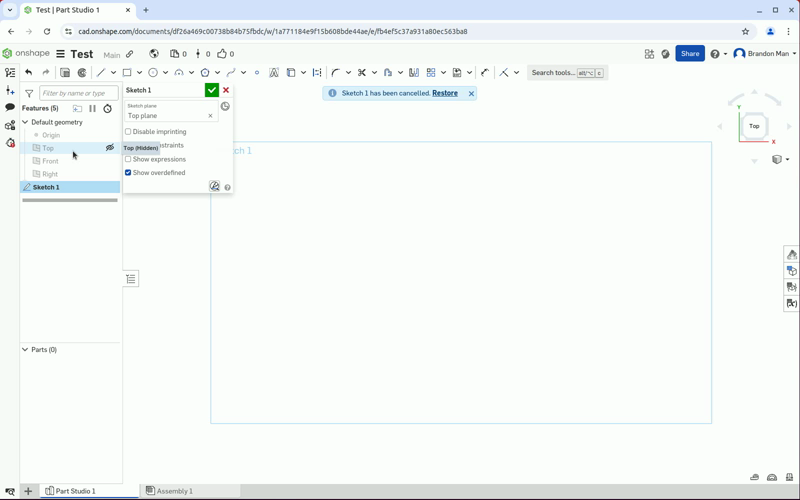
mouse_move(73, 352)
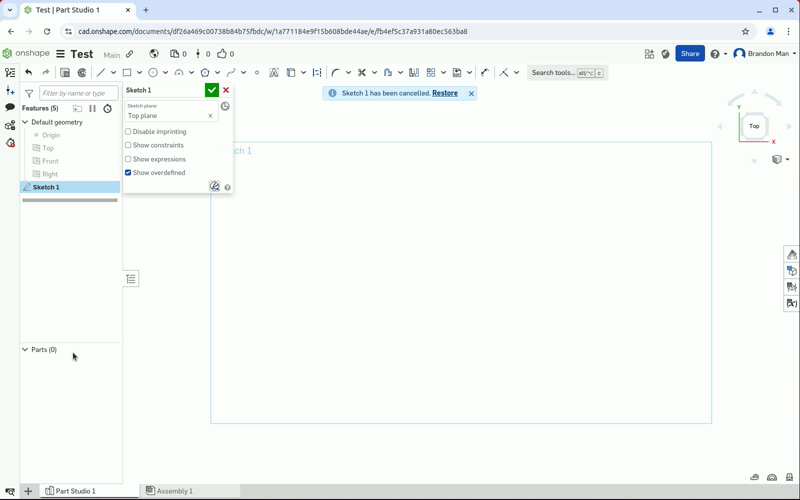
key(y)
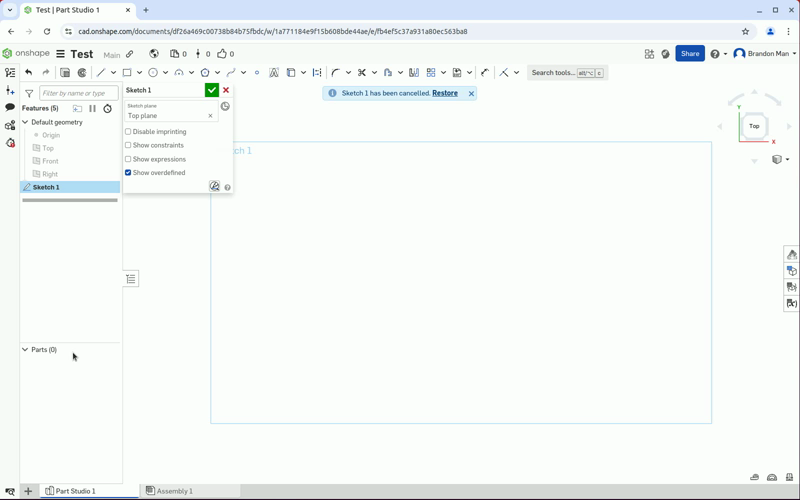
key(l)
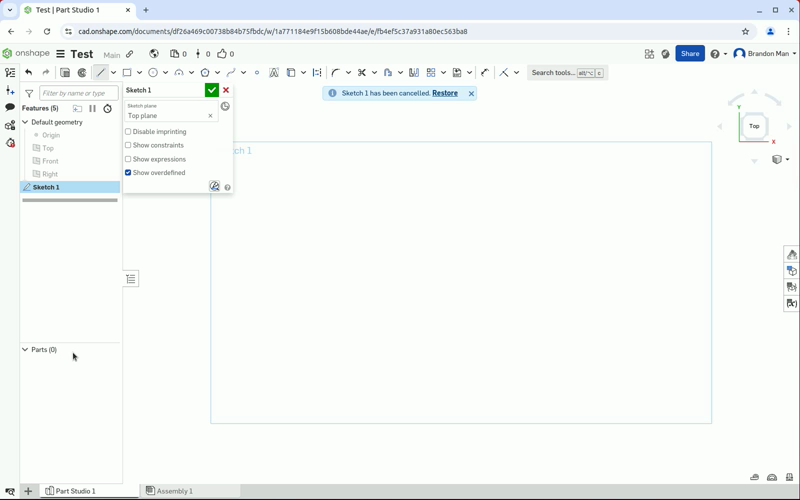
key_down(shift)
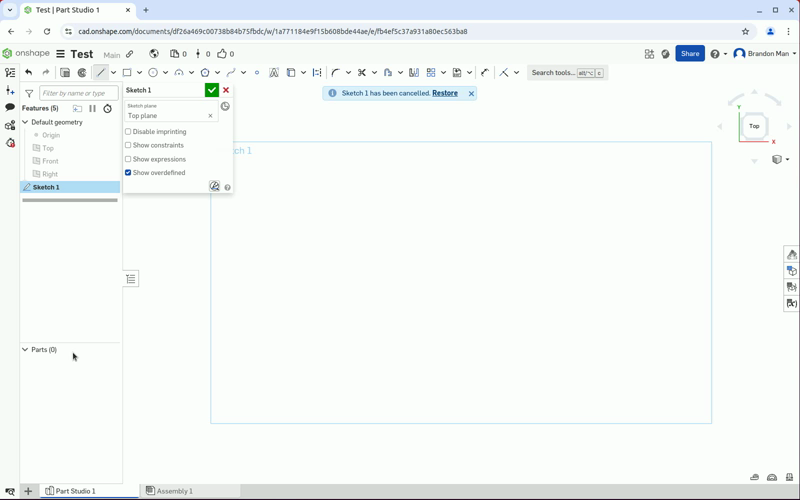
mouse_move(348, 316)
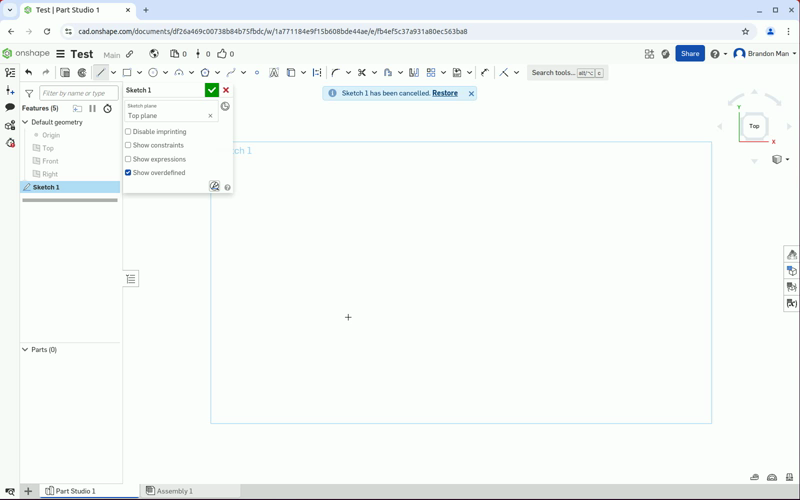
click(348, 316)
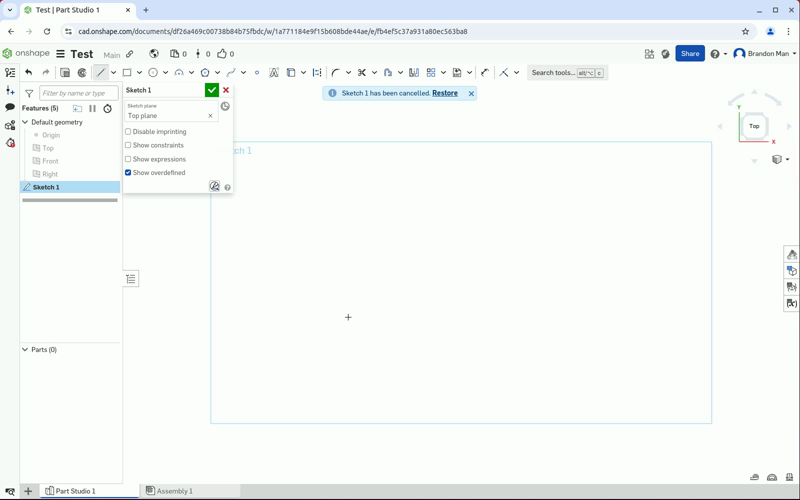
key_up(shift)
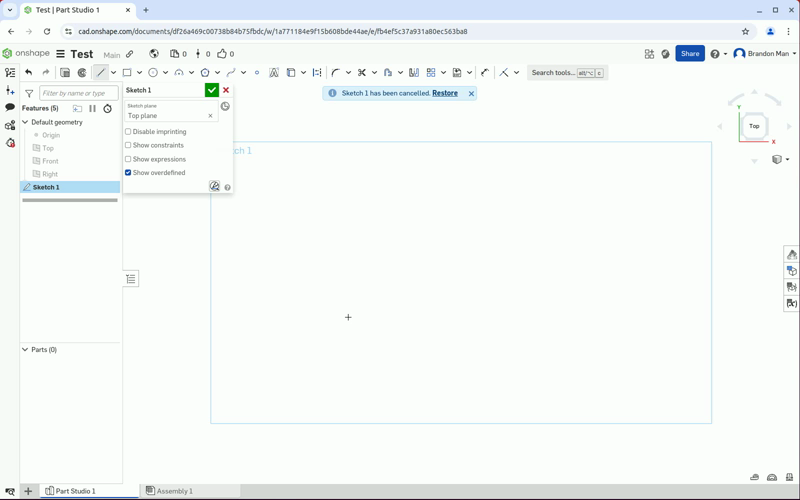
key_down(shift)
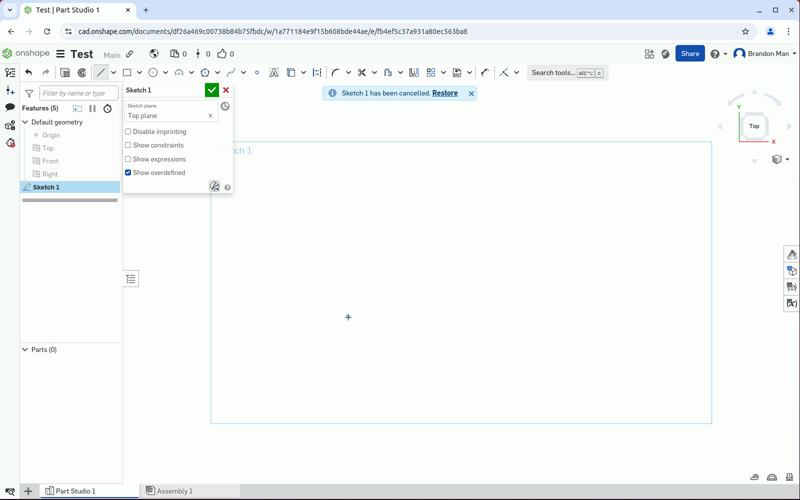
mouse_move(378, 316)
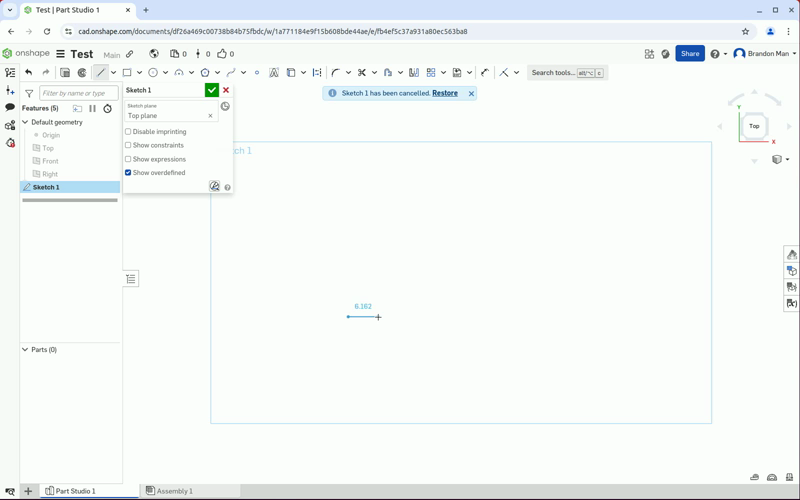
mouse_move(365, 316)
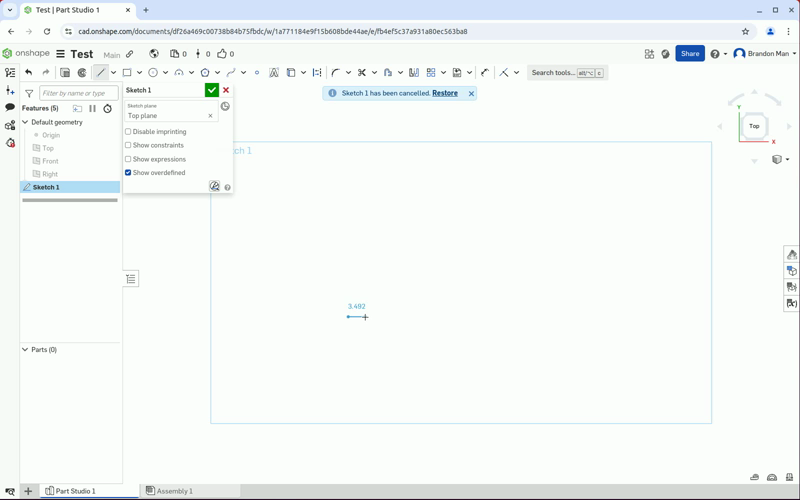
click(365, 316)
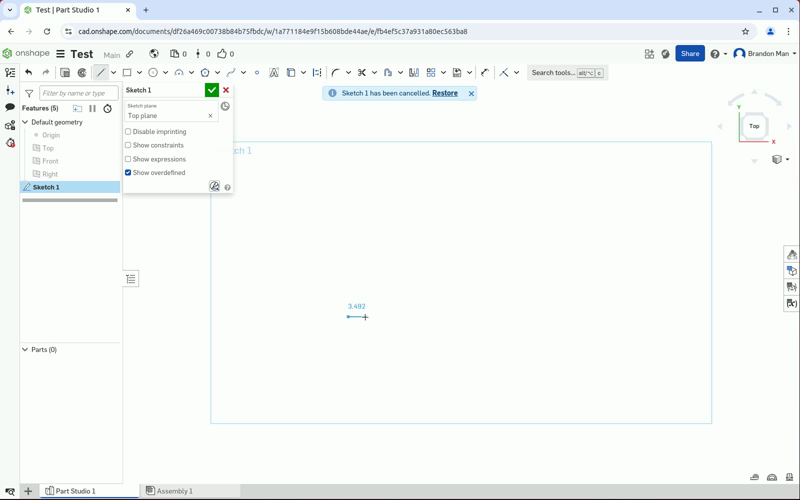
key_up(shift)
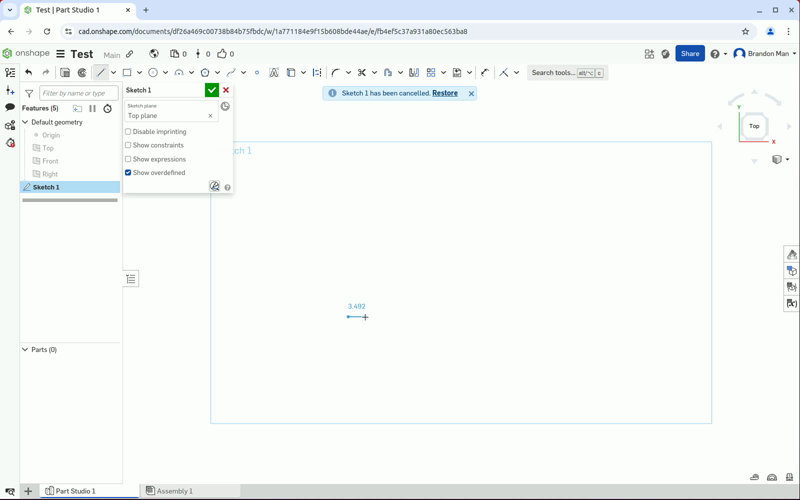
key_down(shift)
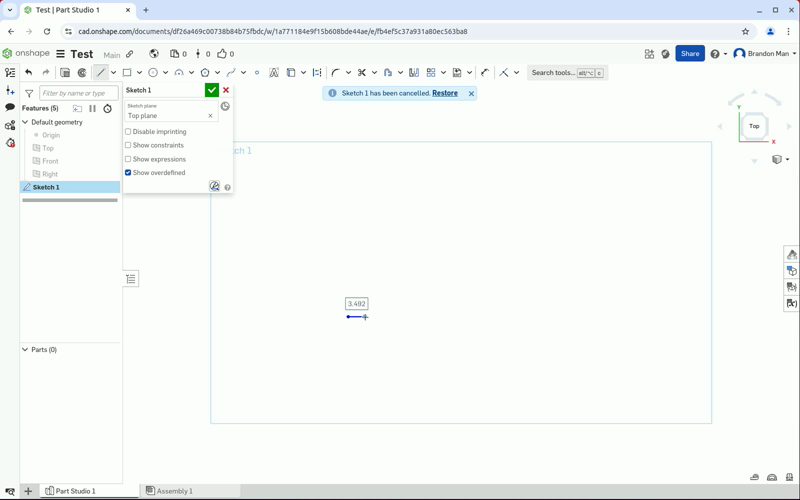
mouse_move(395, 316)
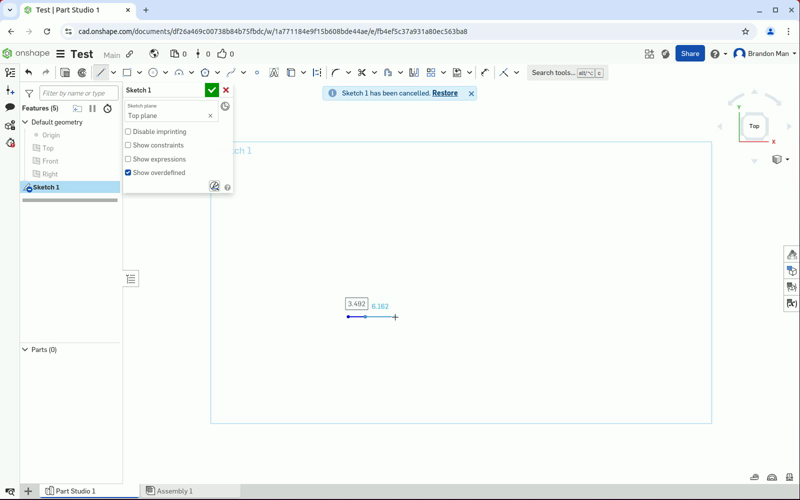
mouse_move(365, 273)
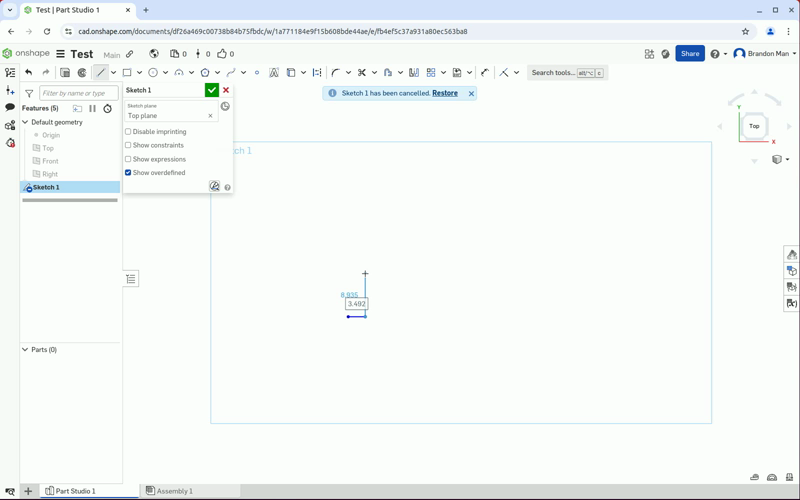
click(365, 273)
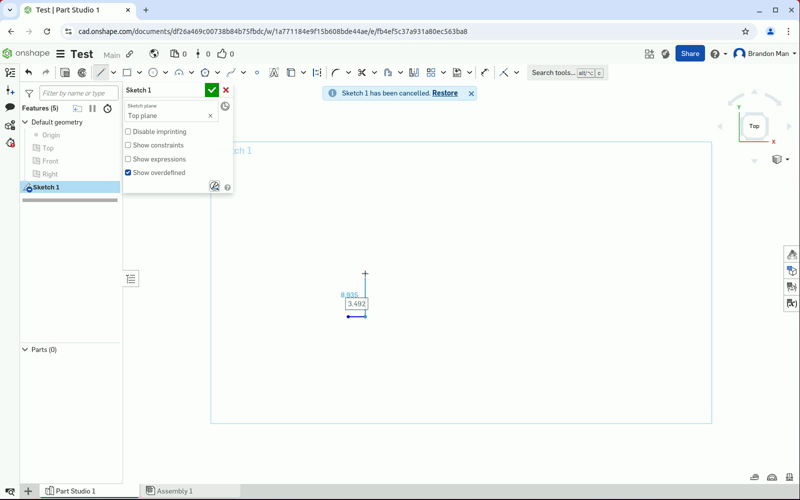
key_up(shift)
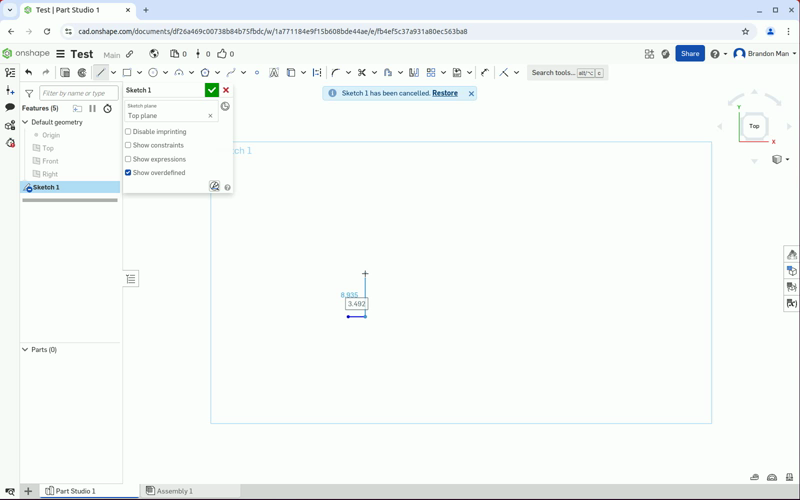
key_down(shift)
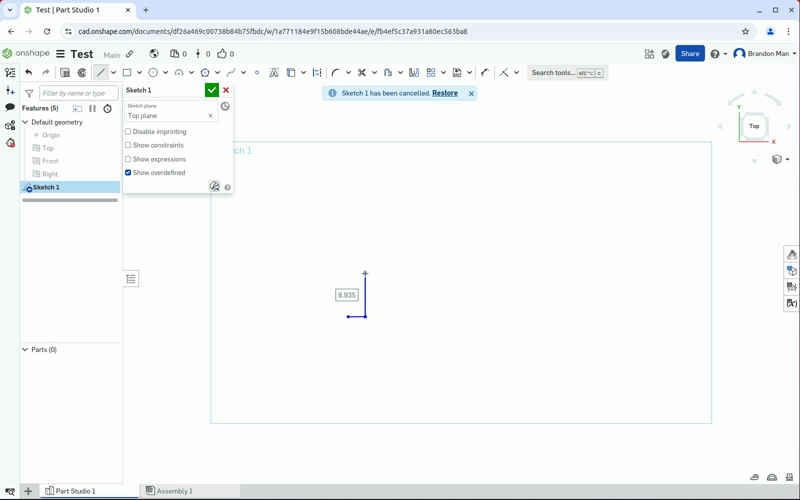
mouse_move(395, 273)
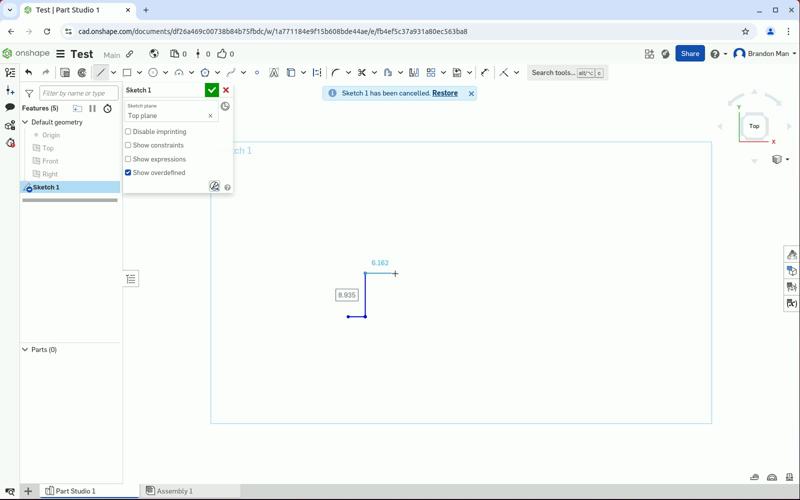
mouse_move(348, 273)
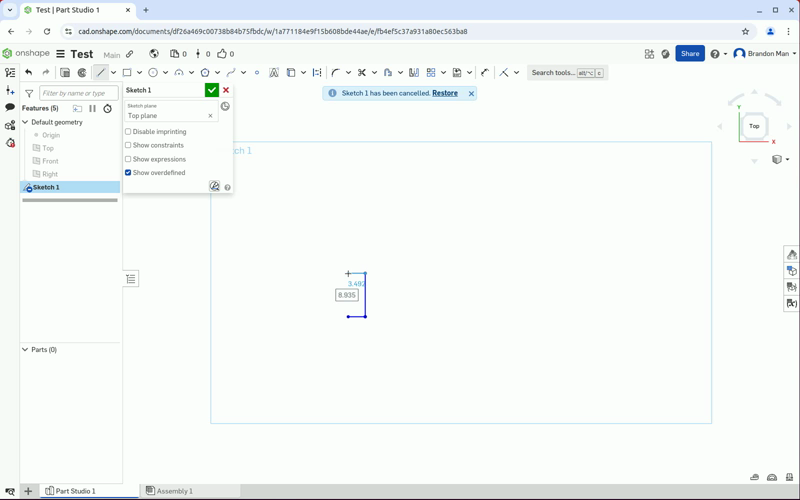
click(348, 273)
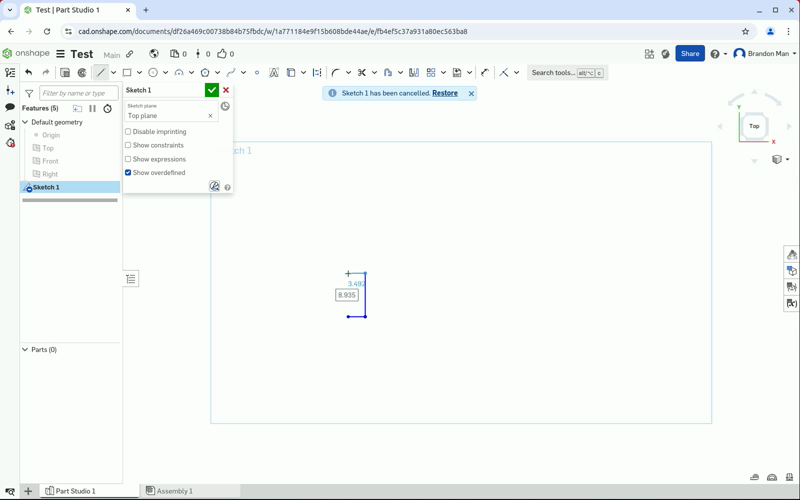
key_up(shift)
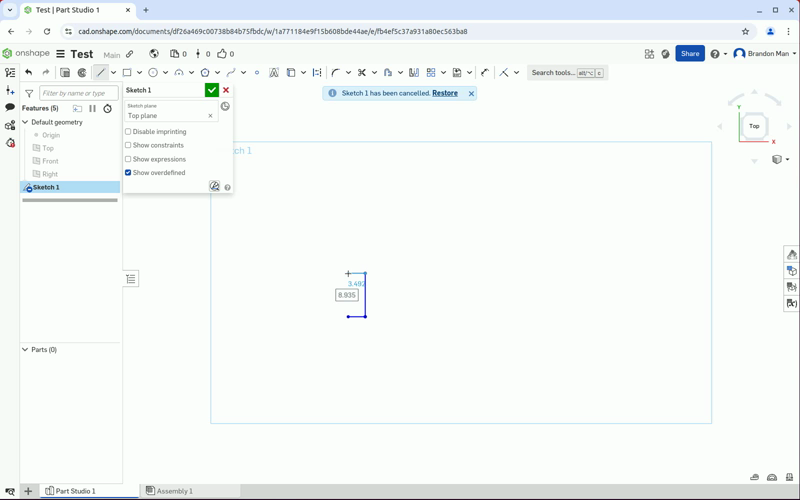
mouse_move(378, 273)
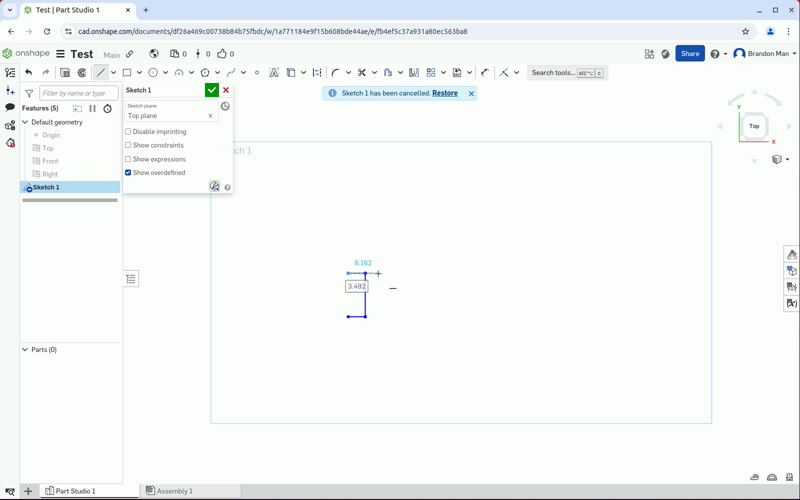
key_down(shift)
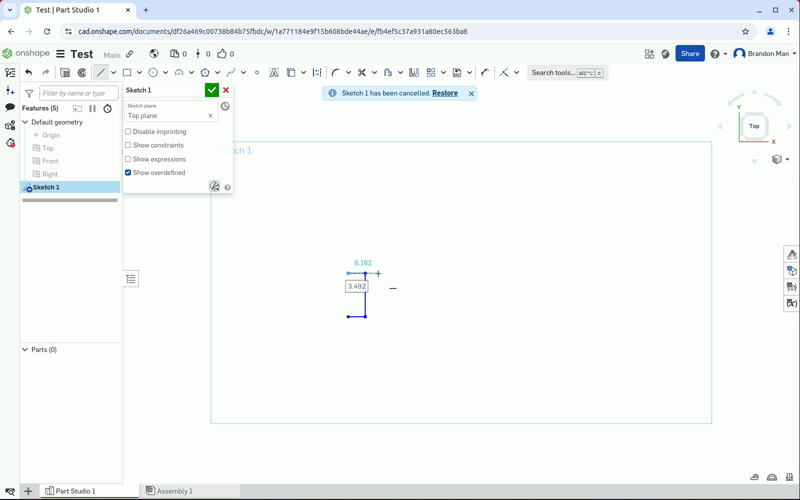
mouse_move(348, 316)
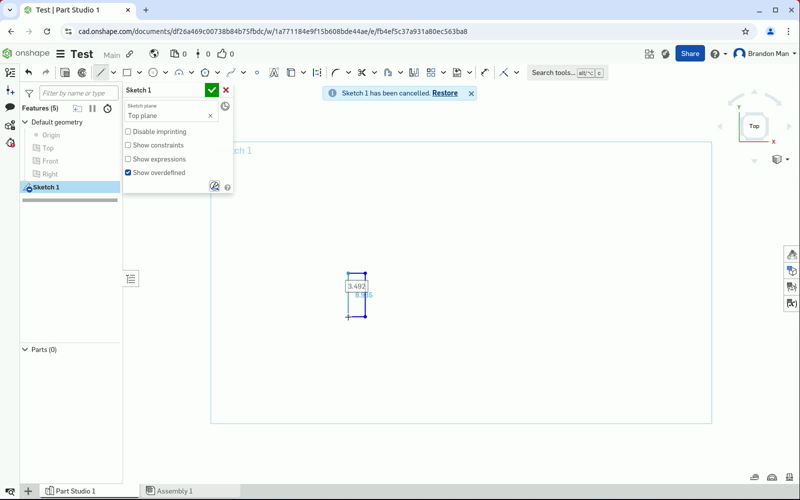
key_up(shift)
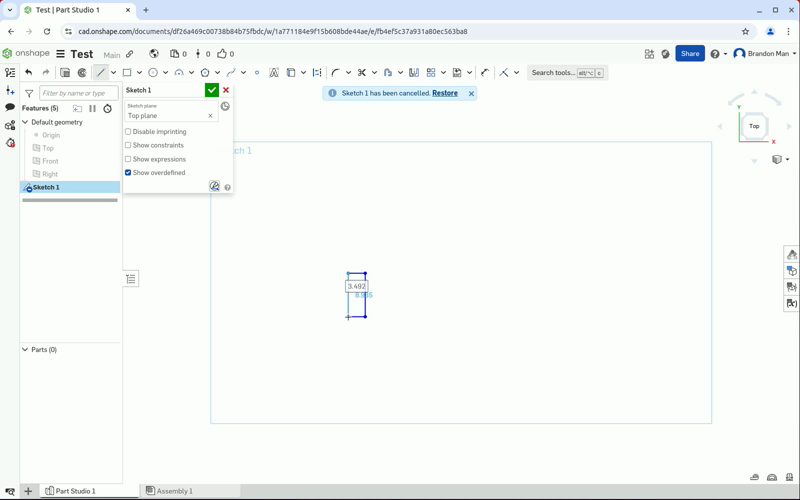
click(348, 316)
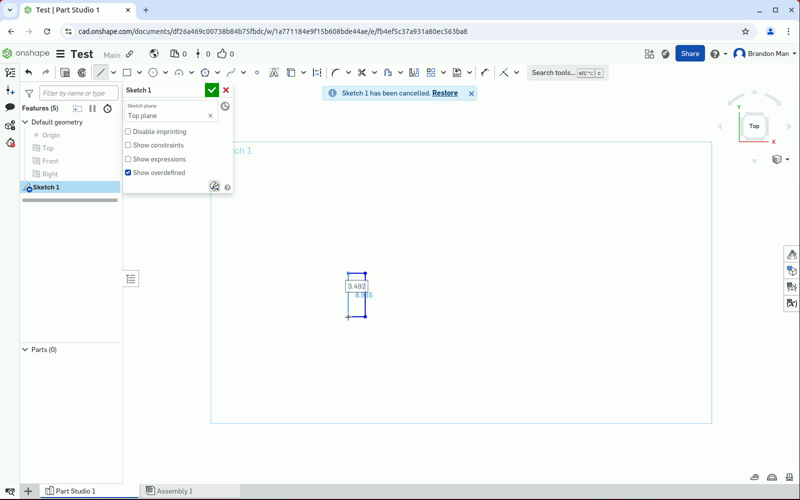
key(esc)
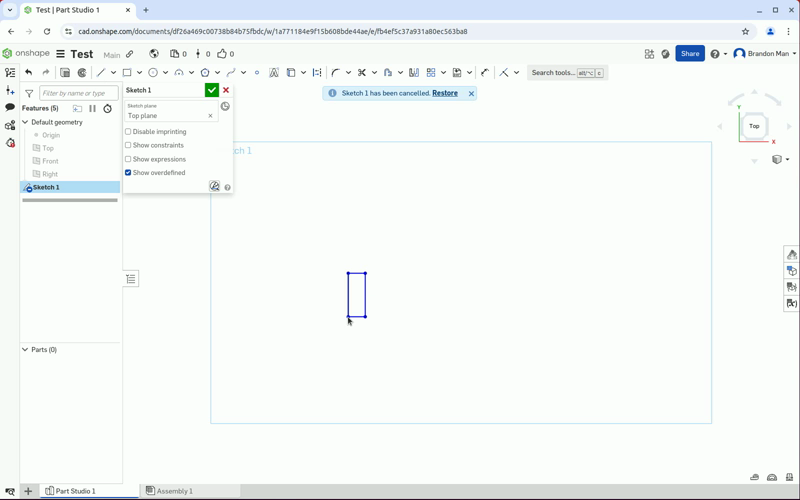
mouse_move(350, 292)
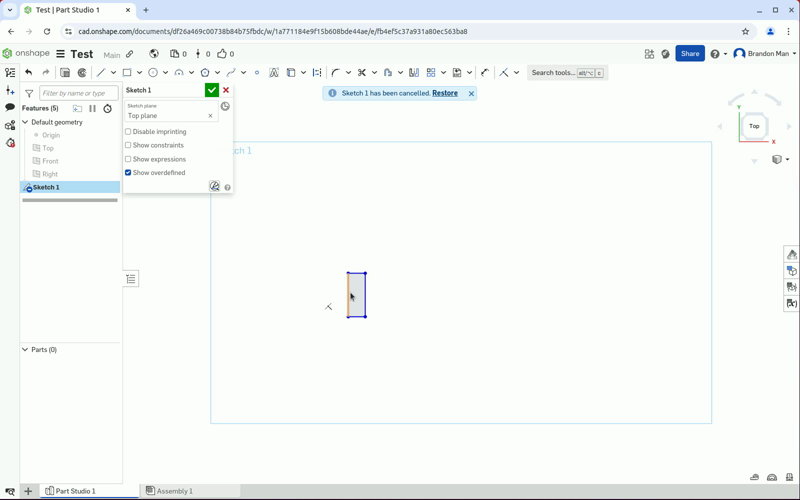
scroll(6)
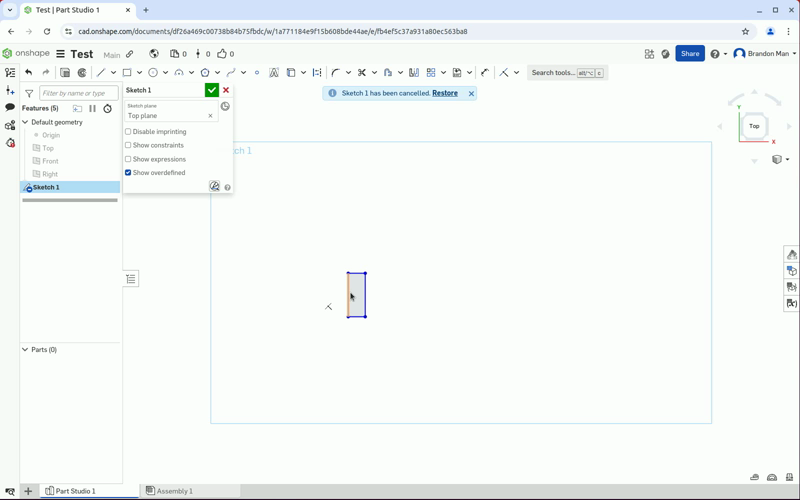
scroll(6)
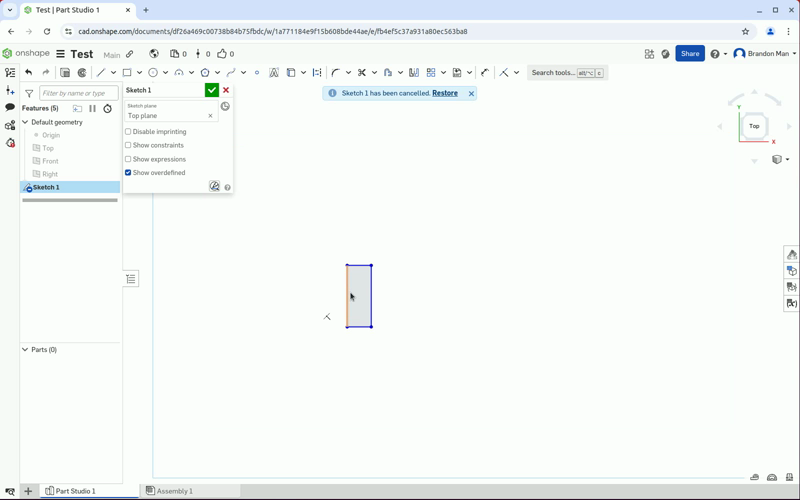
scroll(6)
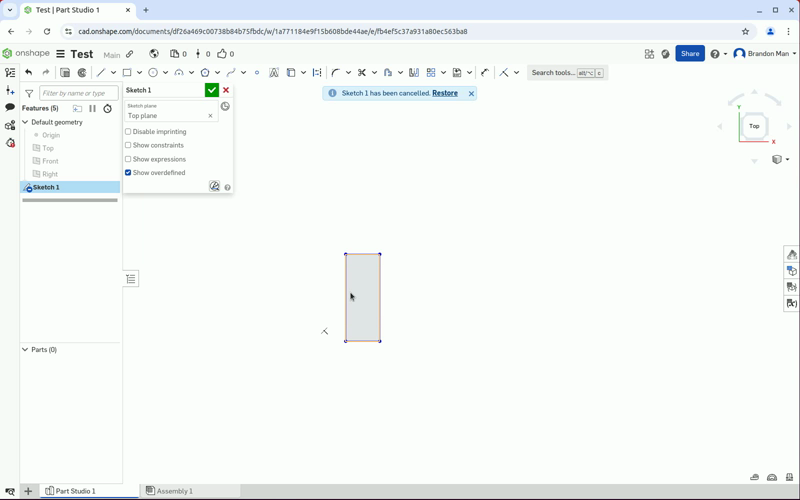
scroll(6)
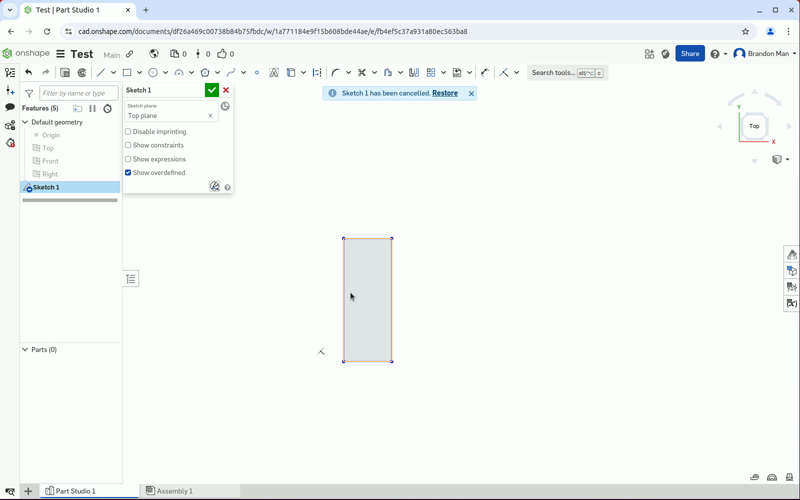
scroll(6)
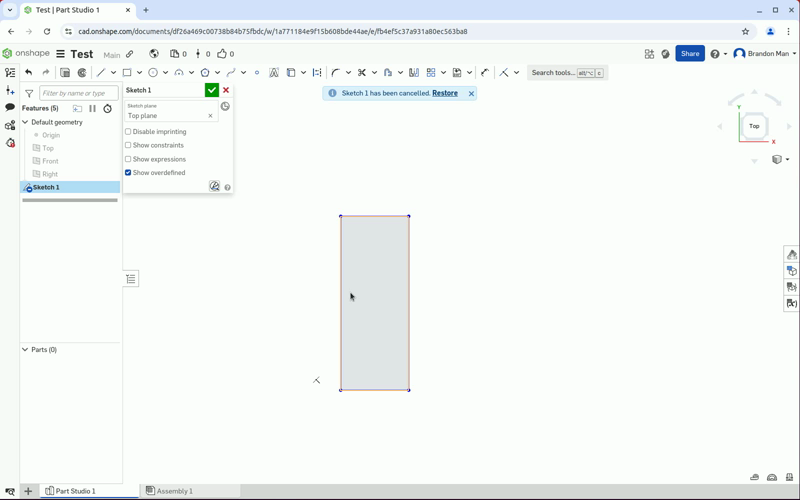
scroll(6)
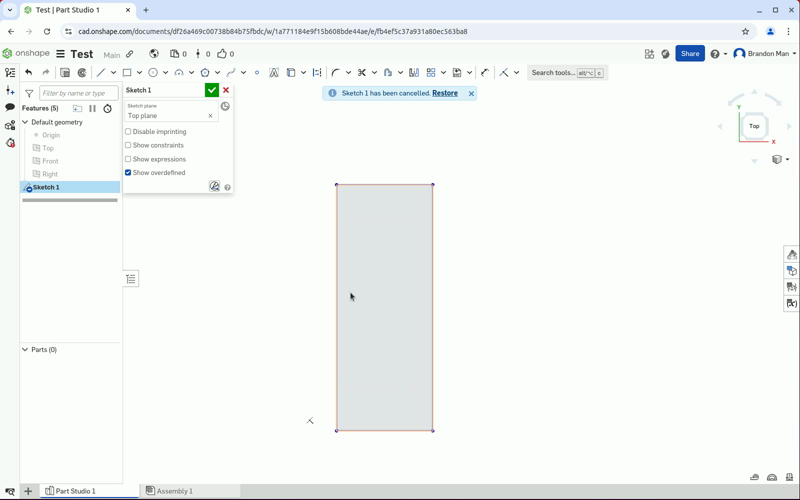
scroll(6)
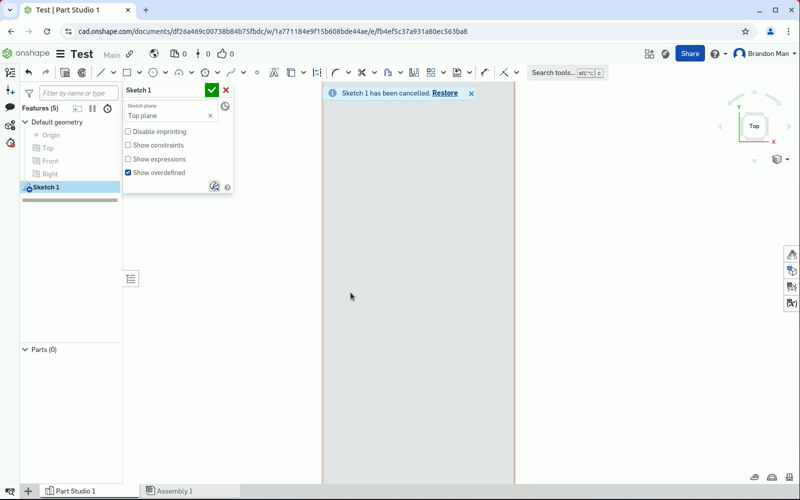
click(350, 292)
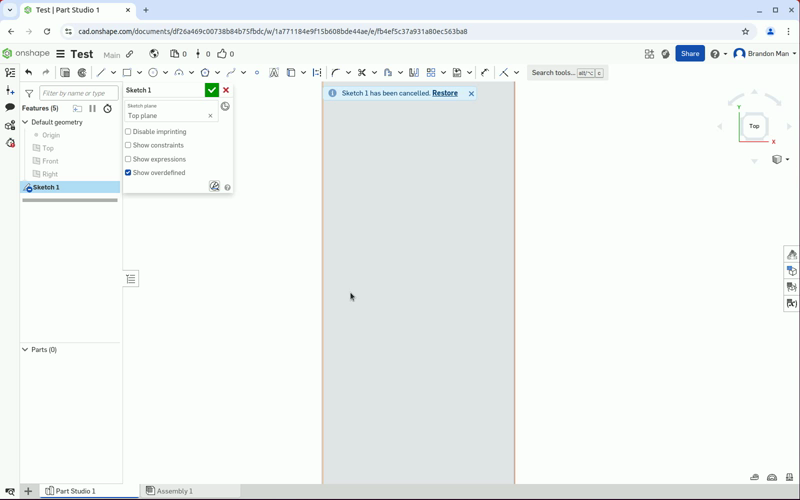
scroll(-6)
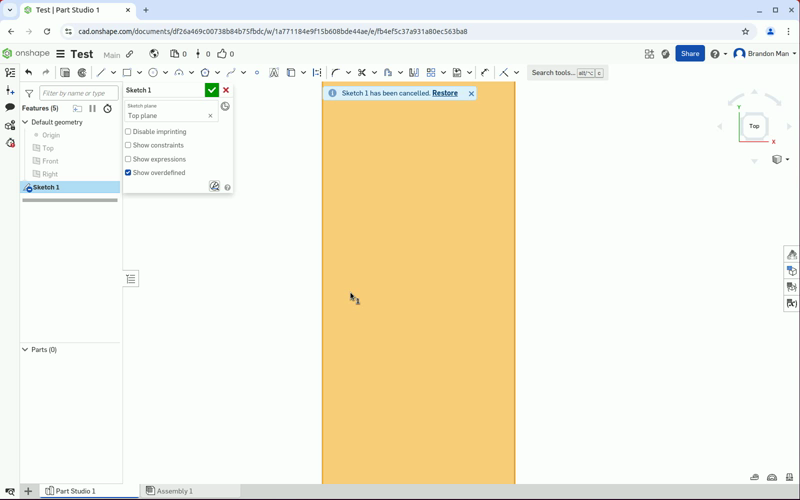
scroll(-6)
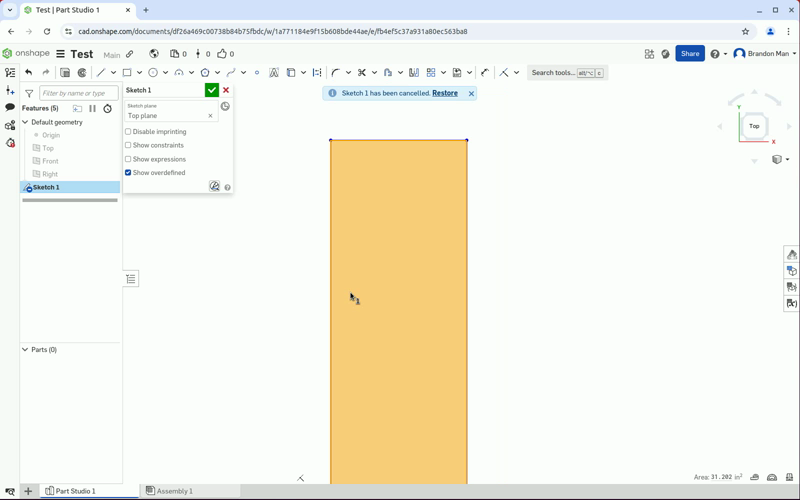
scroll(-6)
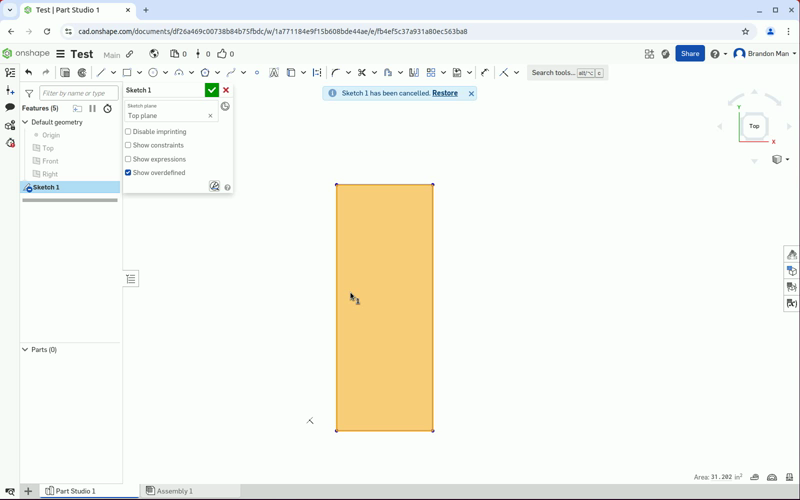
scroll(-6)
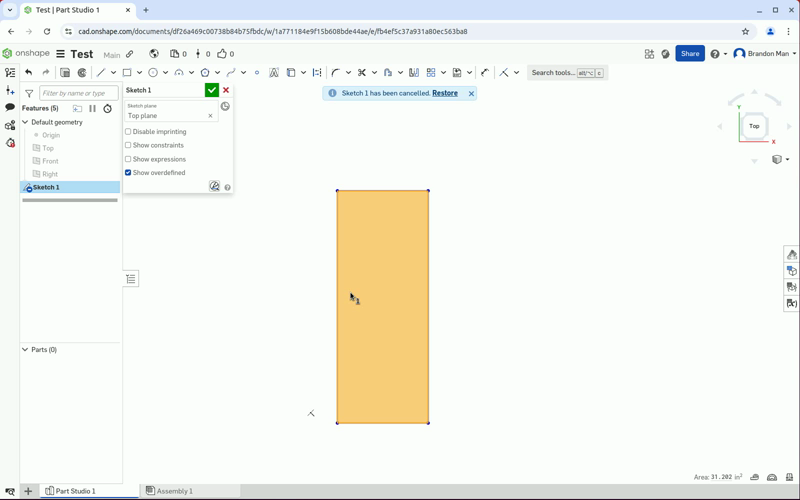
scroll(-6)
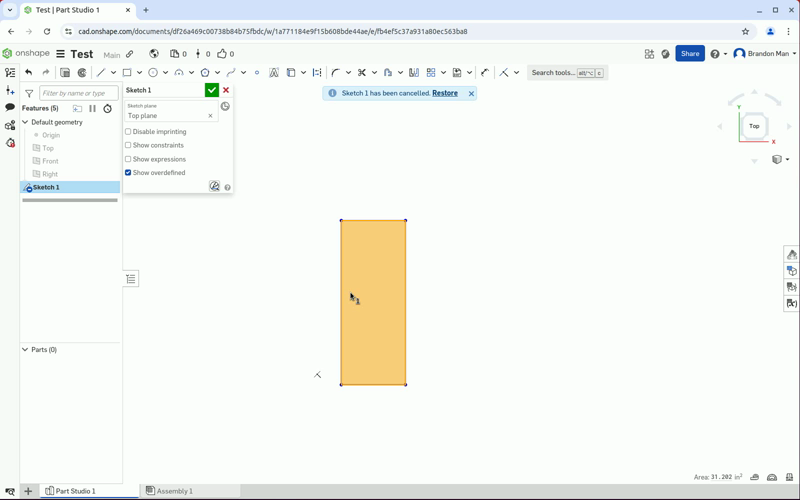
scroll(-6)
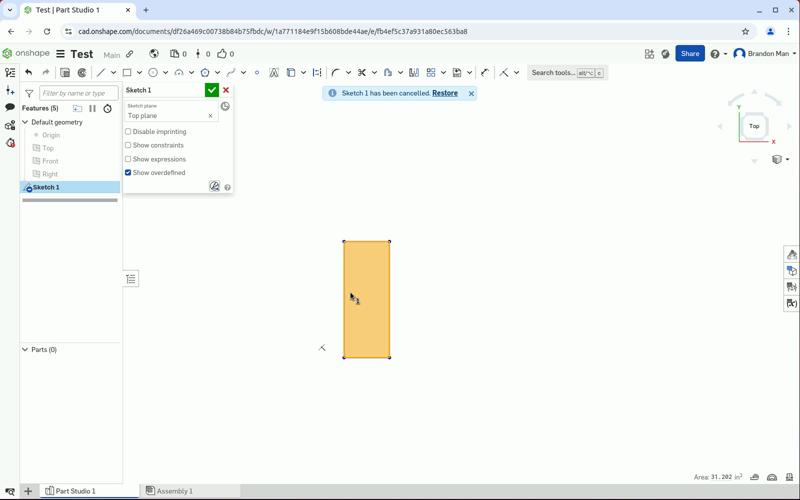
scroll(-6)
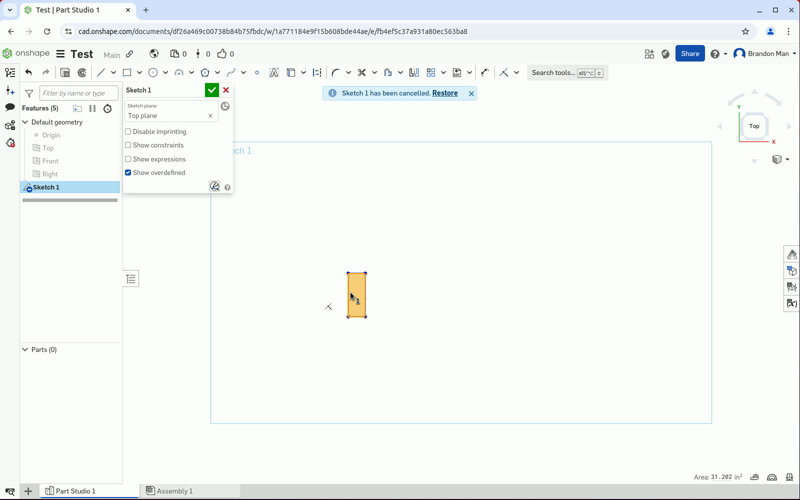
mouse_move(73, 352)
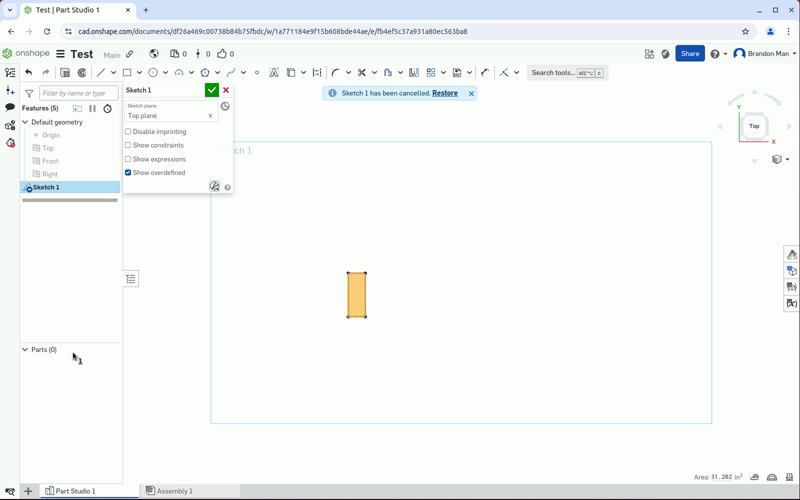
key(shift+y)
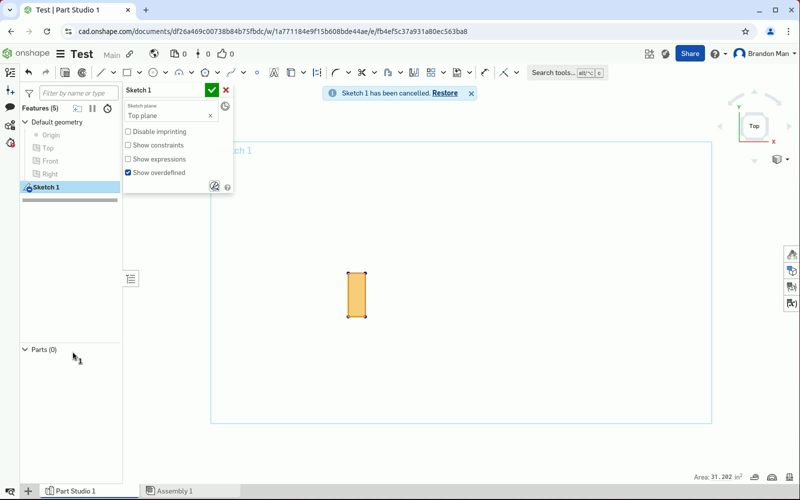
key(shift+e)
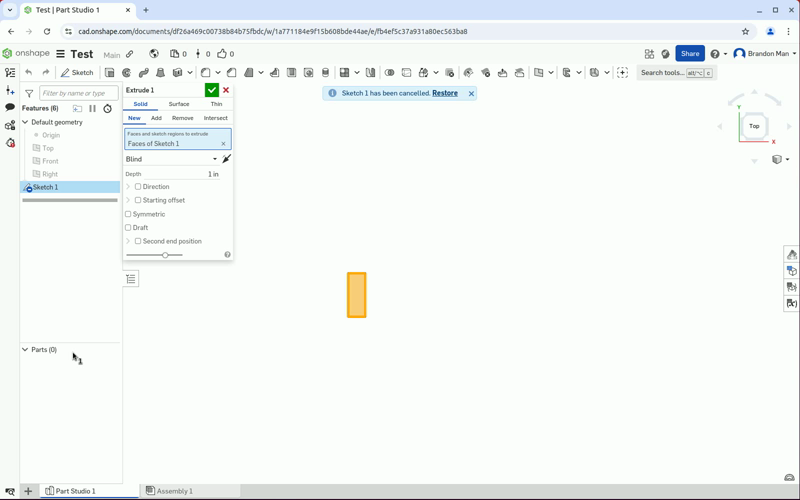
mouse_move(143, 106)
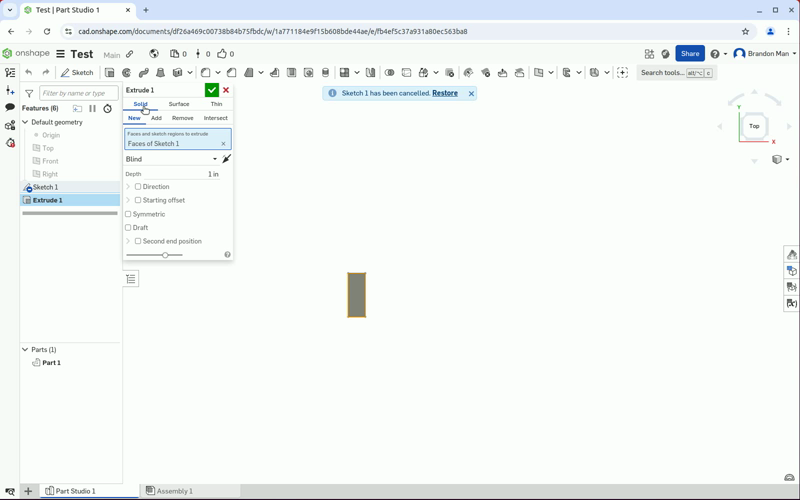
click(143, 106)
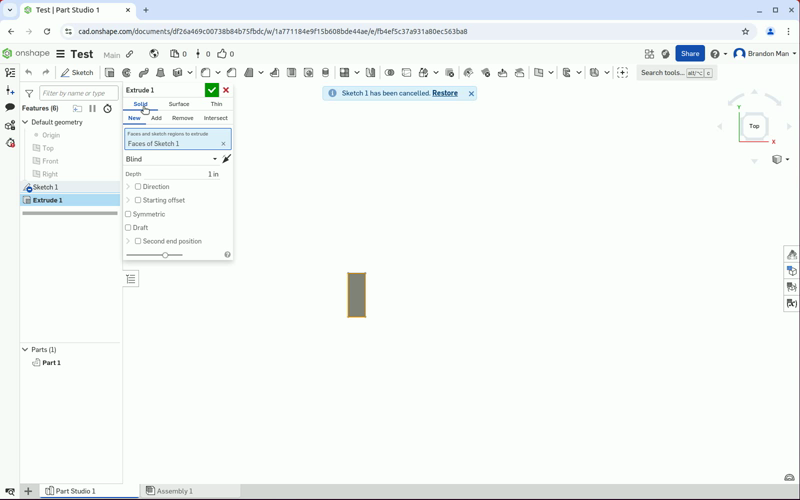
mouse_move(137, 120)
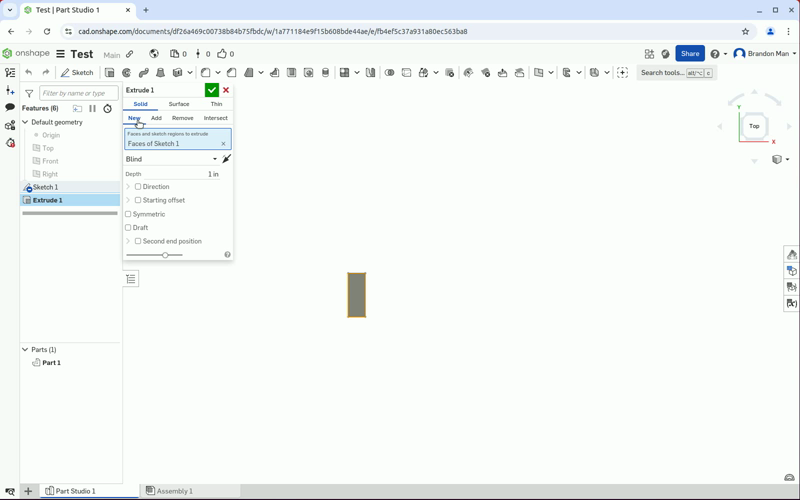
click(137, 120)
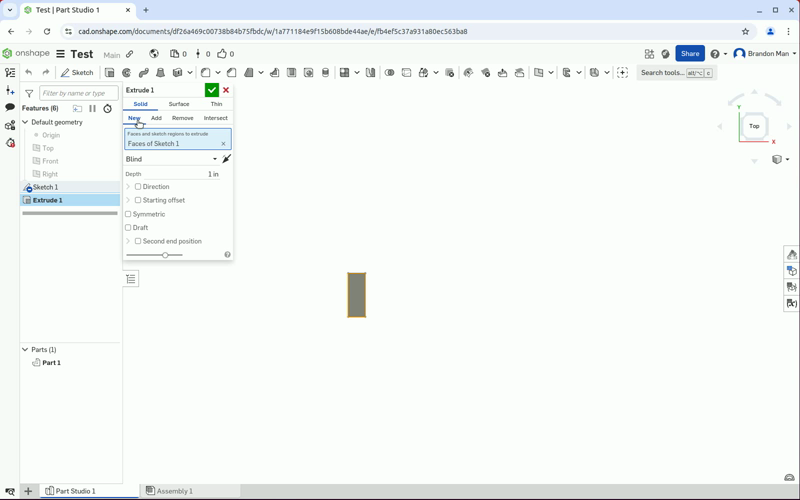
key(tab, 4)
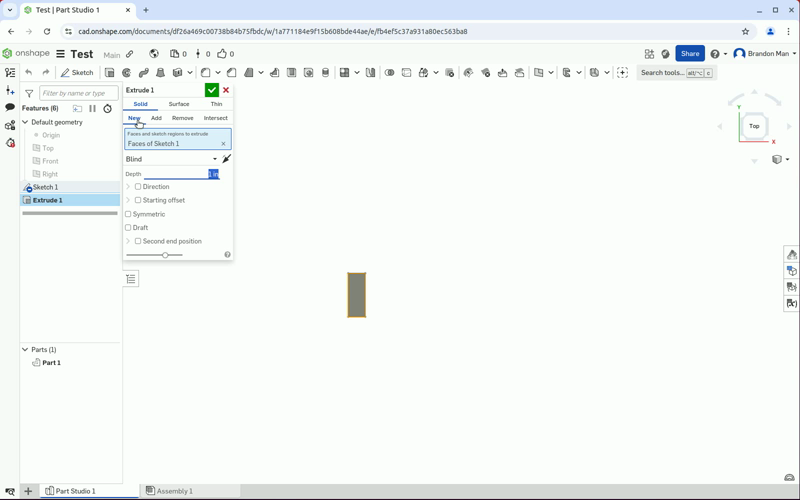
text(2.166)
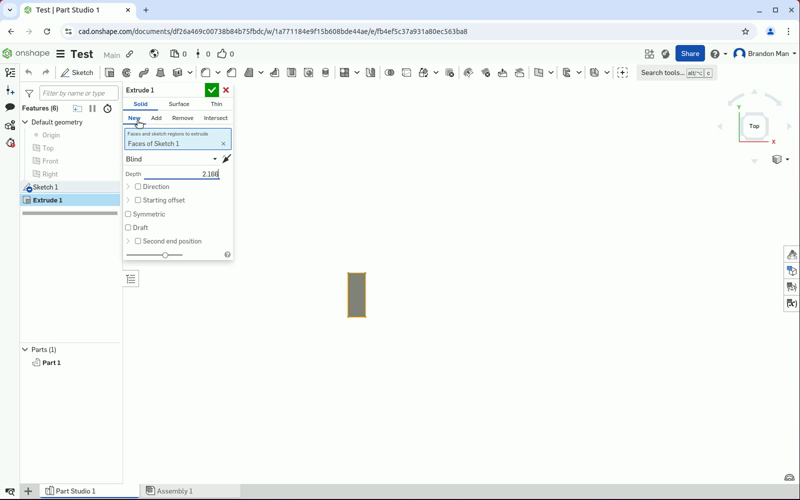
key(enter)
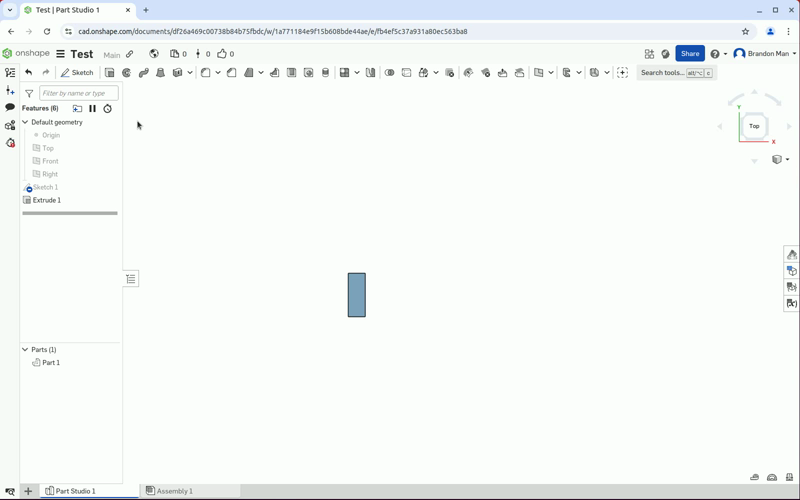
key(shift+h)
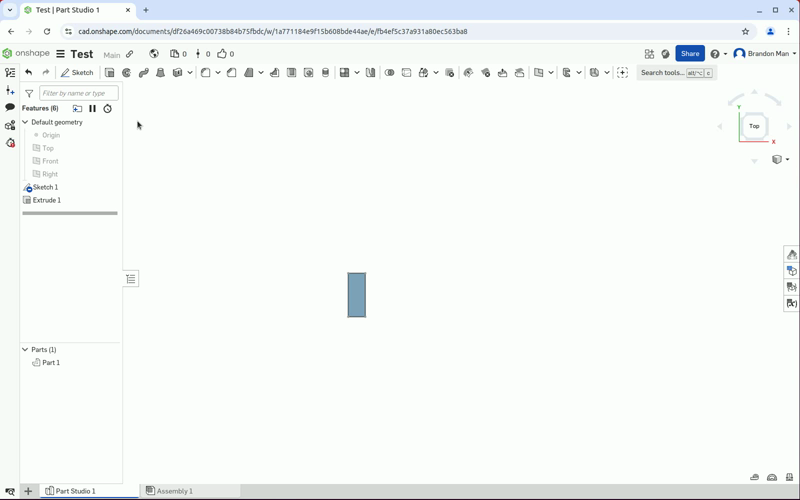
key(shift+h)
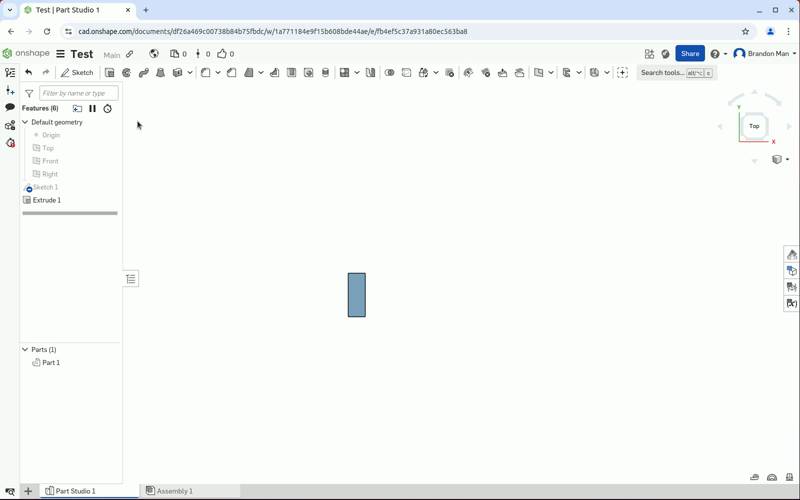
mouse_move(73, 189)
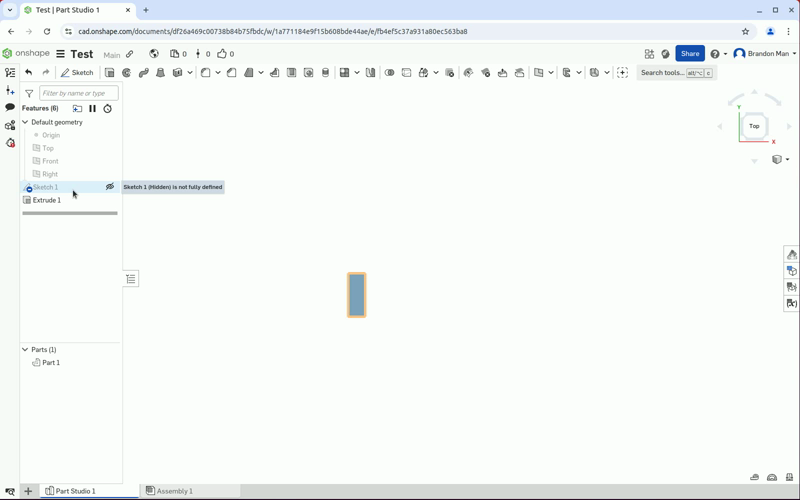
click(73, 189)
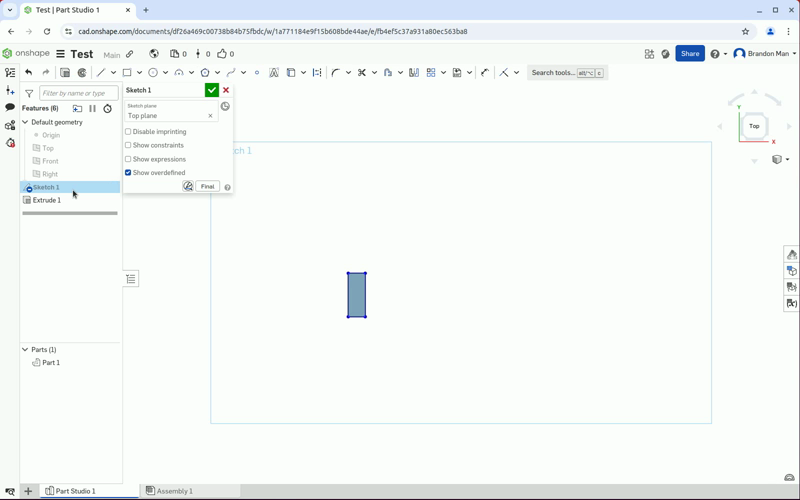
mouse_move(229, 92)
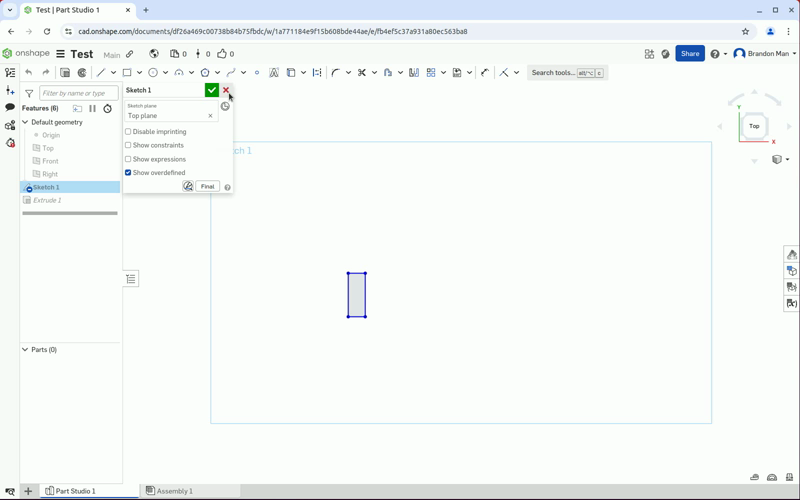
click(229, 92)
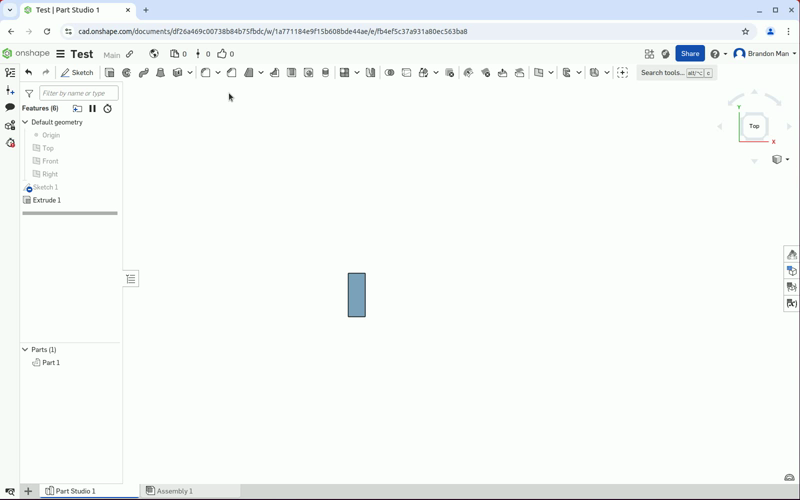
mouse_move(541, 75)
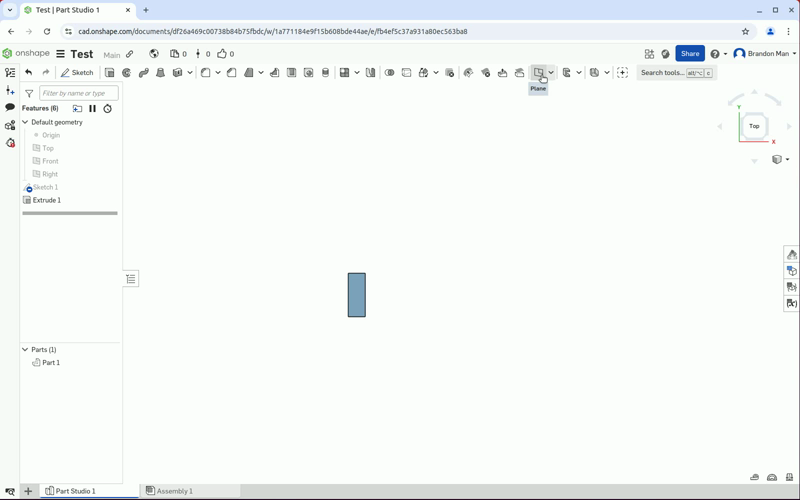
click(541, 75)
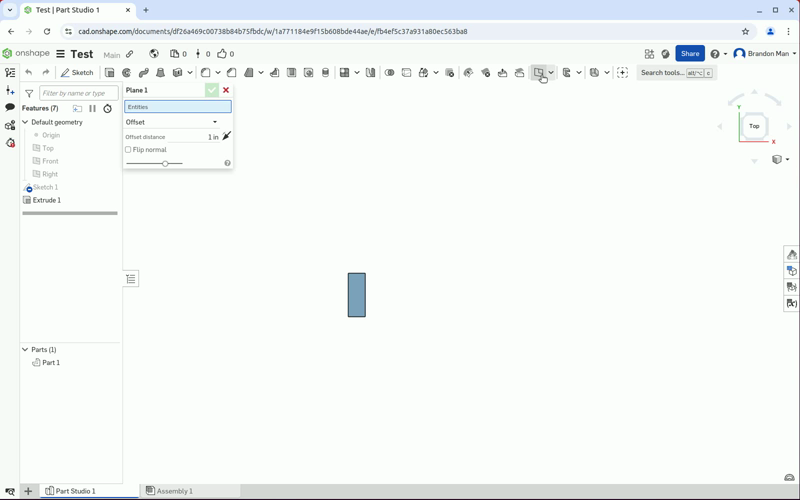
mouse_move(73, 150)
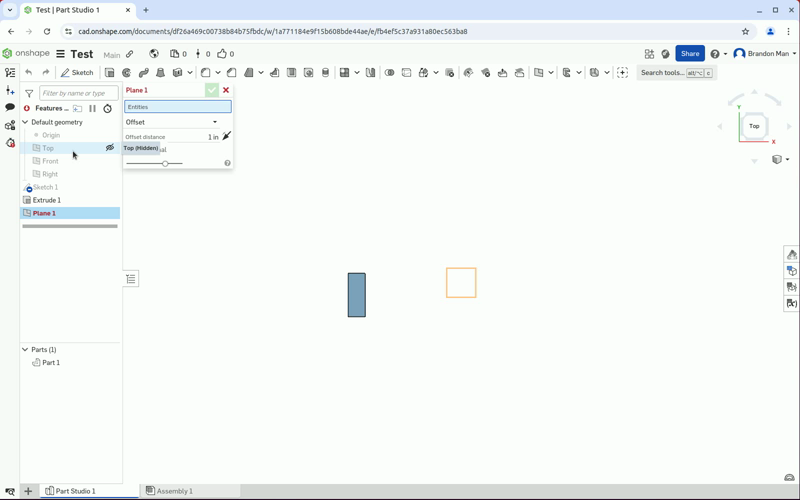
click(73, 150)
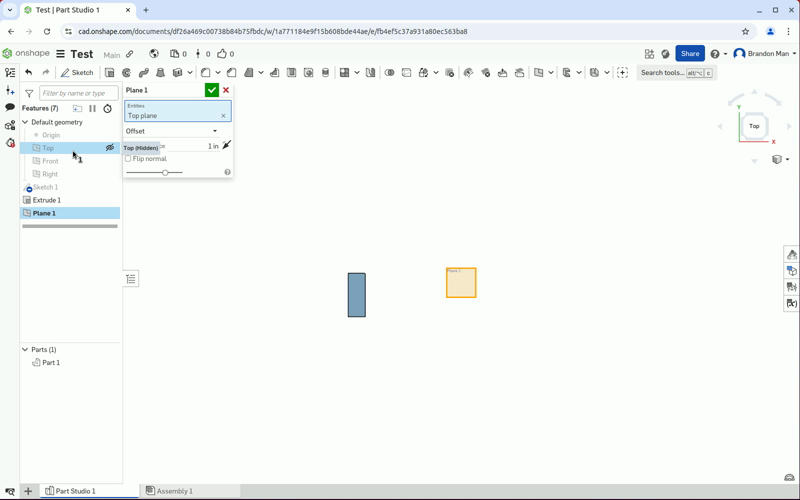
key(tab, 2)
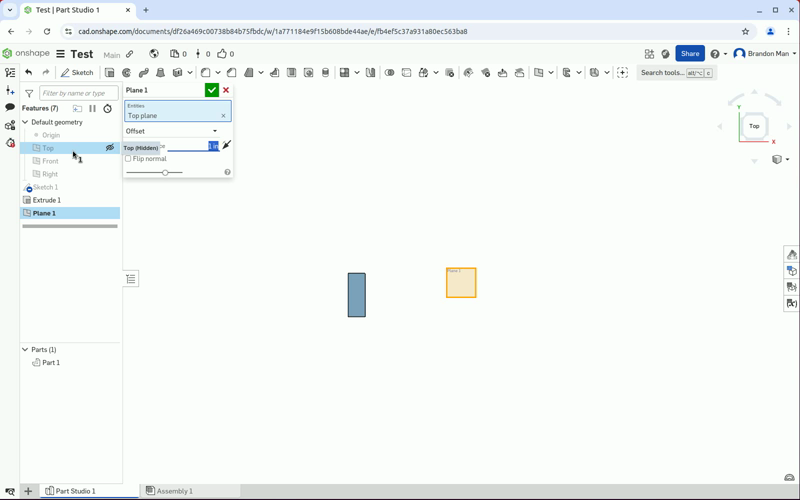
text(2.157)
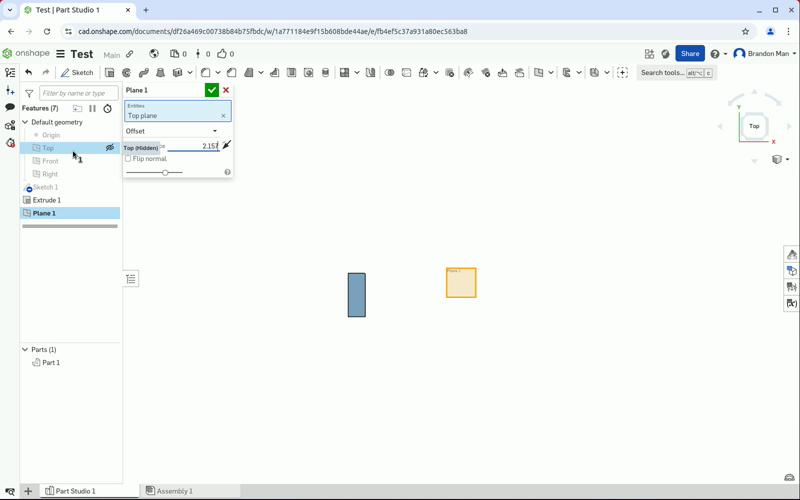
key(enter, 2)
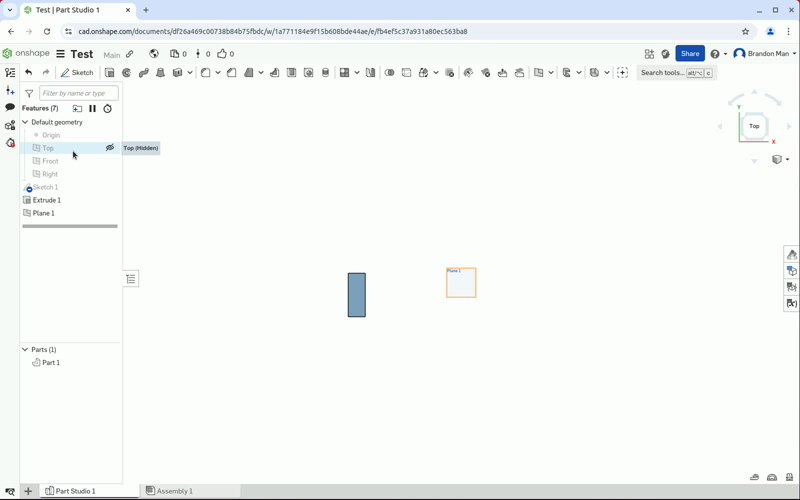
key(shift+s)
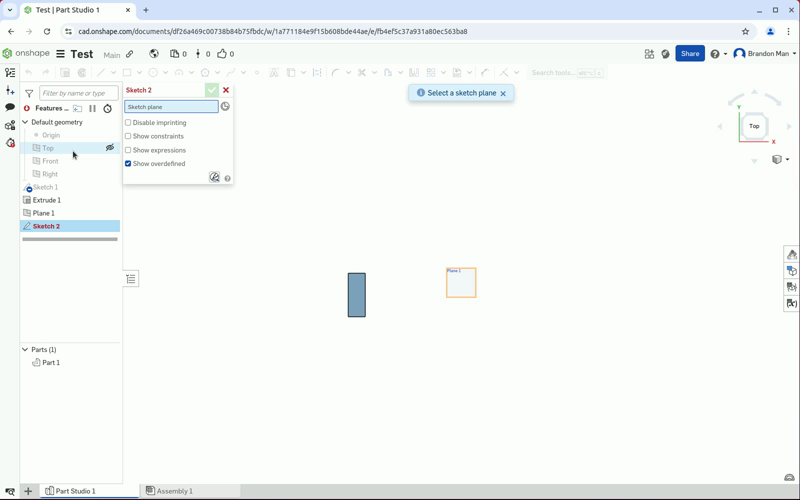
mouse_move(73, 215)
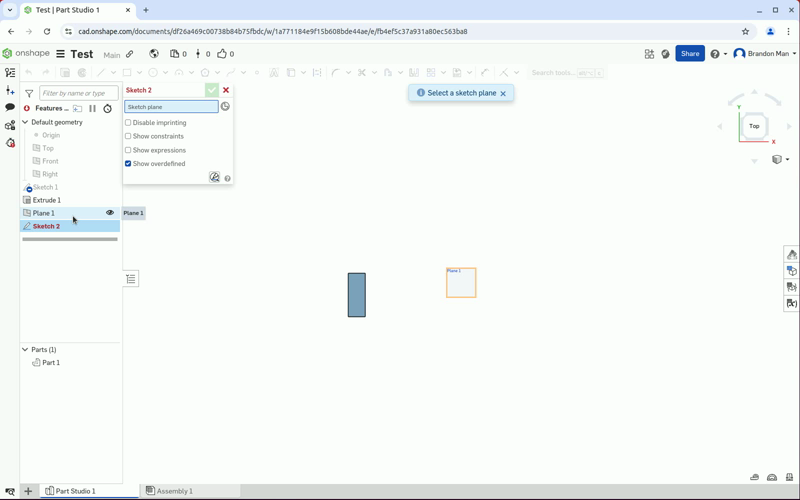
click(73, 215)
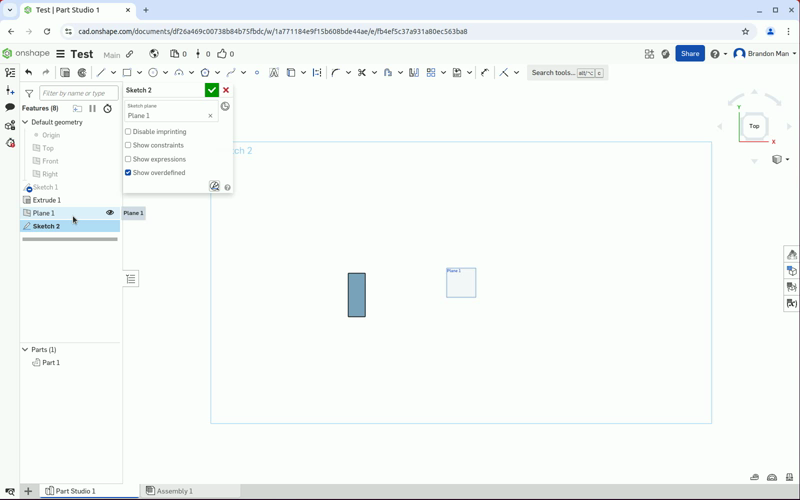
mouse_move(73, 352)
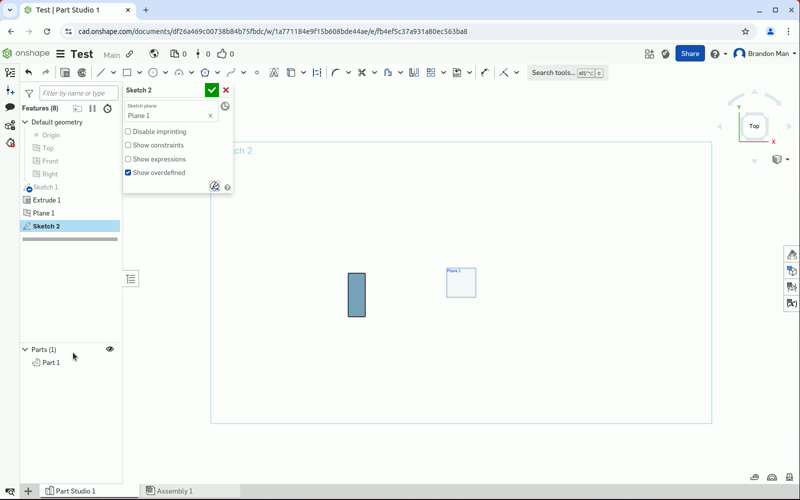
key(y)
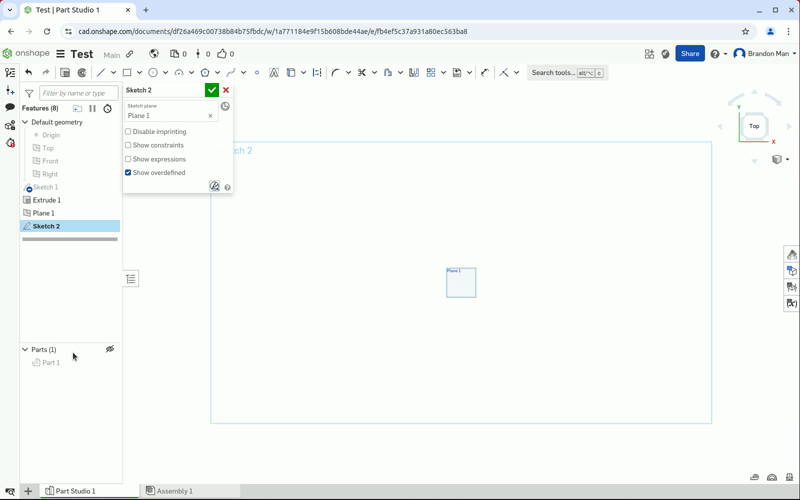
key(c)
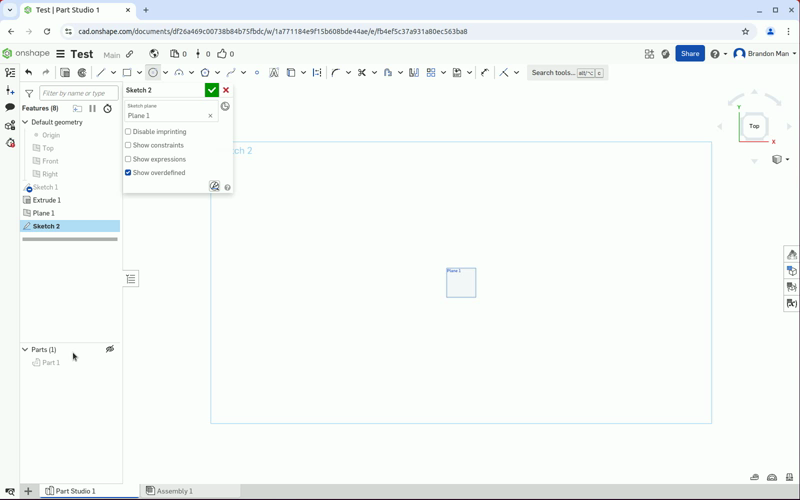
key_down(shift)
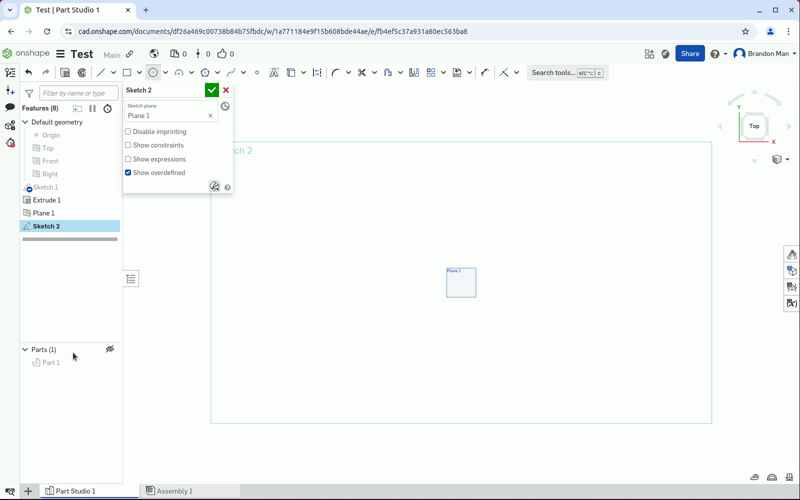
mouse_move(356, 309)
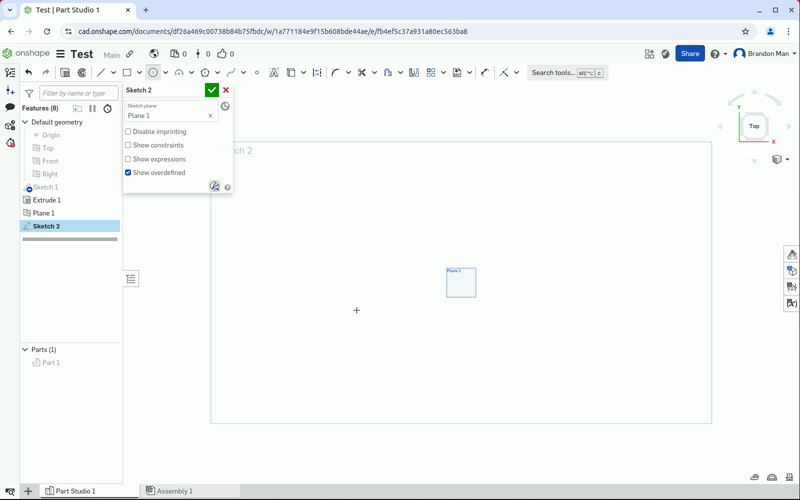
click(356, 309)
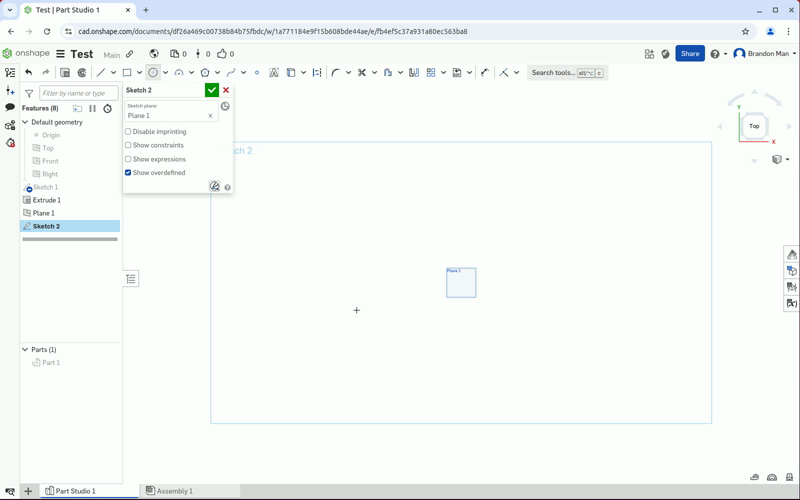
key_up(shift)
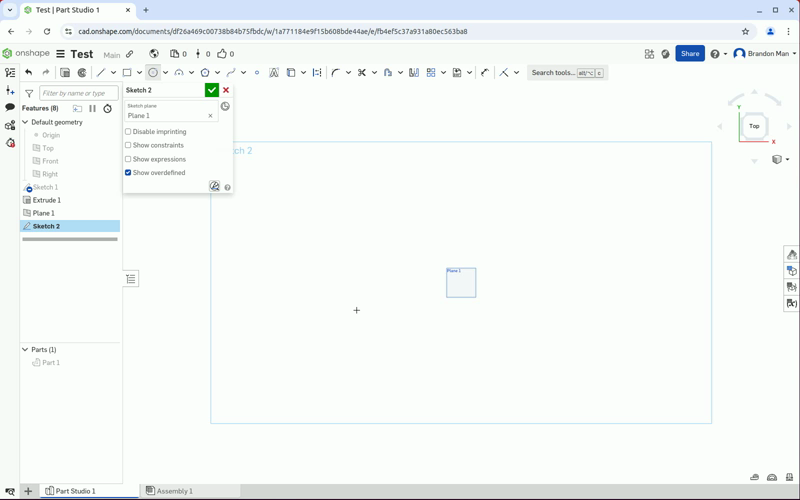
mouse_move(361, 309)
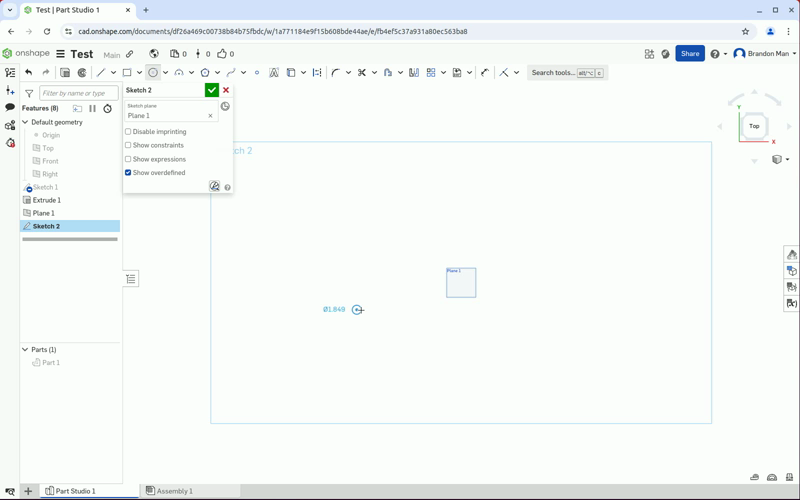
click(361, 309)
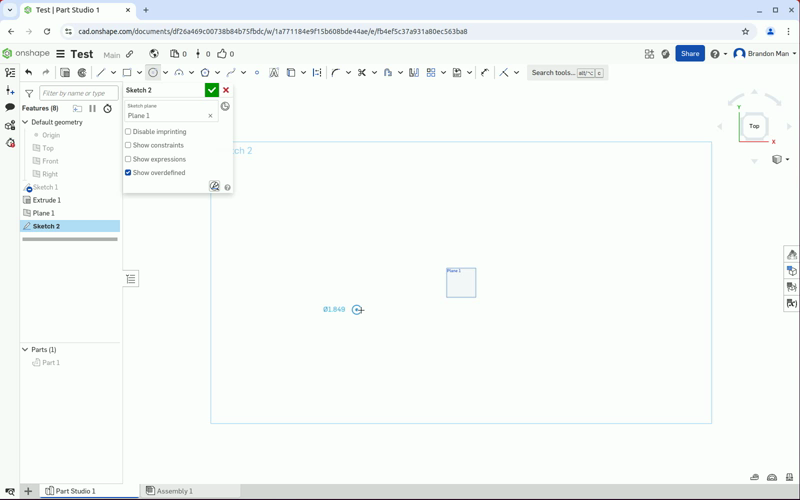
key(esc)
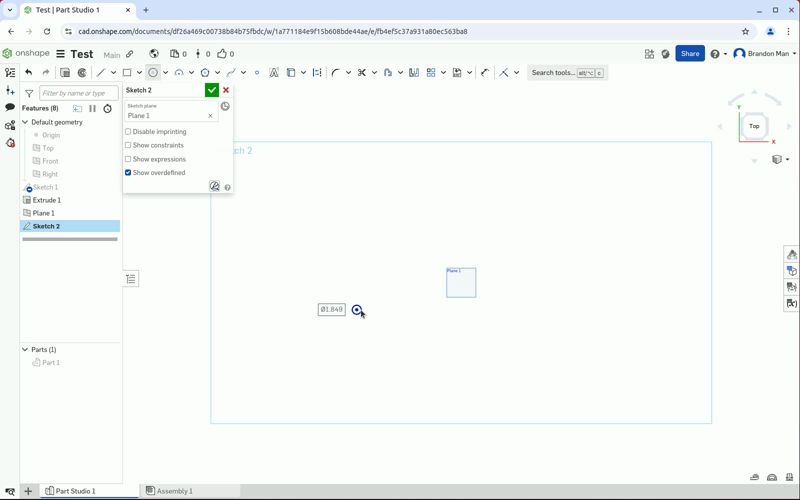
mouse_move(357, 308)
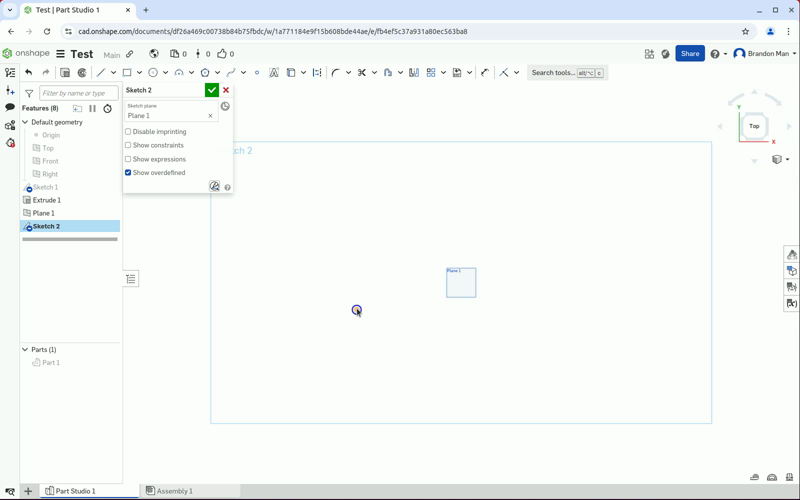
scroll(6)
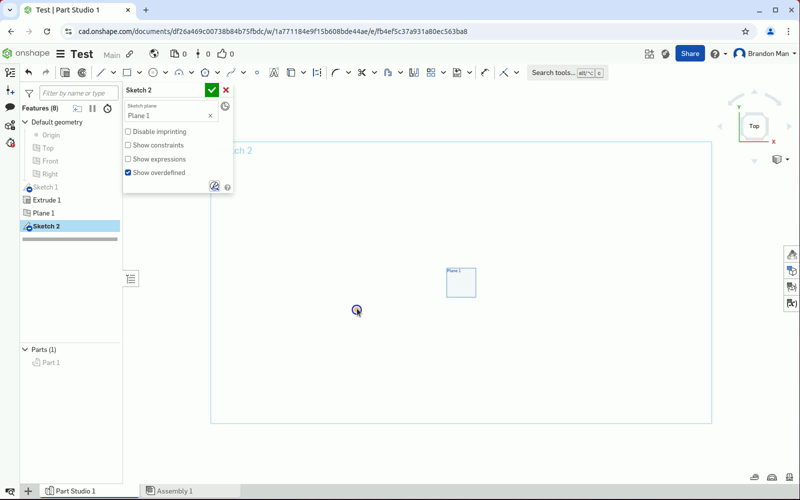
scroll(6)
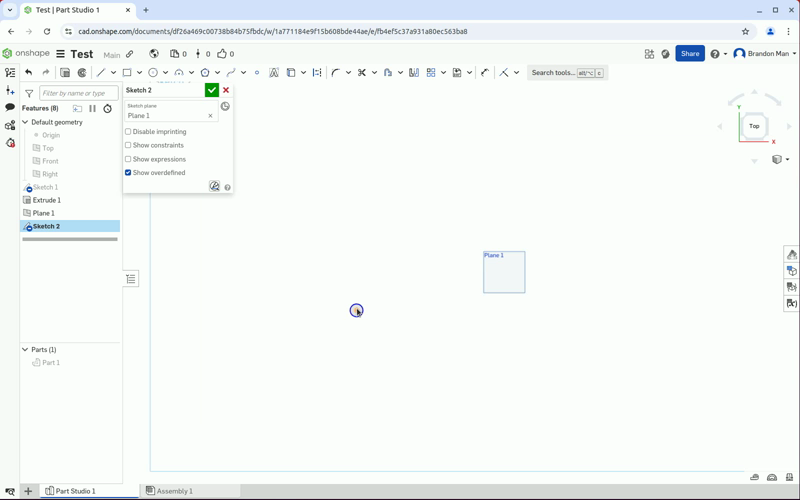
scroll(6)
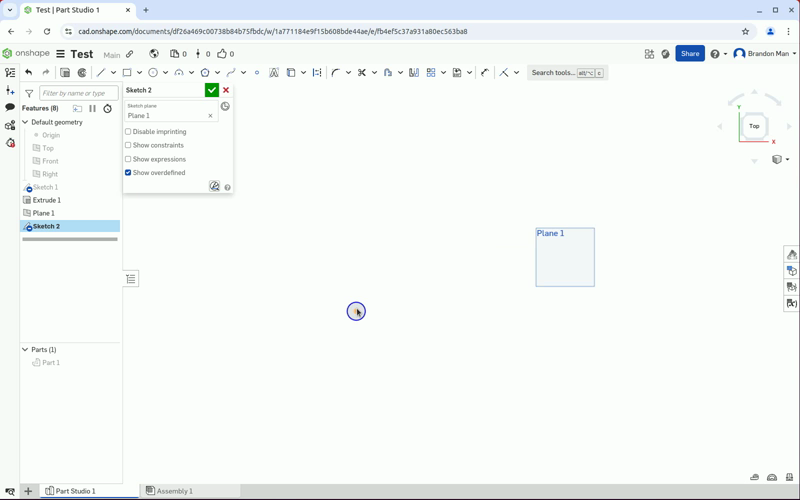
scroll(6)
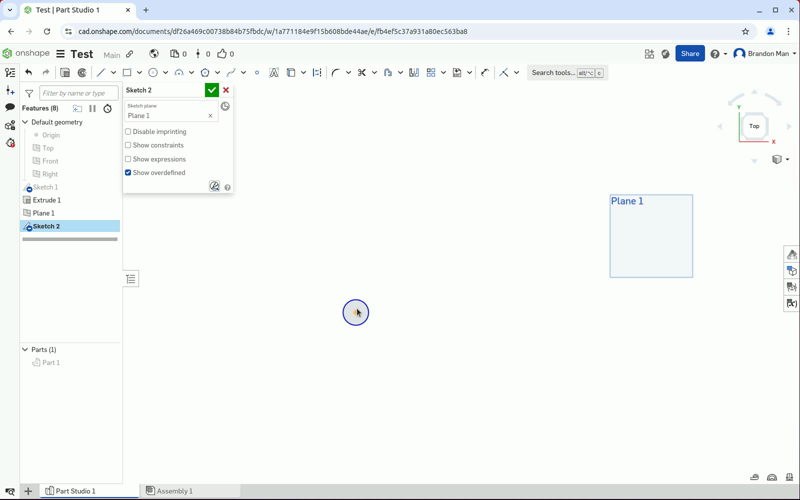
scroll(6)
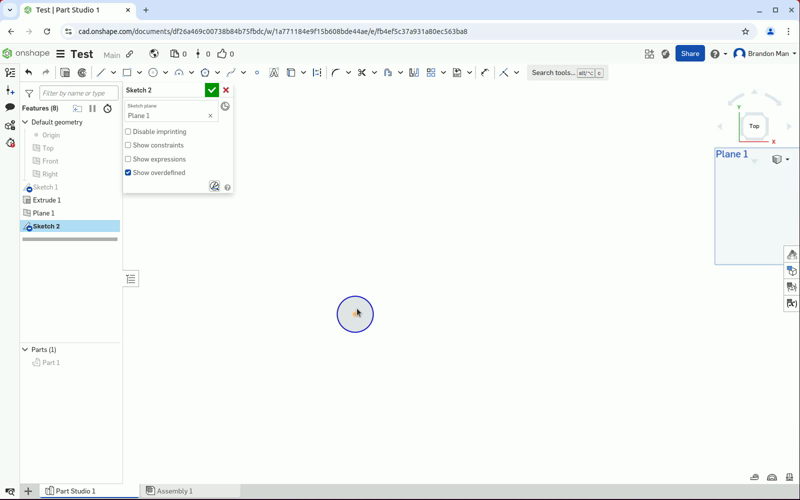
scroll(6)
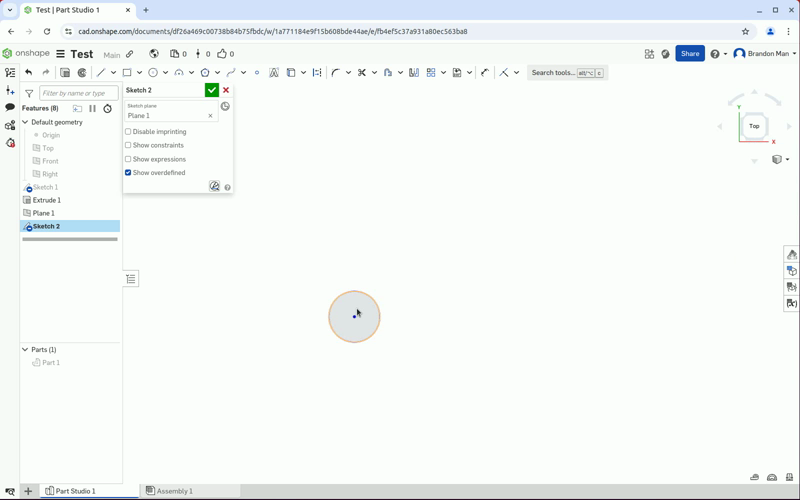
scroll(6)
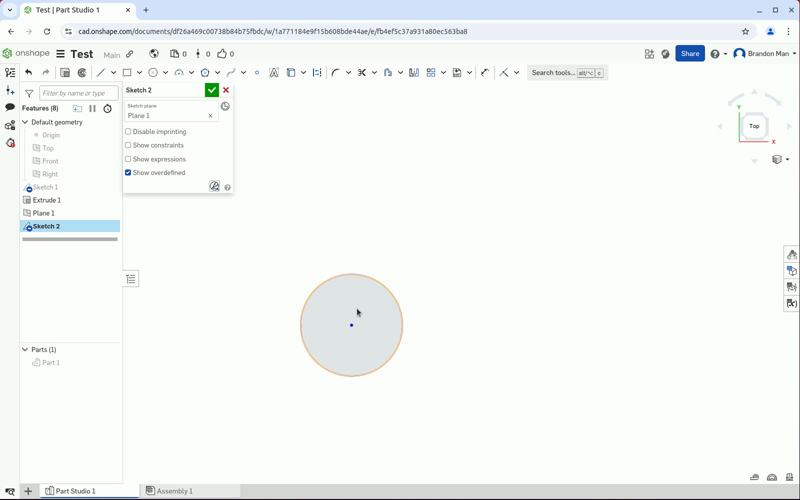
click(357, 308)
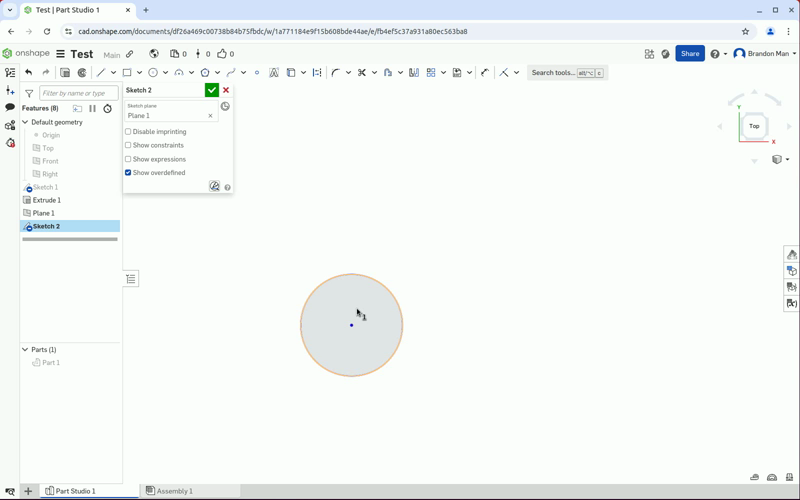
scroll(-6)
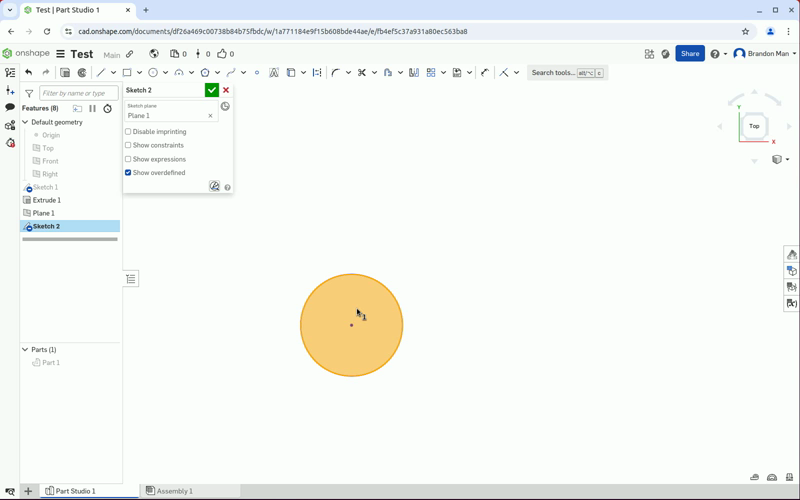
scroll(-6)
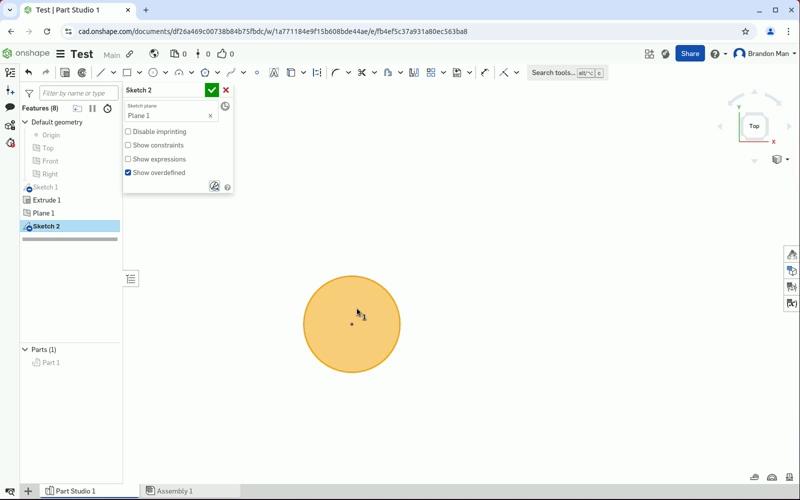
scroll(-6)
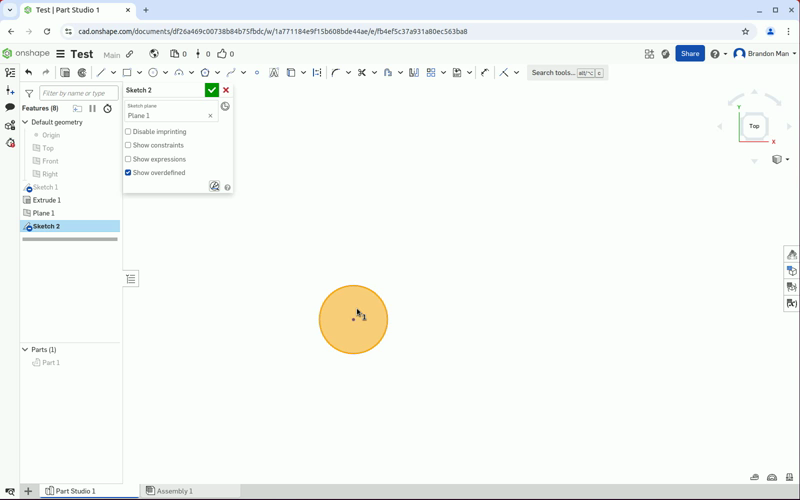
scroll(-6)
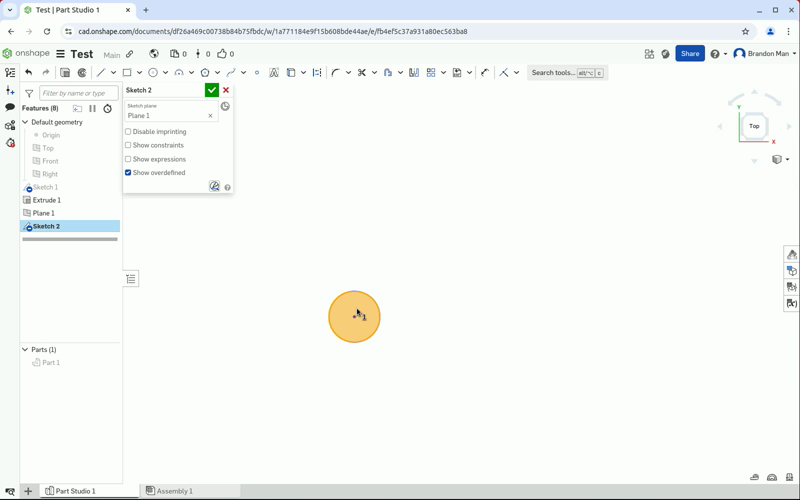
scroll(-6)
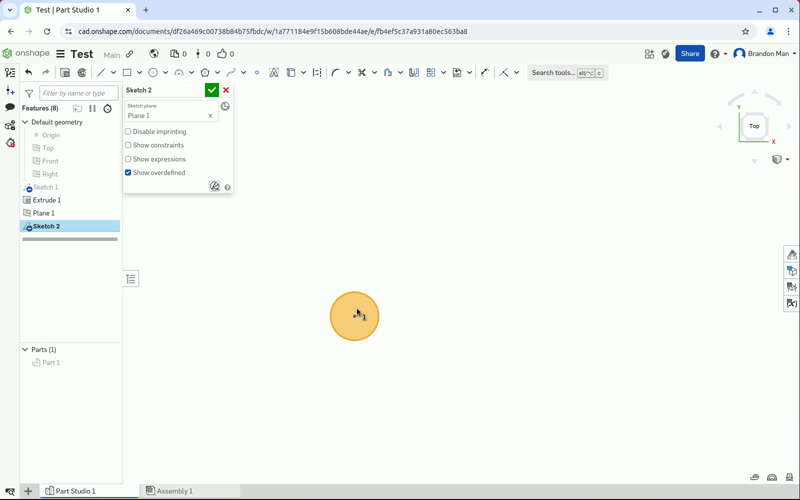
scroll(-6)
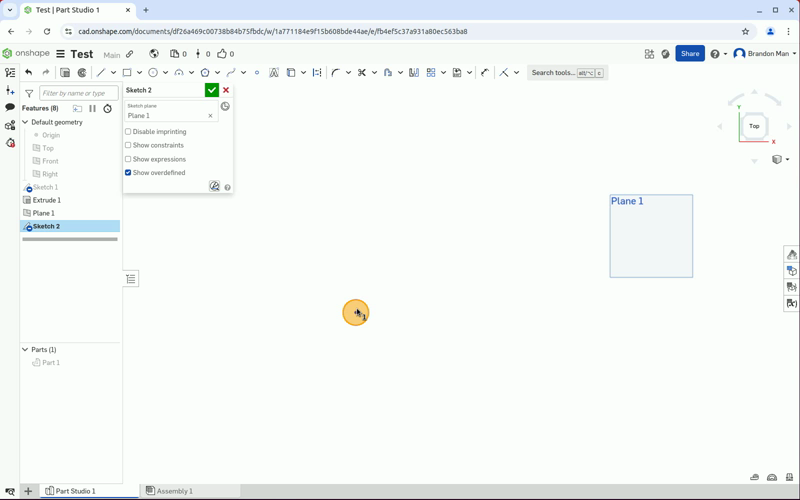
scroll(-6)
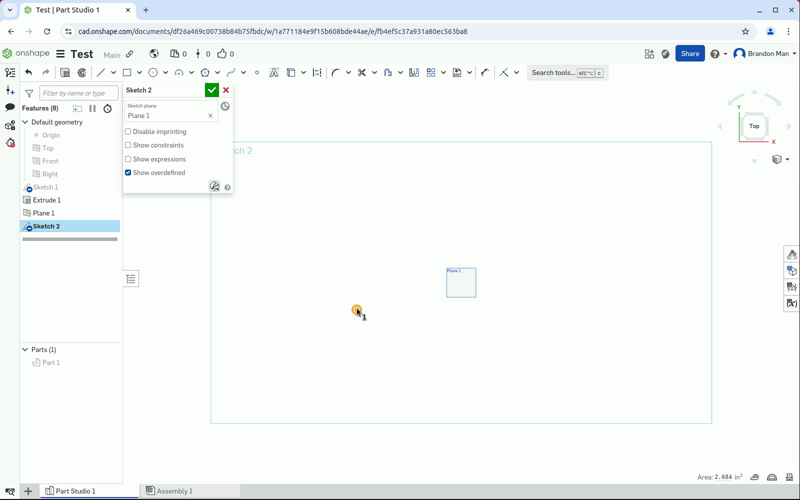
mouse_move(73, 352)
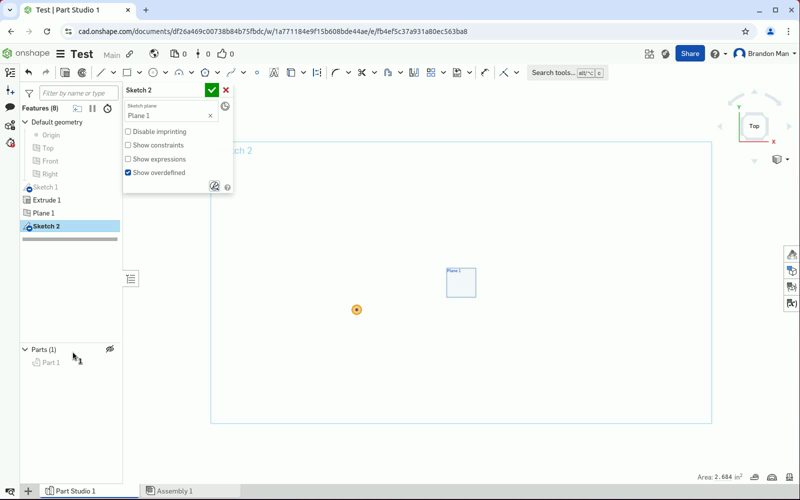
key(shift+y)
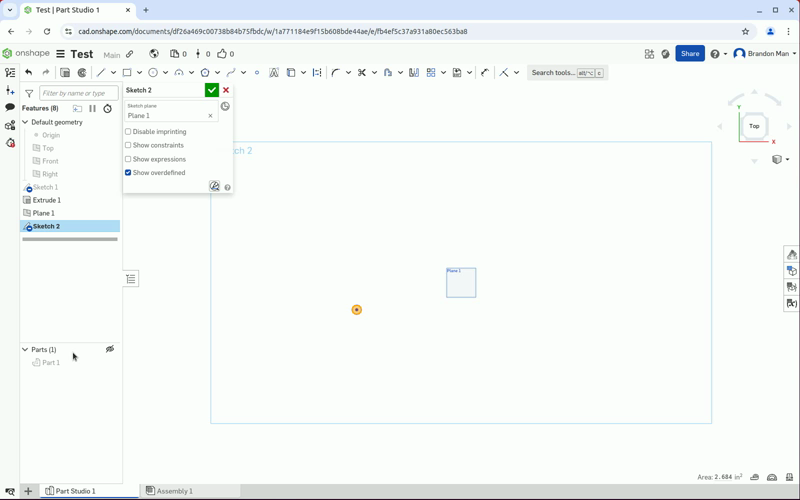
key(shift+e)
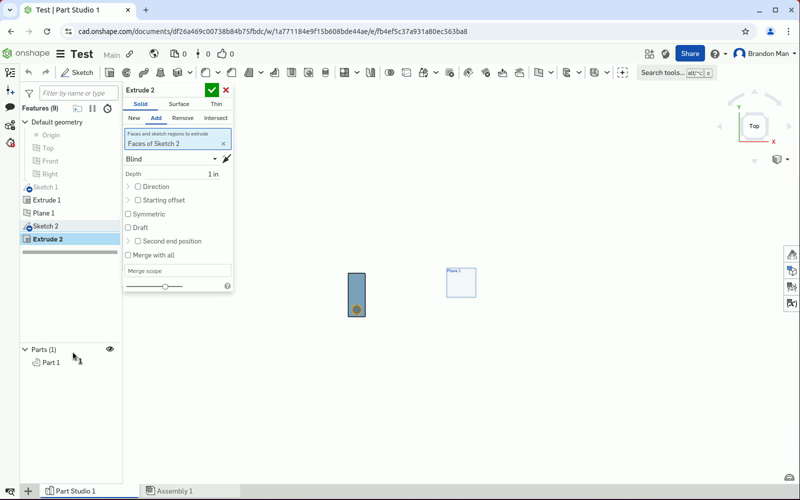
mouse_move(143, 106)
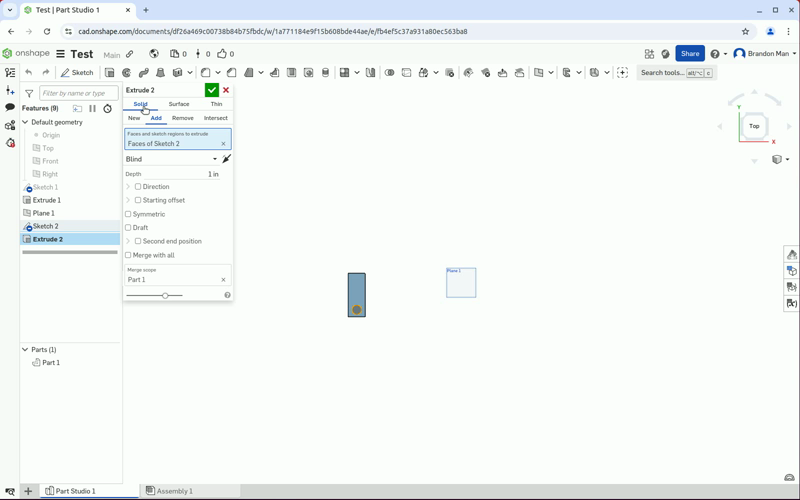
click(143, 106)
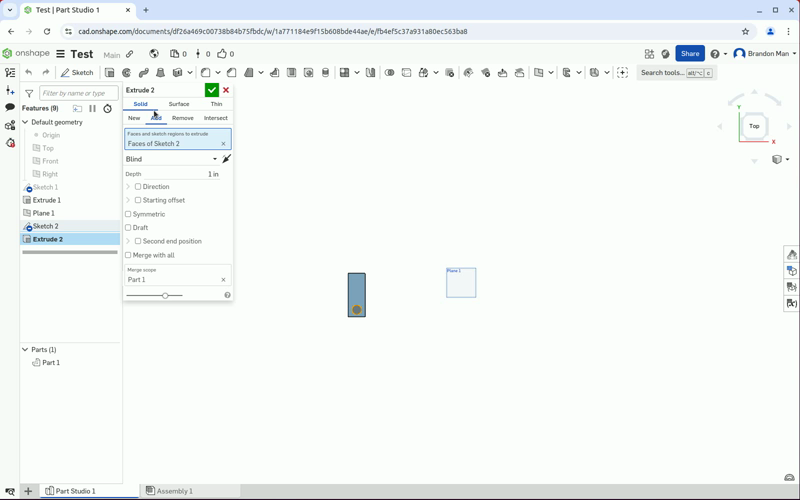
mouse_move(186, 120)
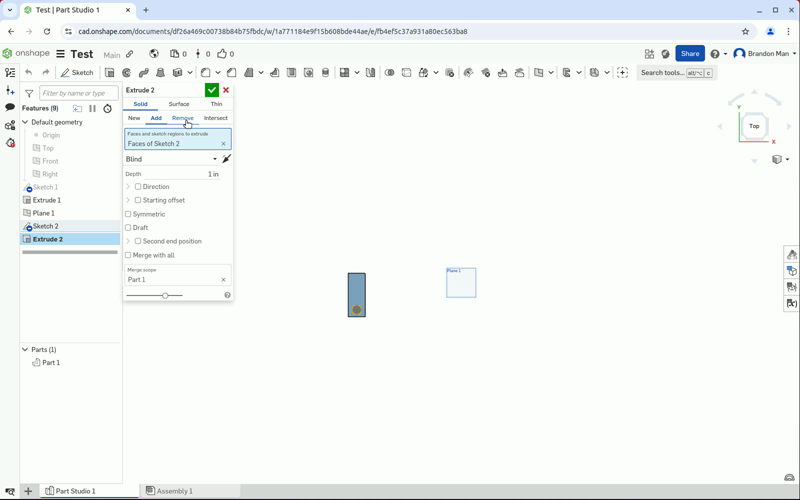
click(186, 120)
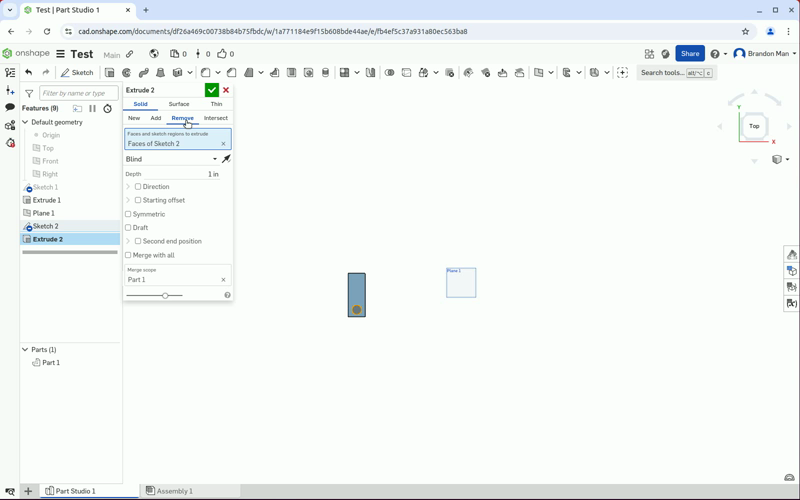
key(tab, 4)
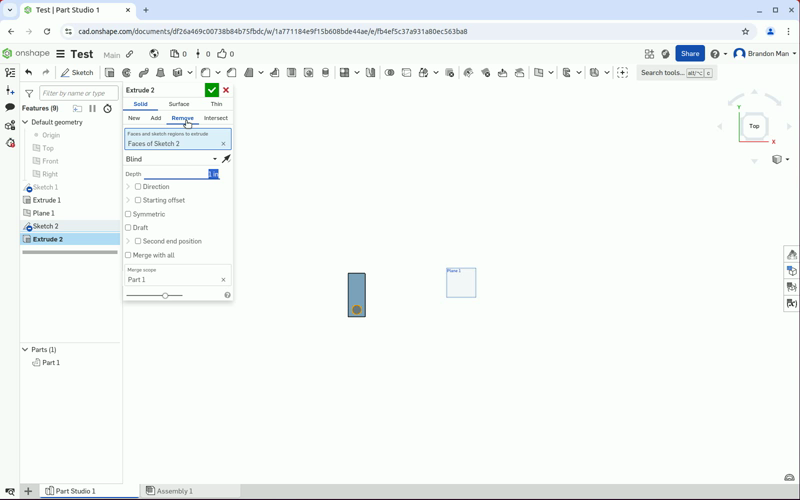
text(4.333)
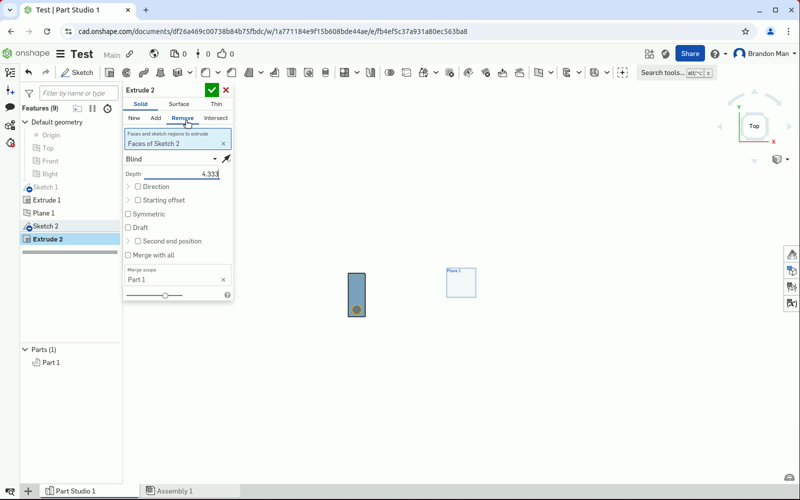
key(tab, 6)
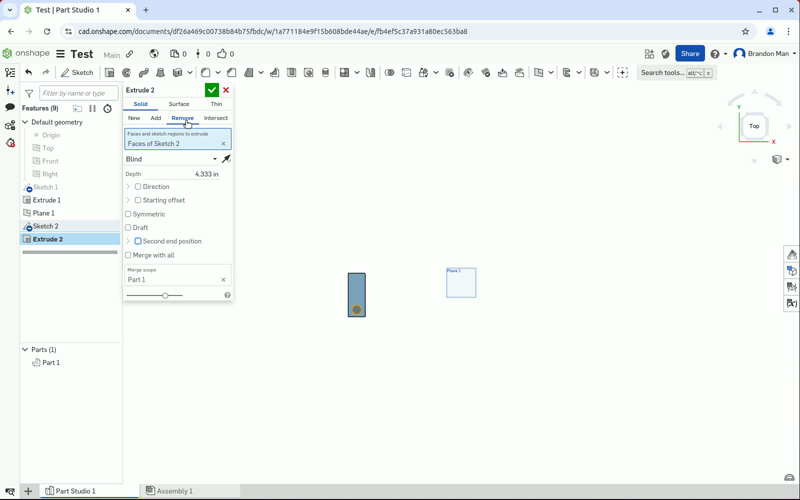
key(space)
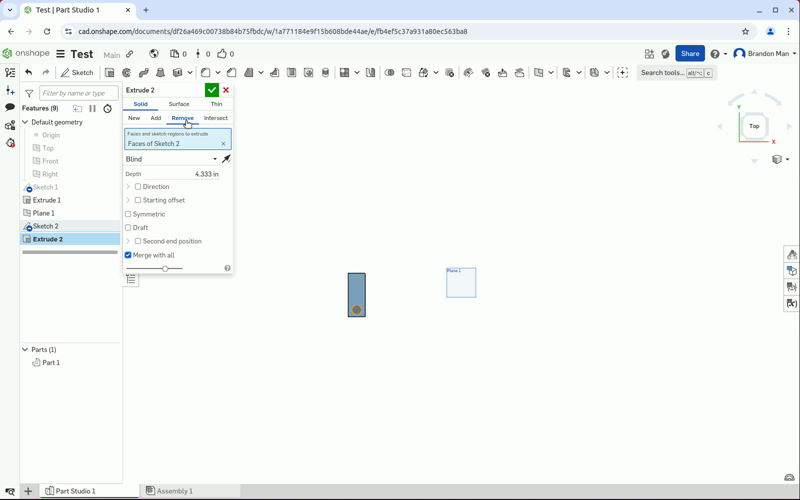
key(enter)
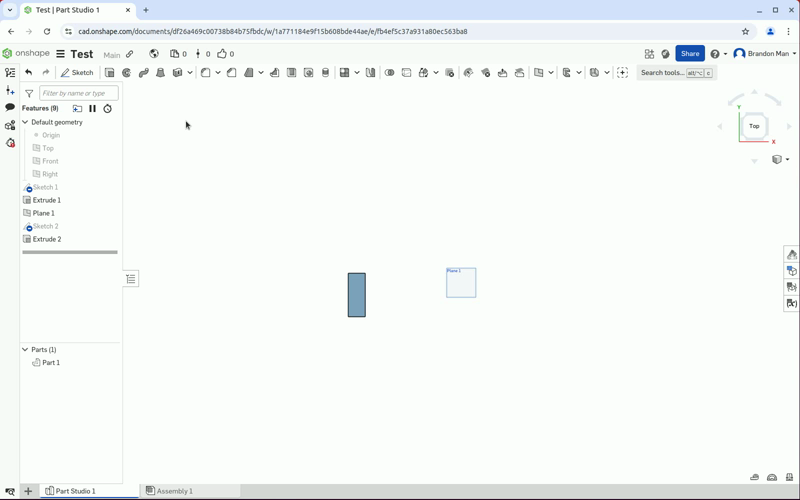
key(shift+h)
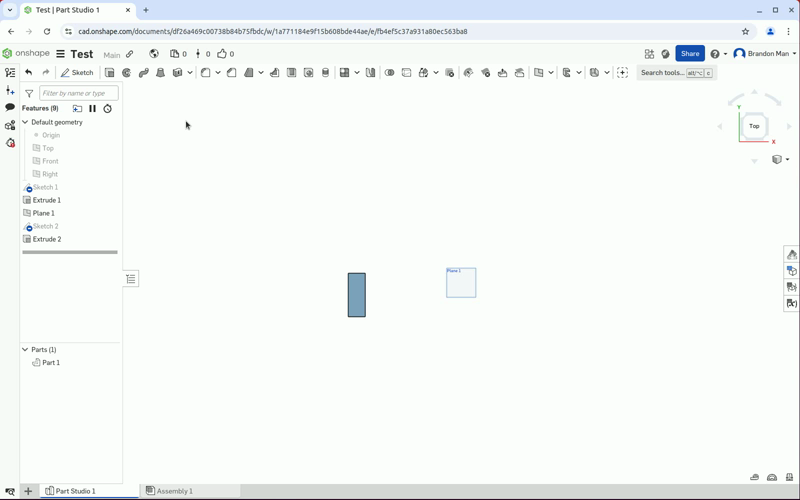
key(shift+h)
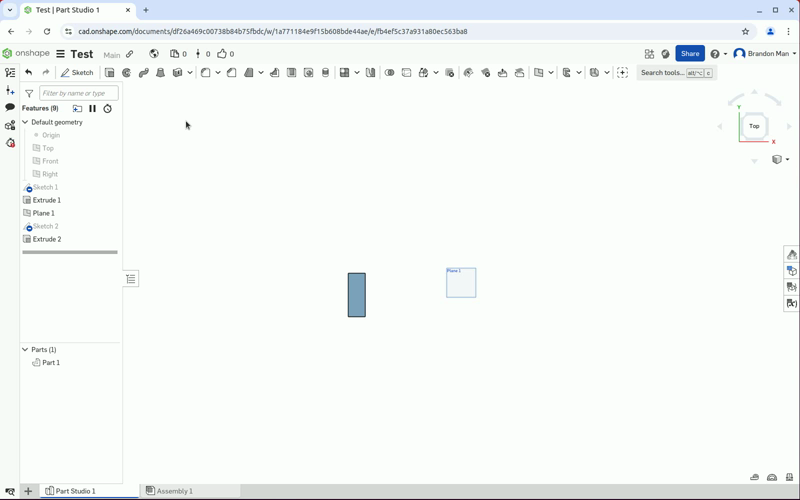
mouse_move(73, 189)
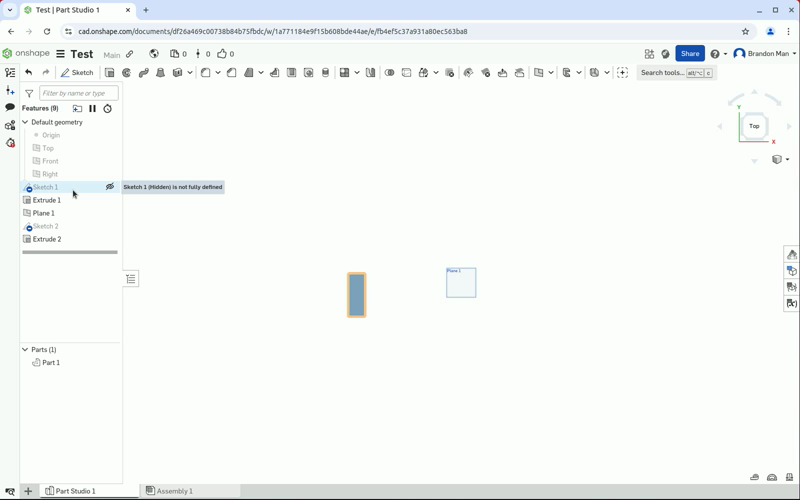
click(73, 189)
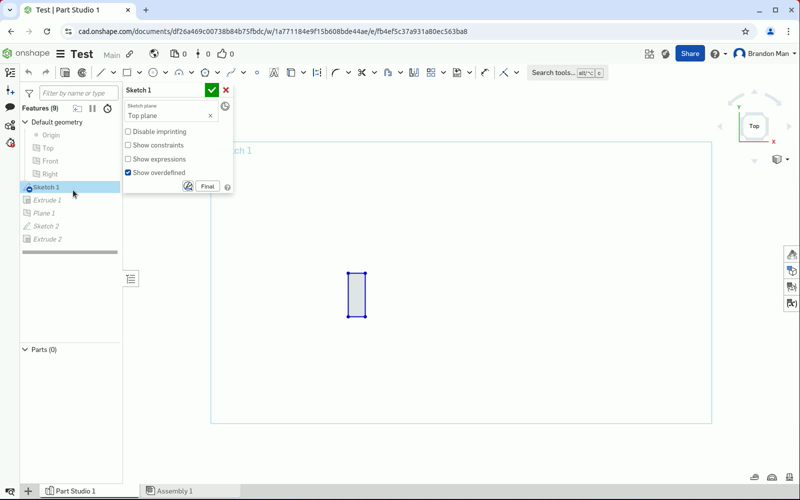
mouse_move(229, 92)
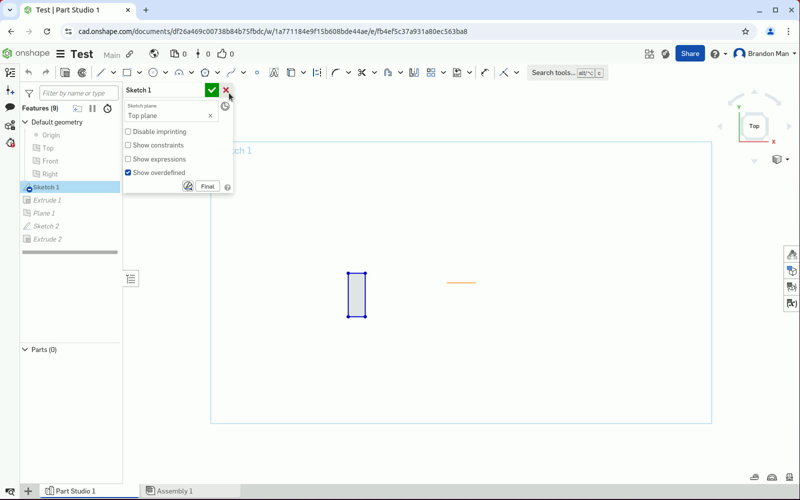
click(229, 92)
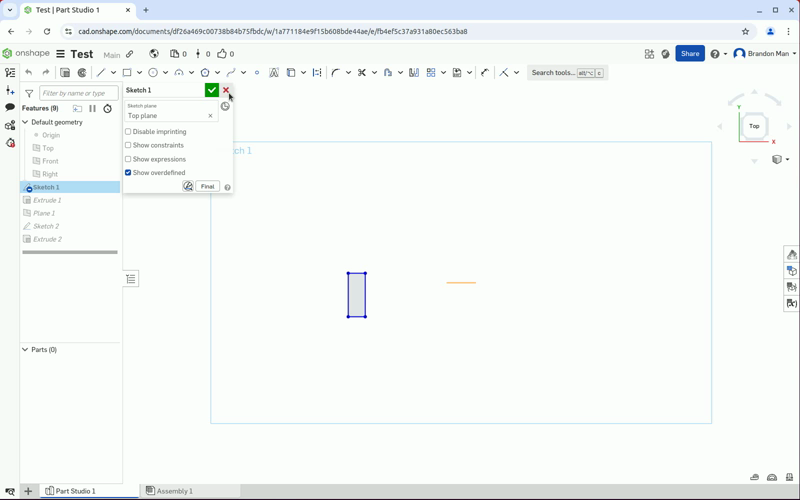
key(shift+s)
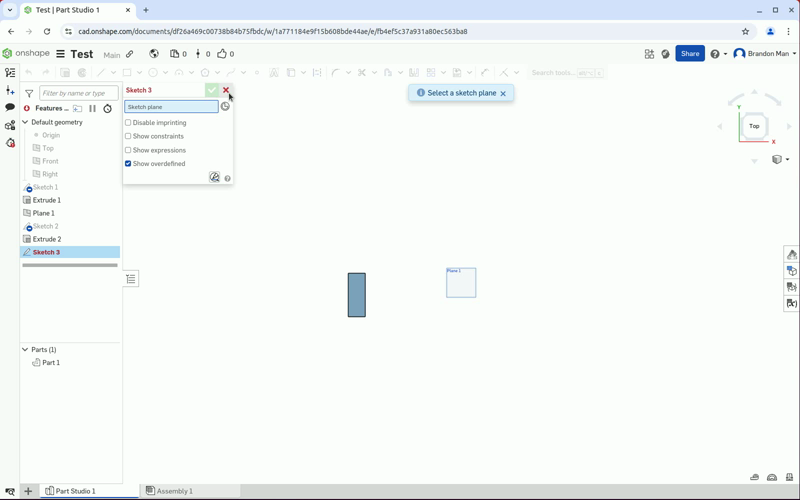
mouse_move(73, 215)
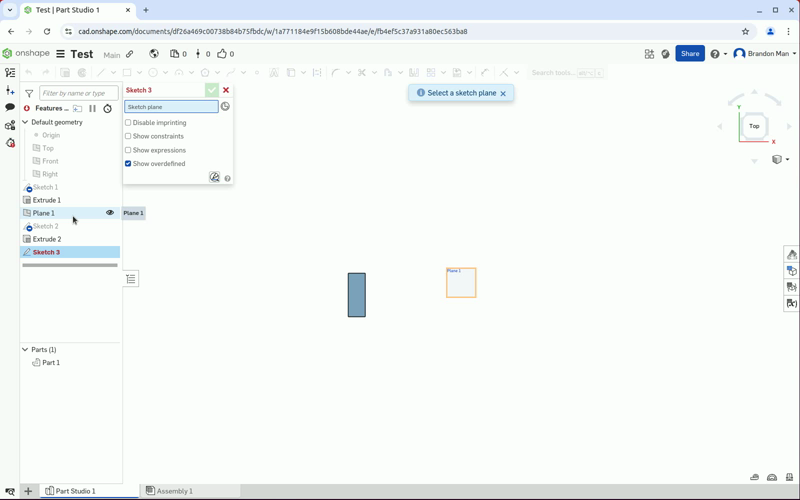
click(73, 215)
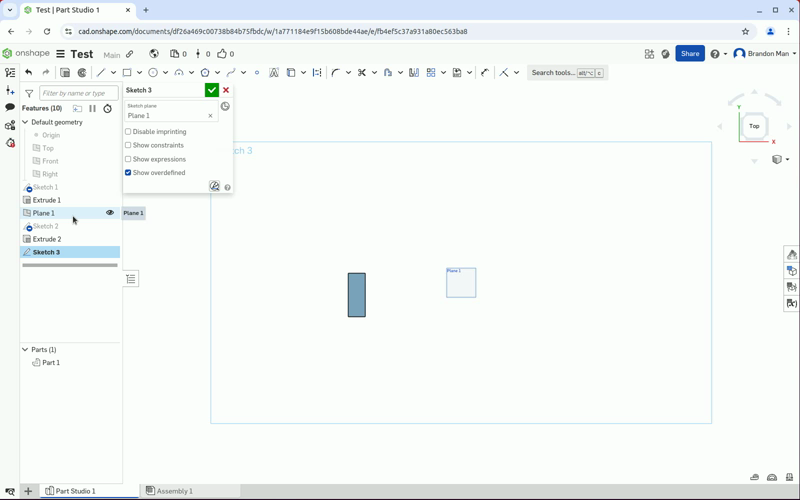
mouse_move(73, 352)
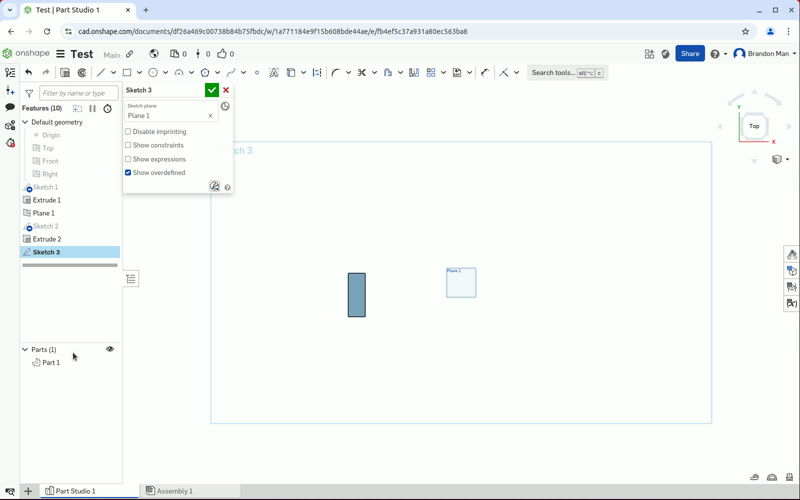
key(y)
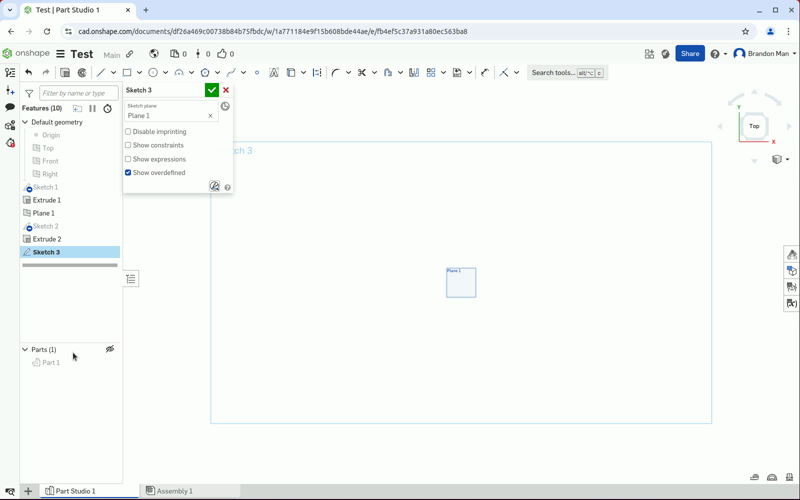
key(c)
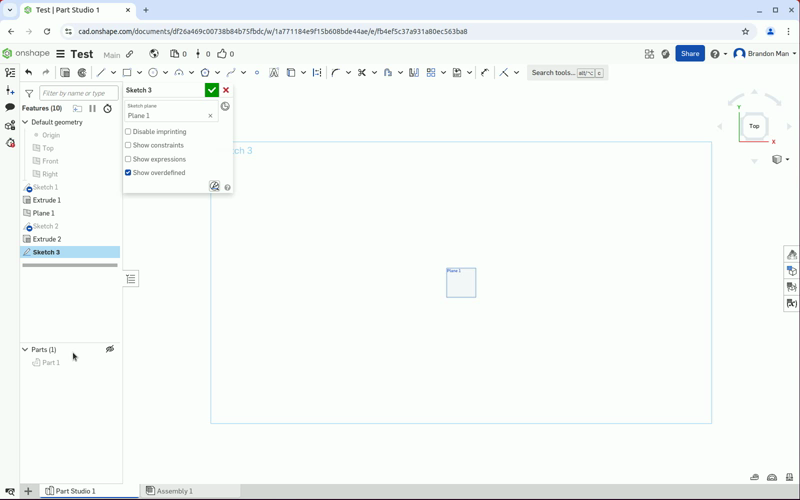
key_down(shift)
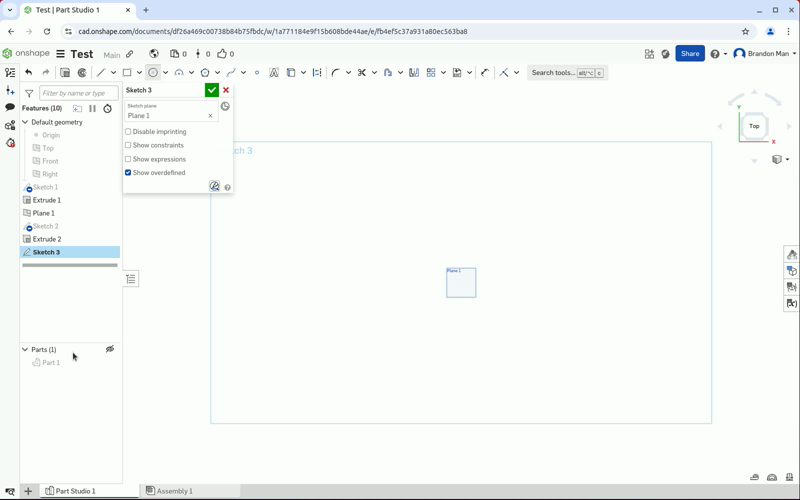
mouse_move(356, 300)
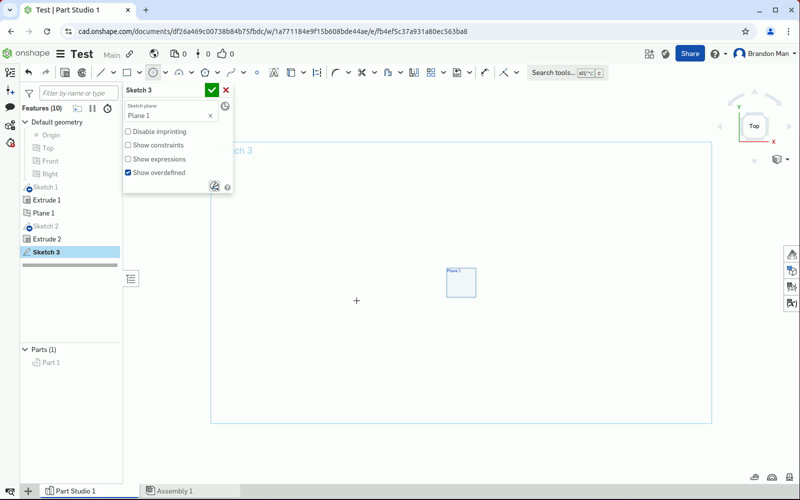
click(356, 300)
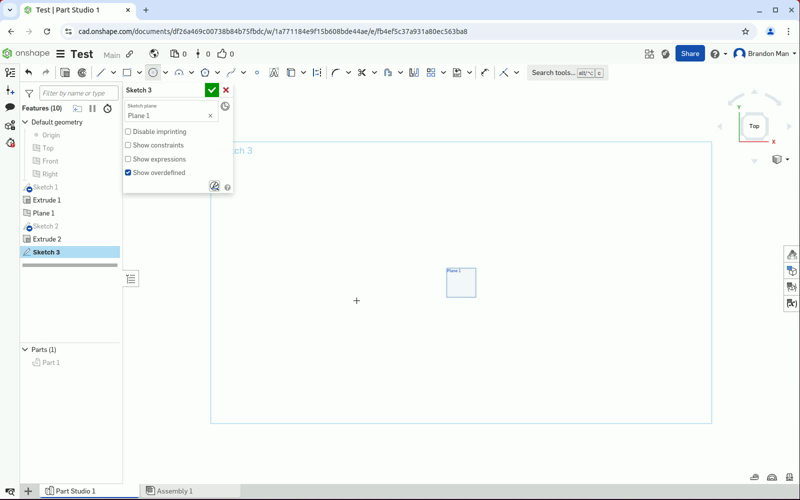
key_up(shift)
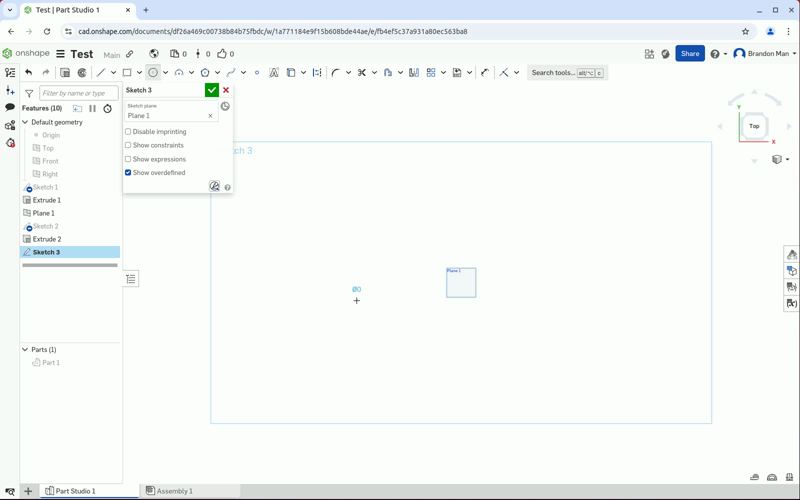
mouse_move(361, 300)
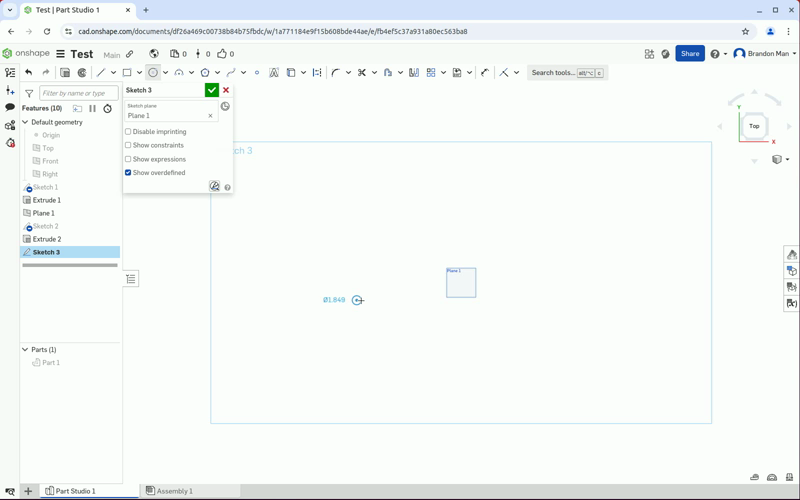
click(361, 300)
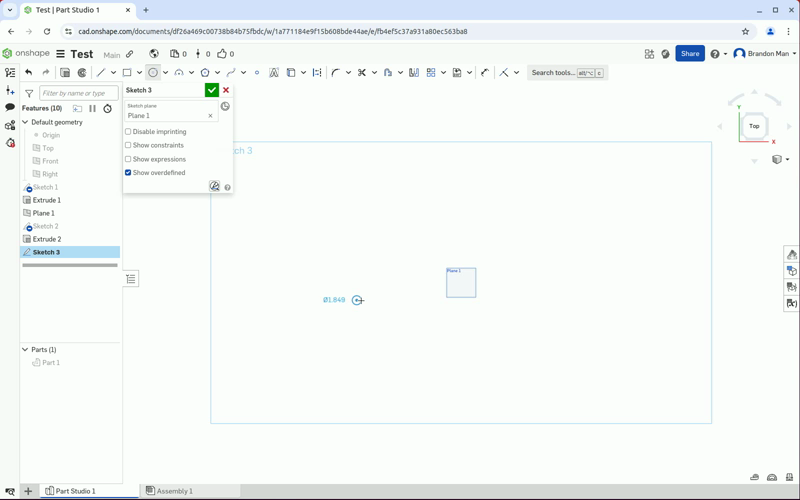
key(esc)
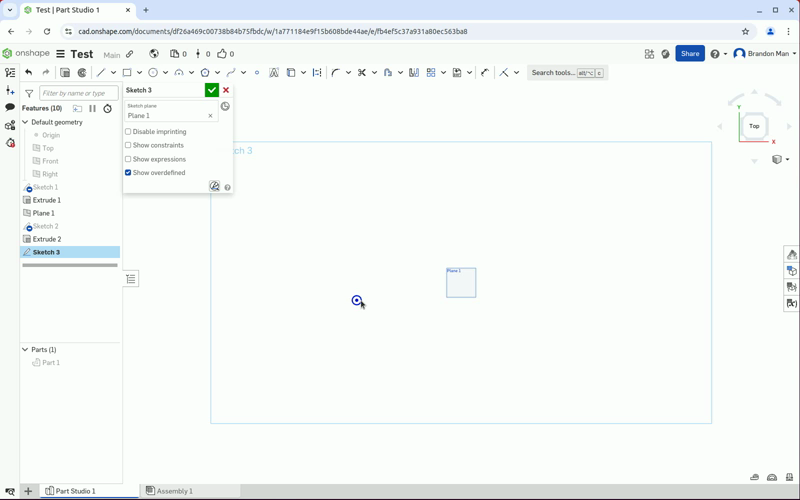
mouse_move(358, 300)
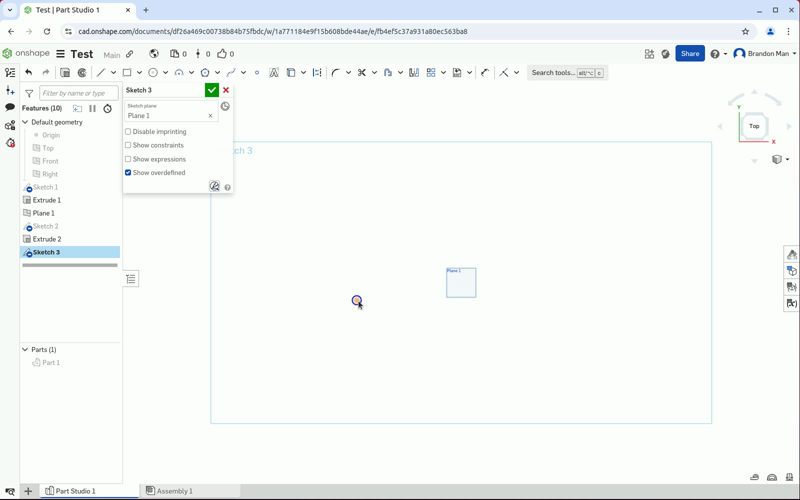
scroll(6)
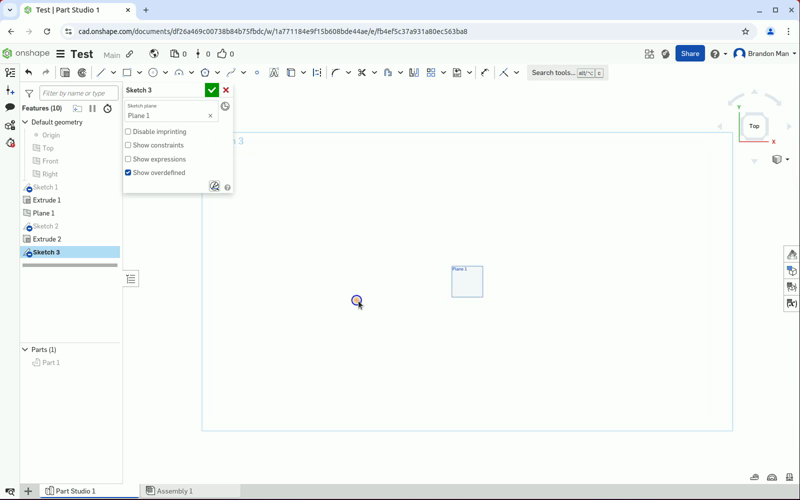
scroll(6)
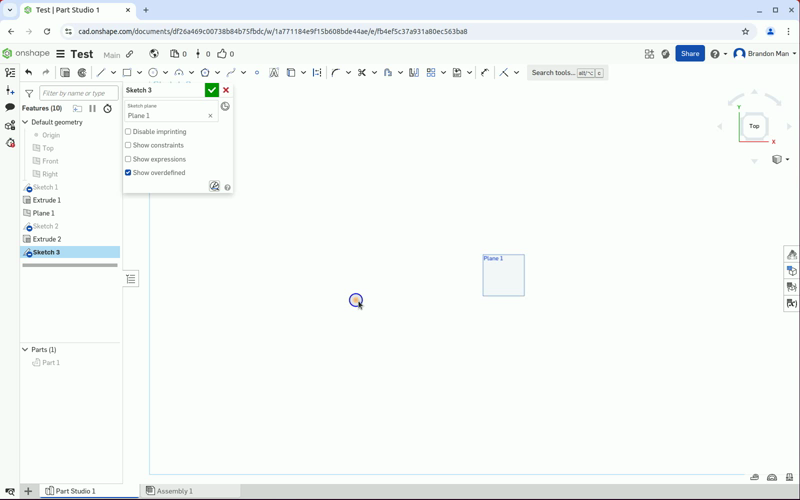
scroll(6)
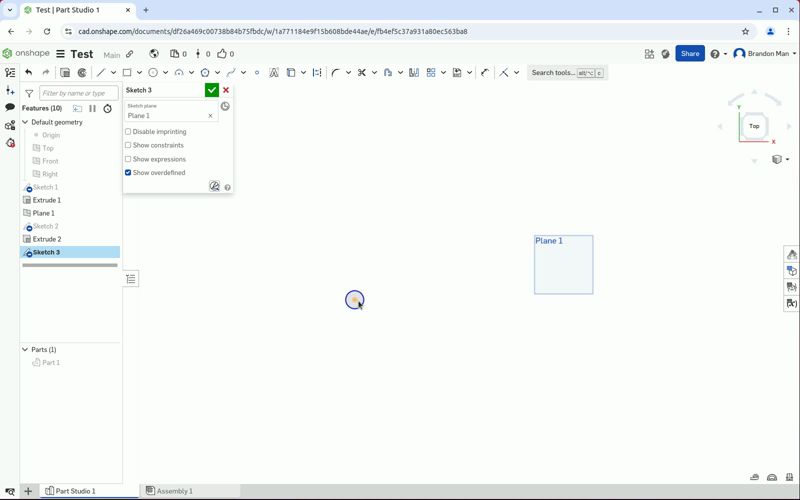
scroll(6)
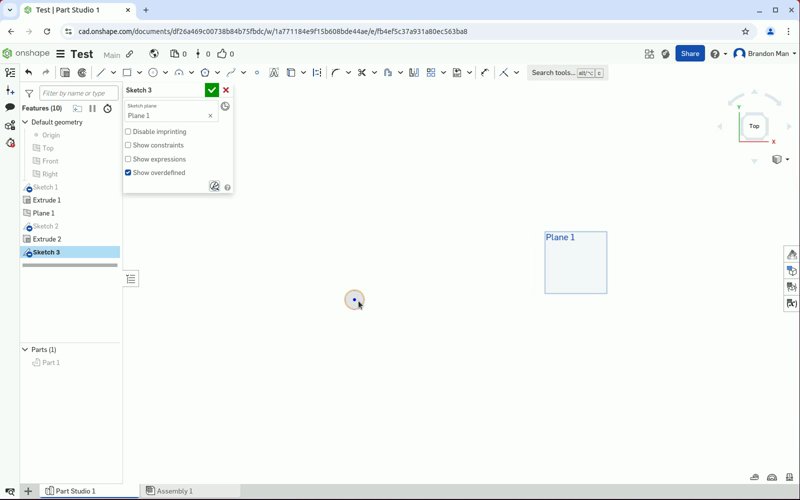
scroll(6)
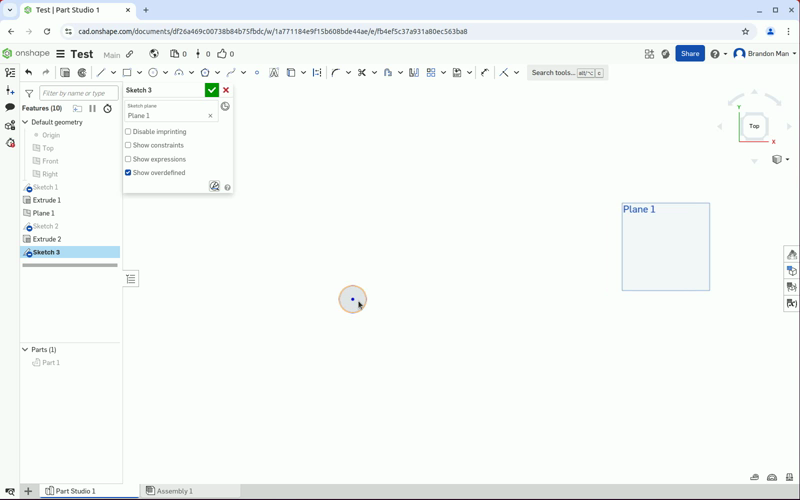
scroll(6)
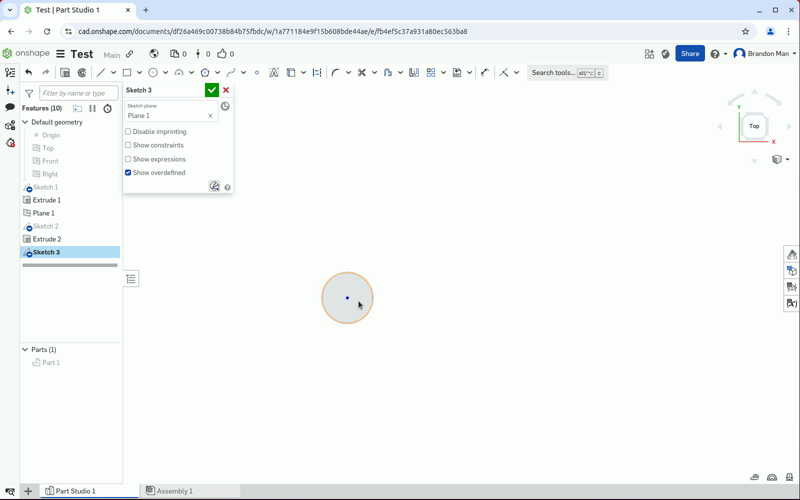
scroll(6)
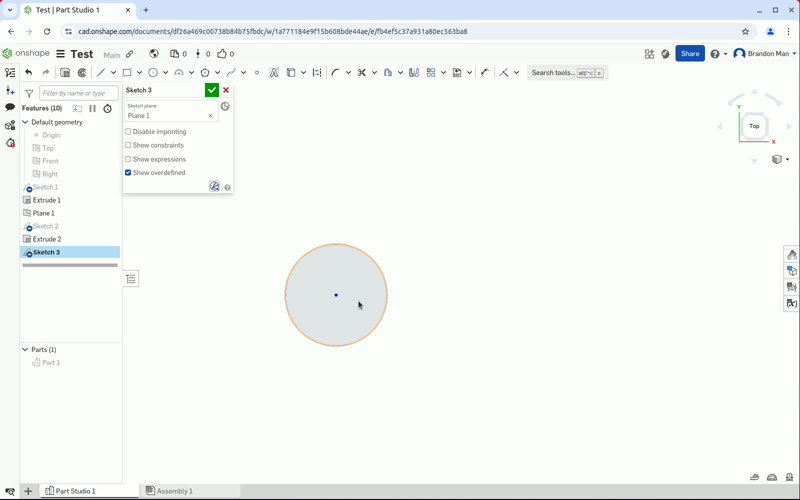
click(358, 300)
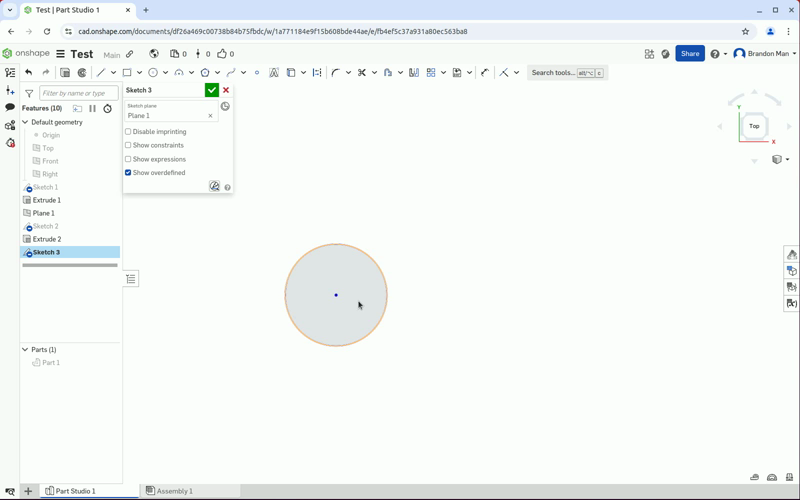
scroll(-6)
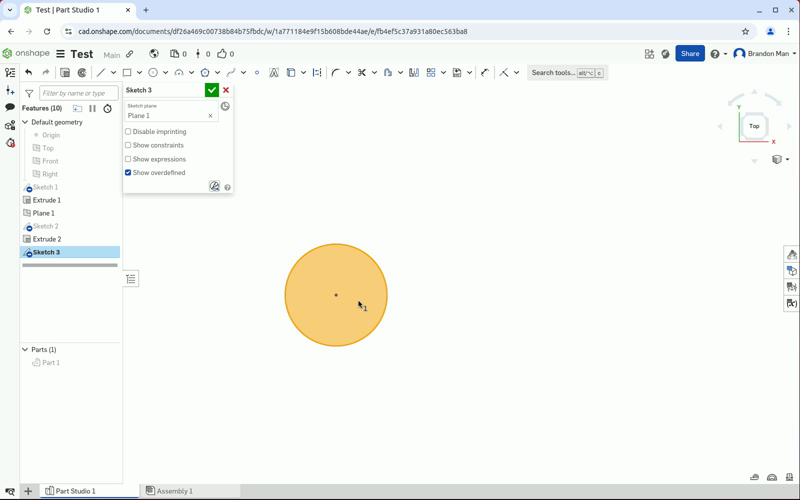
scroll(-6)
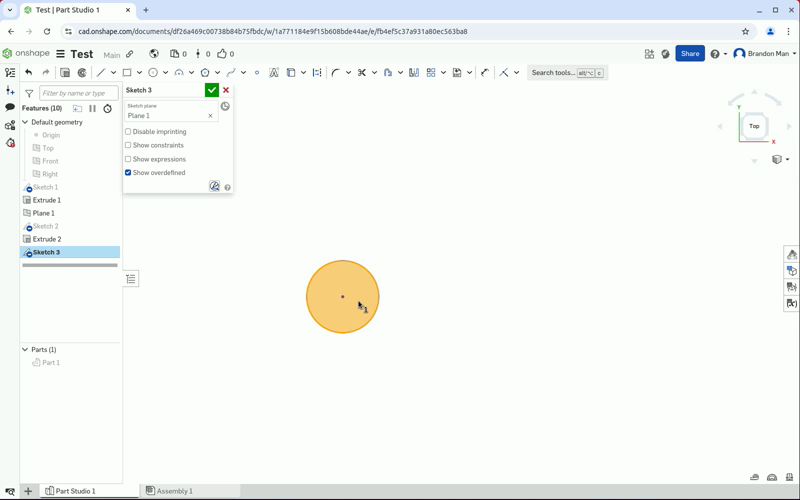
scroll(-6)
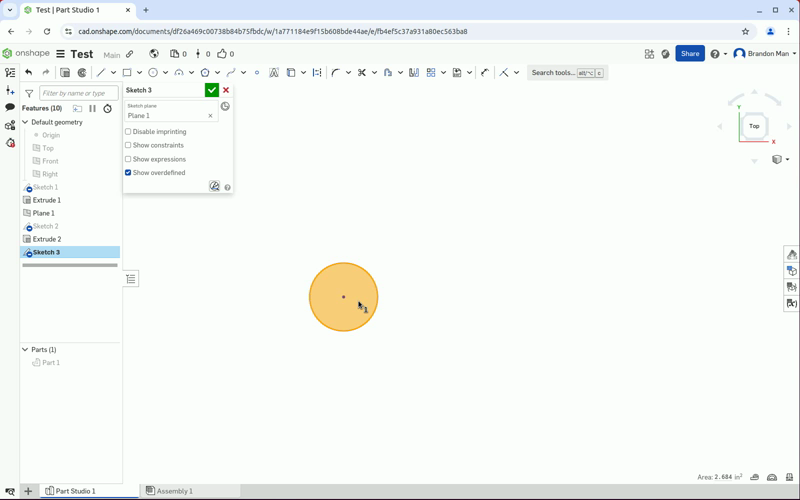
scroll(-6)
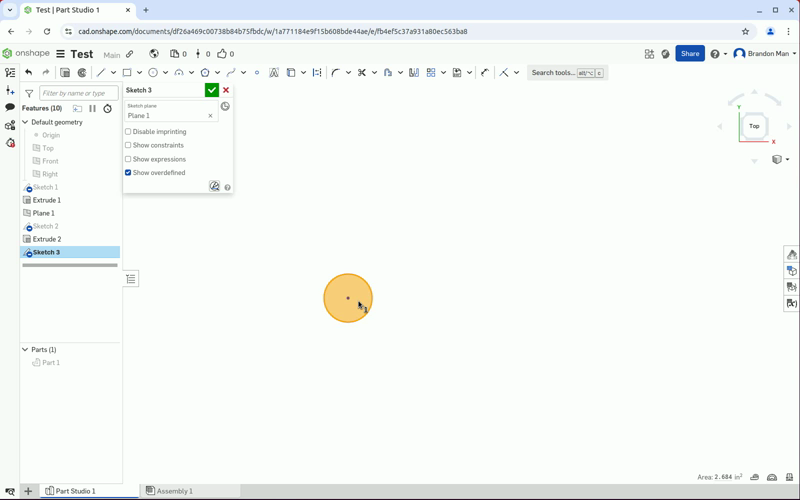
scroll(-6)
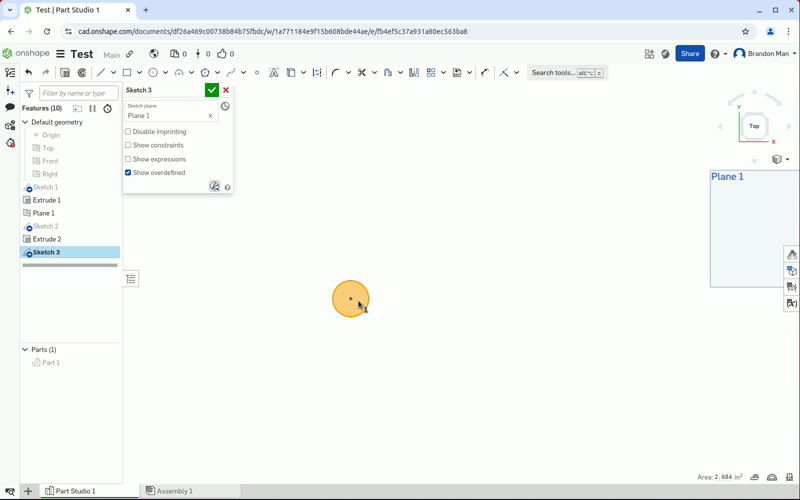
scroll(-6)
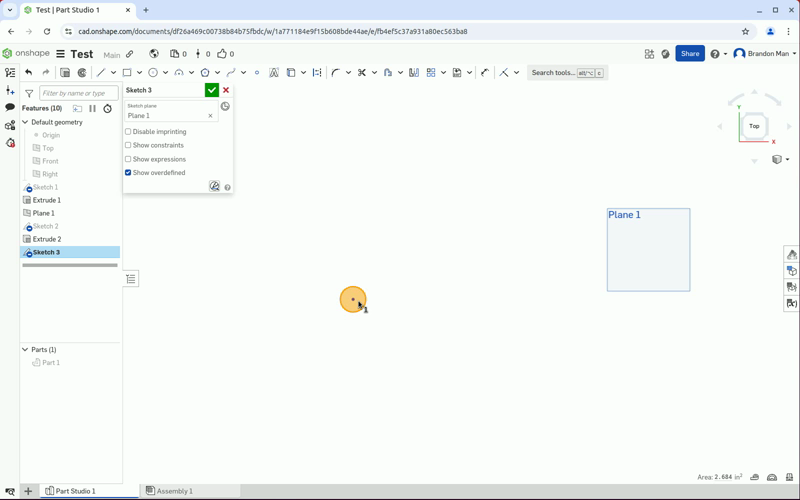
scroll(-6)
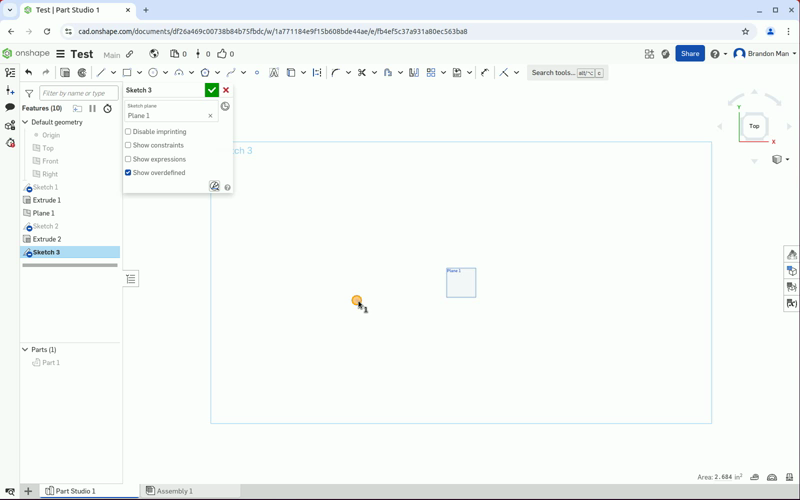
mouse_move(73, 352)
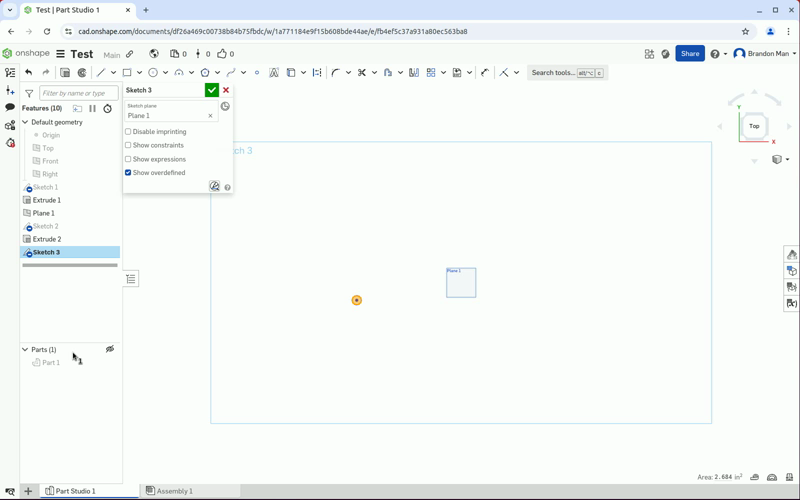
key(shift+y)
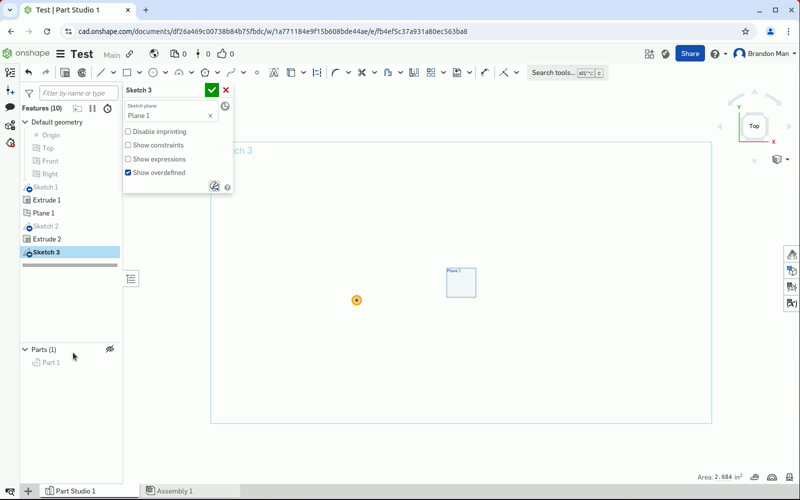
key(shift+e)
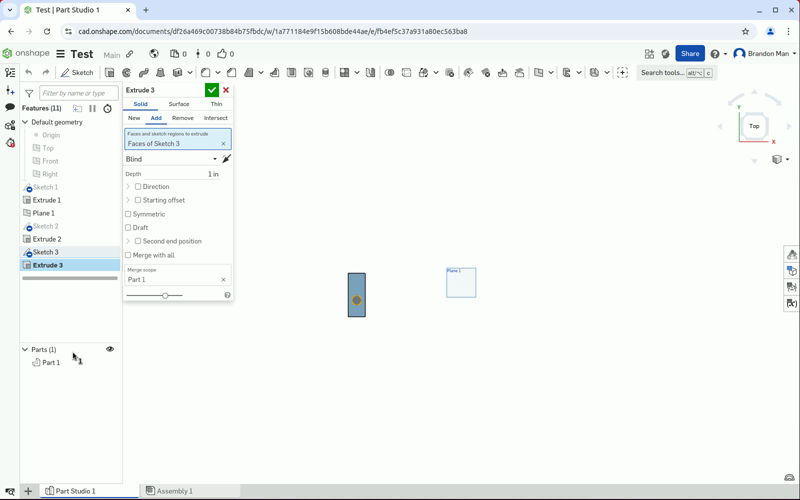
mouse_move(143, 106)
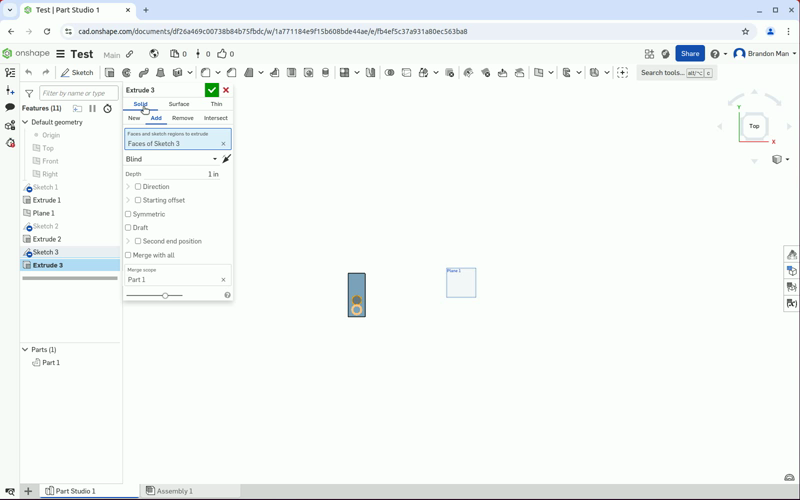
click(143, 106)
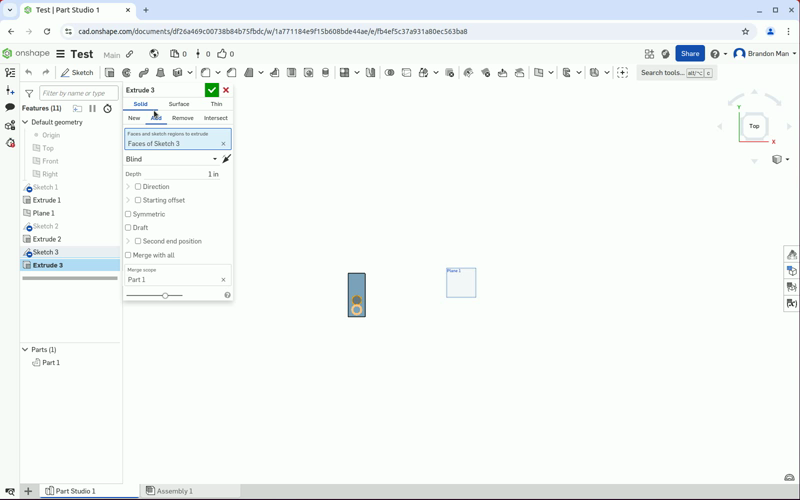
mouse_move(186, 120)
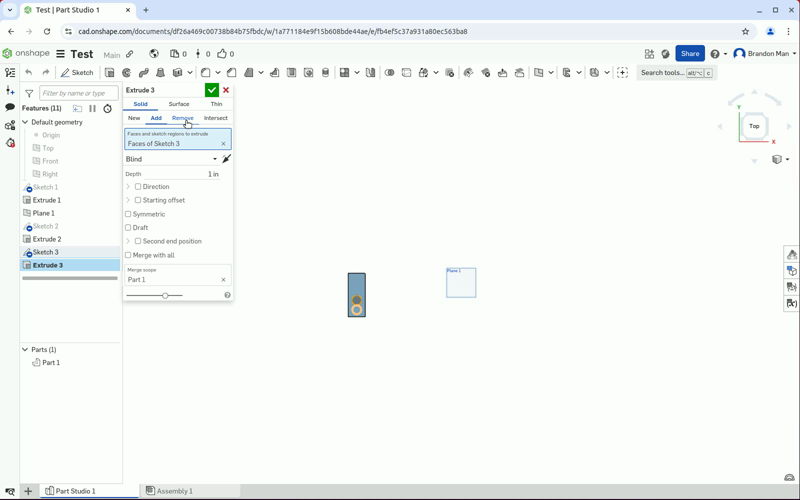
click(186, 120)
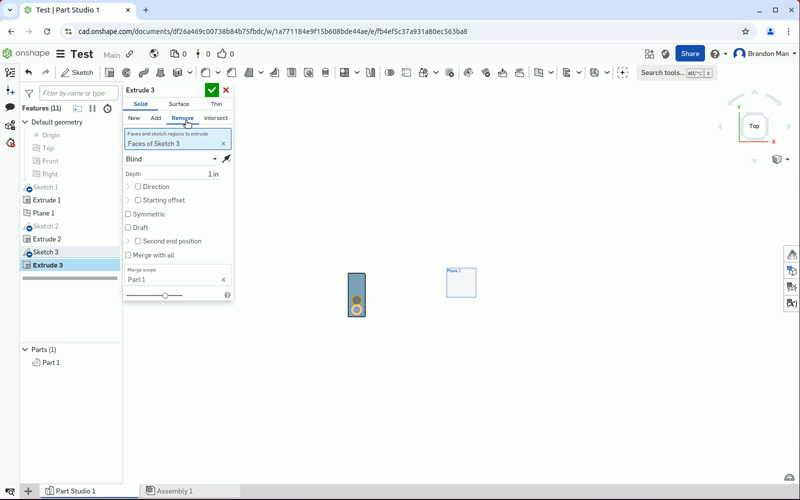
key(tab, 4)
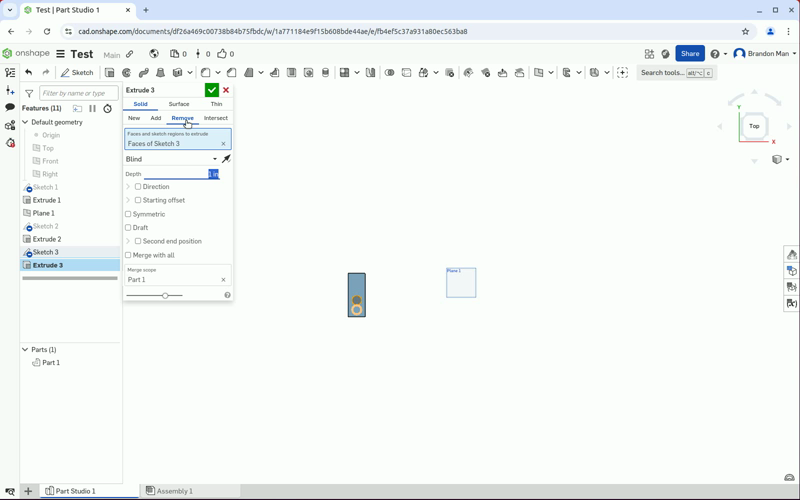
text(4.333)
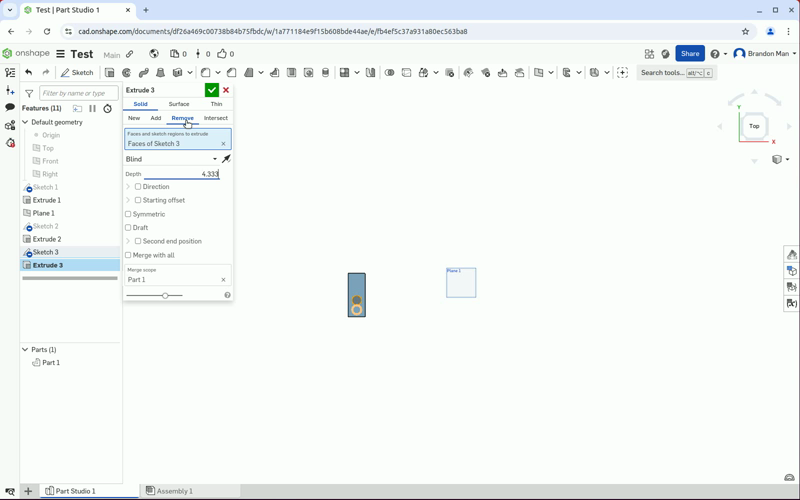
key(tab, 6)
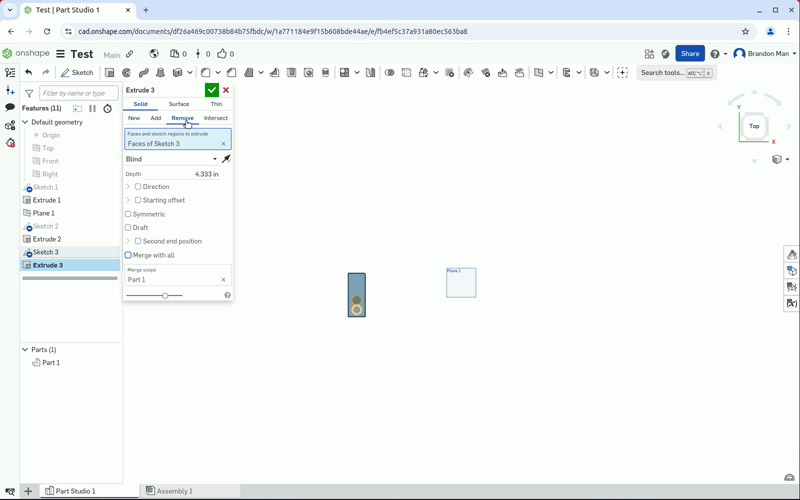
key(space)
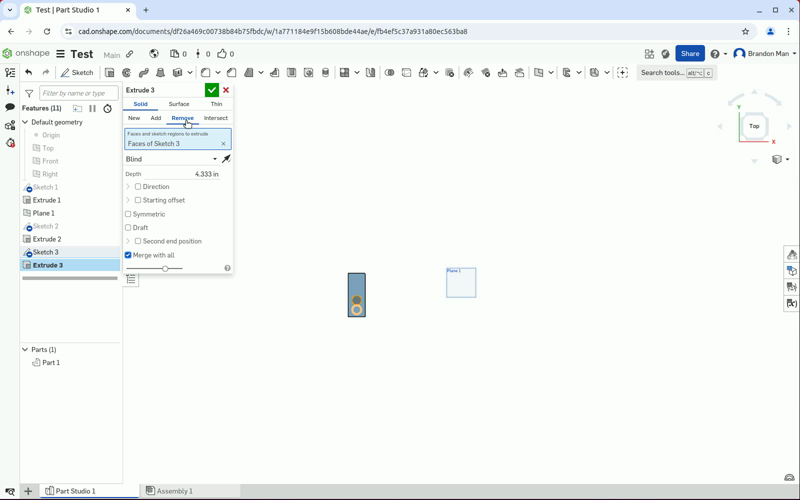
key(enter)
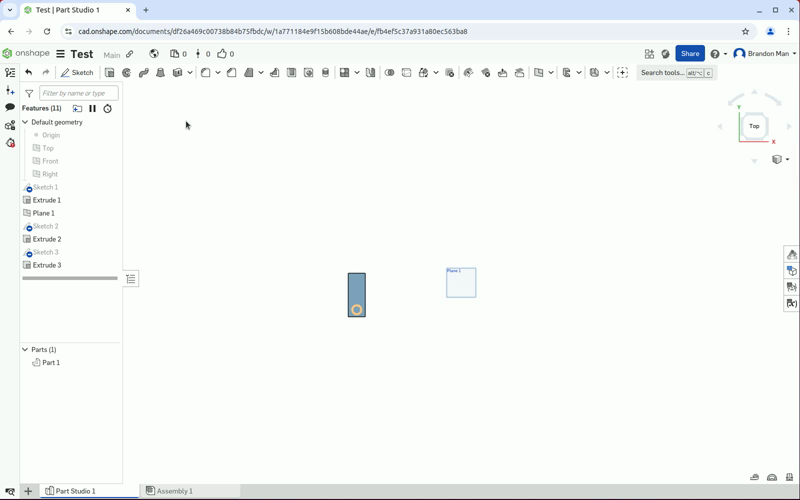
key(shift+h)
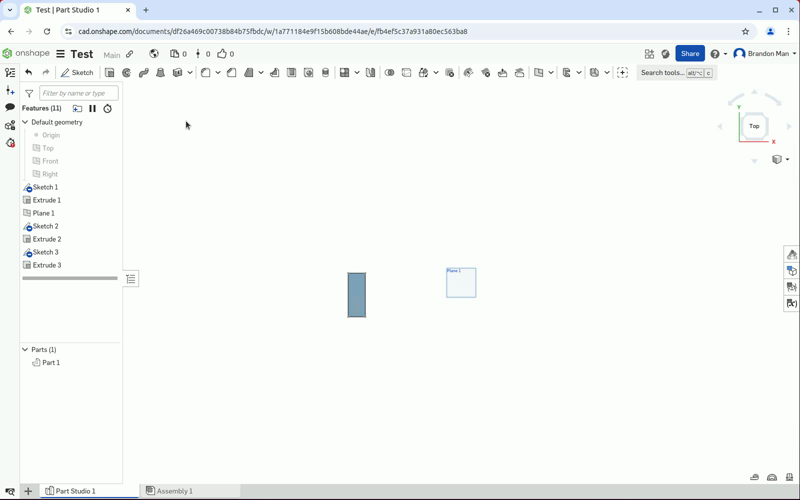
key(shift+h)
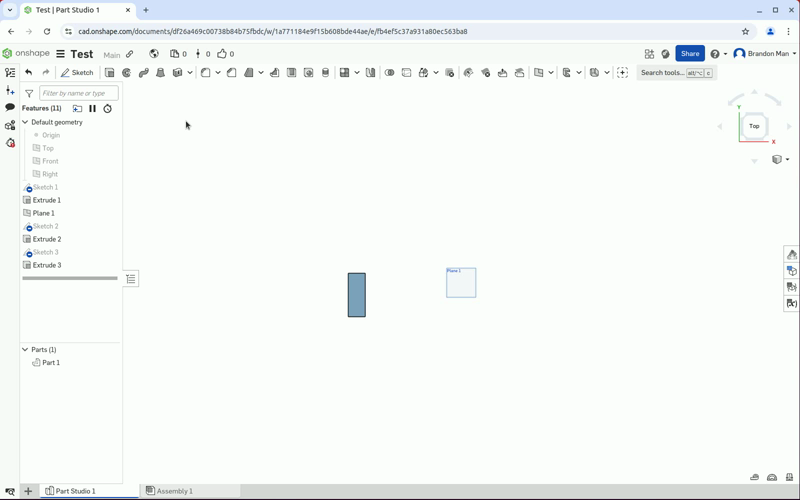
mouse_move(73, 189)
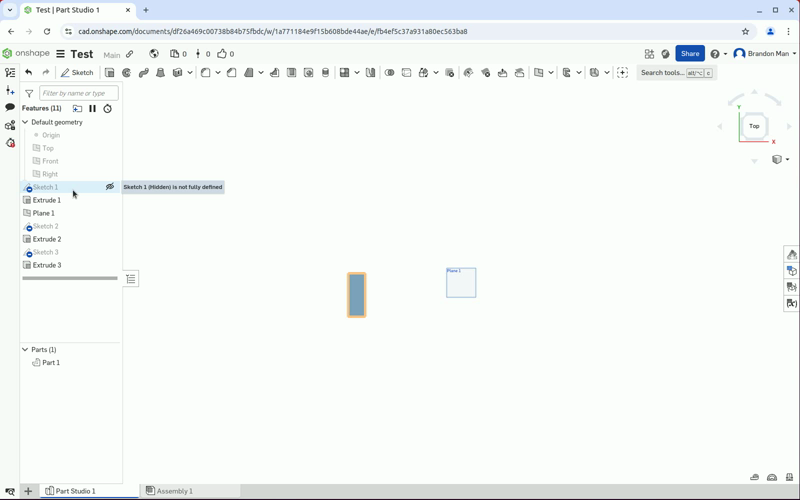
click(73, 189)
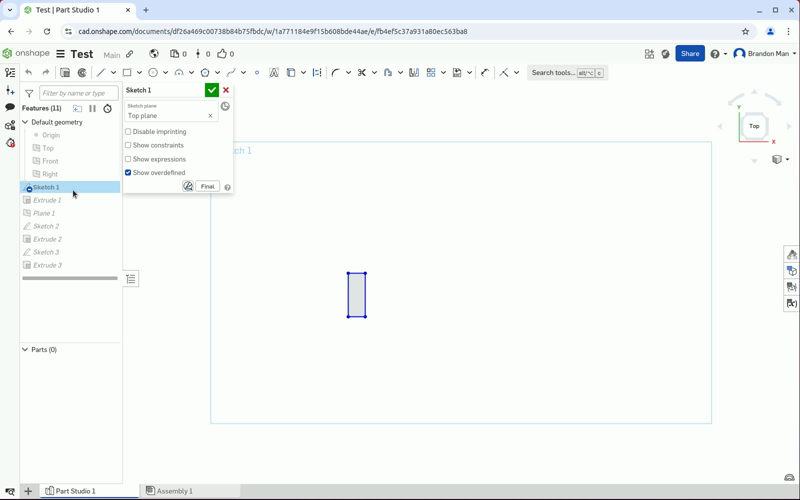
mouse_move(229, 92)
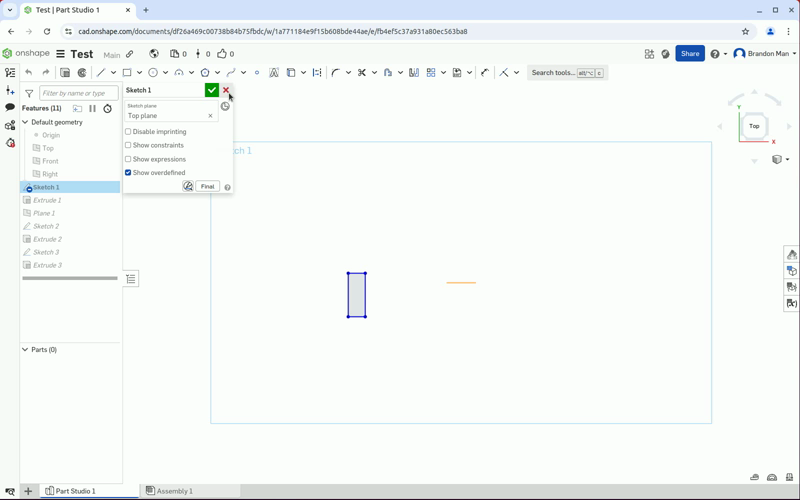
click(229, 92)
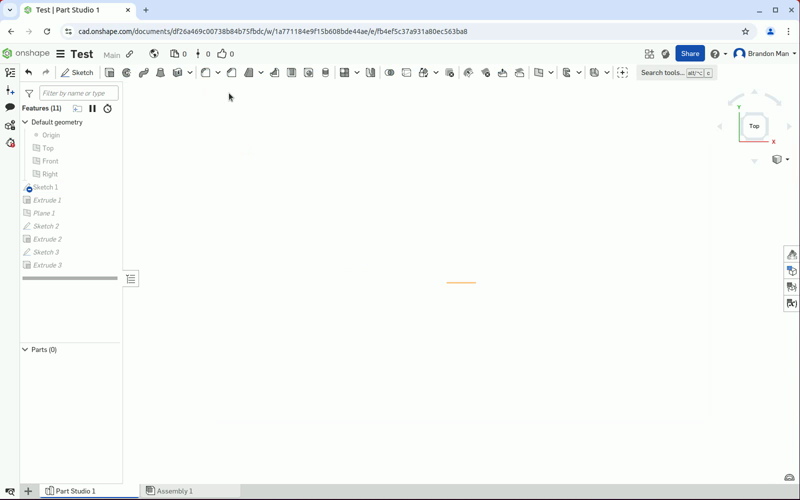
key(shift+s)
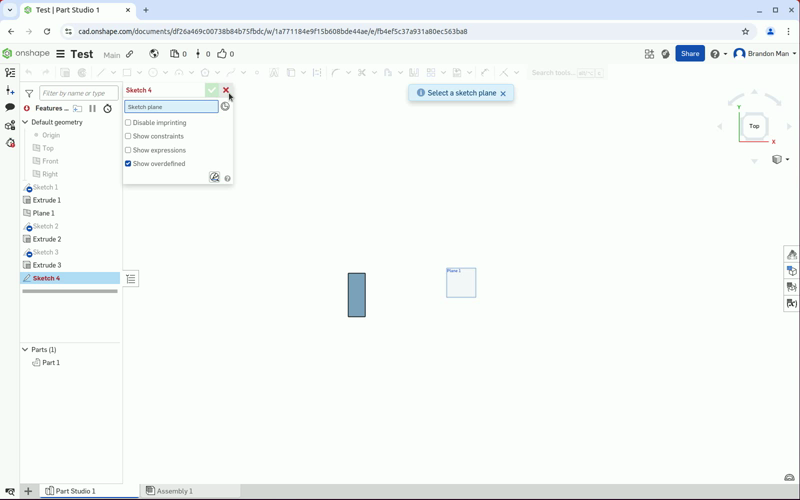
mouse_move(73, 215)
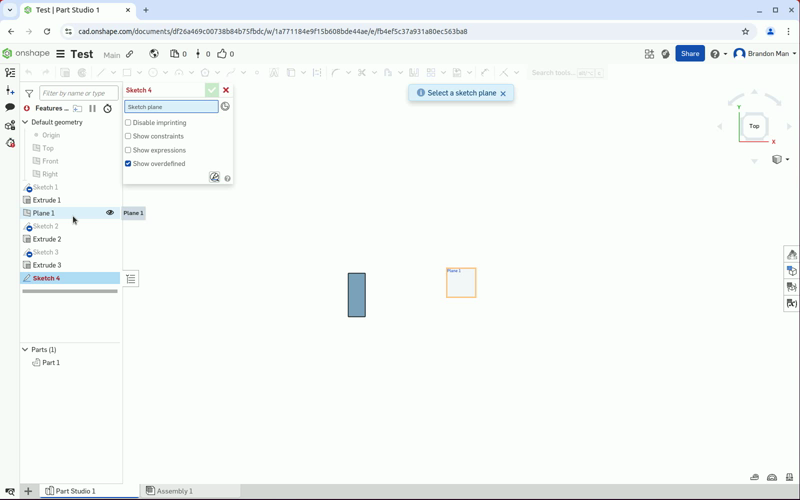
click(73, 215)
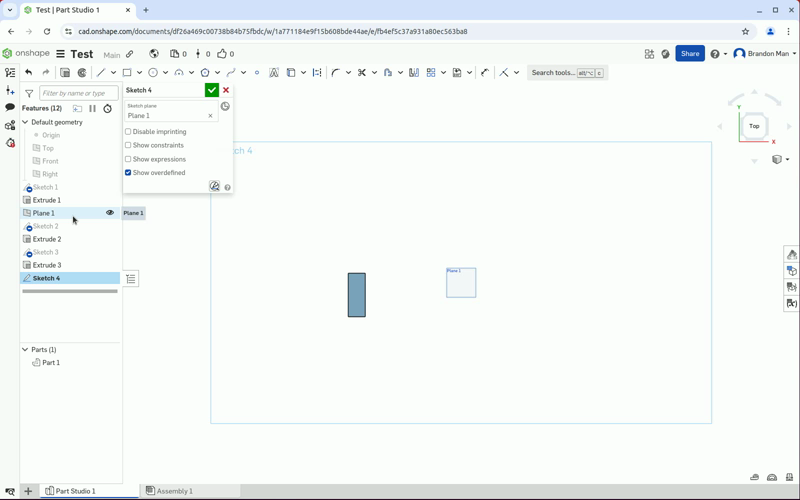
mouse_move(73, 352)
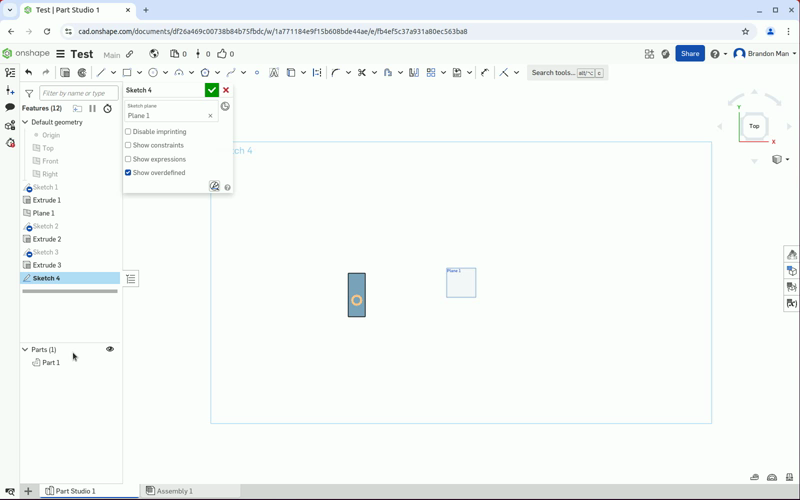
key(y)
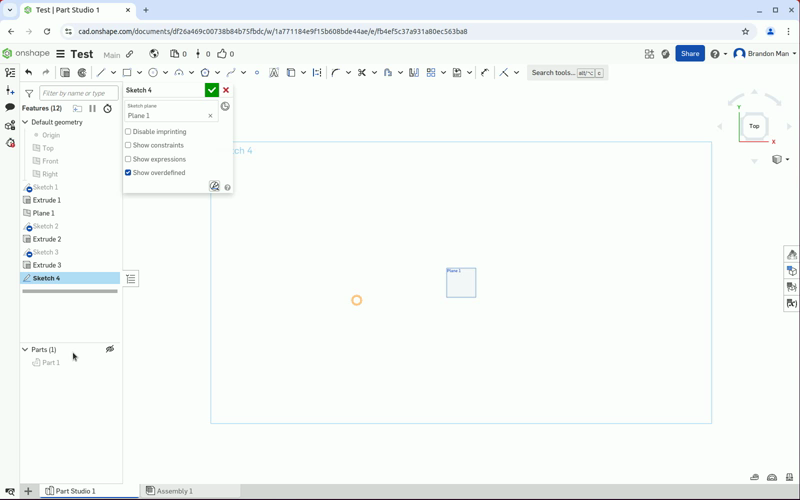
key(c)
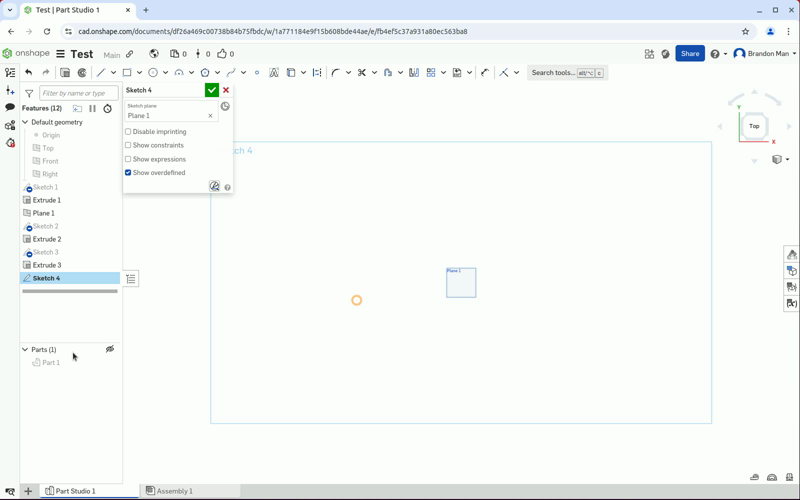
key_down(shift)
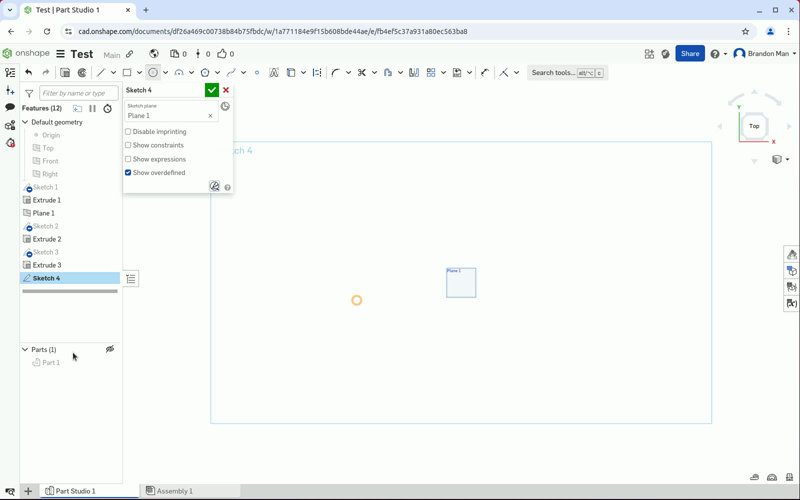
mouse_move(356, 290)
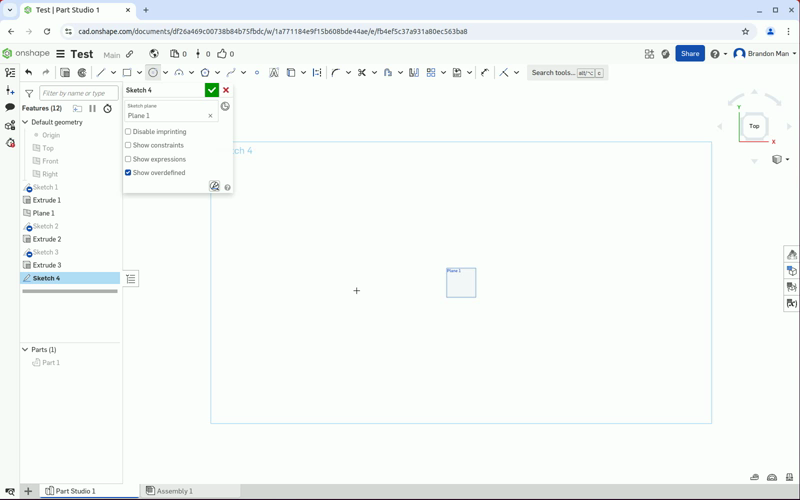
click(356, 290)
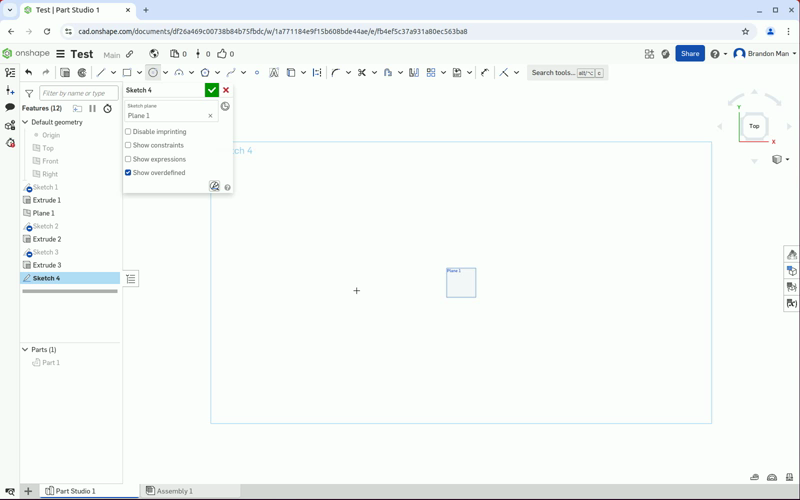
key_up(shift)
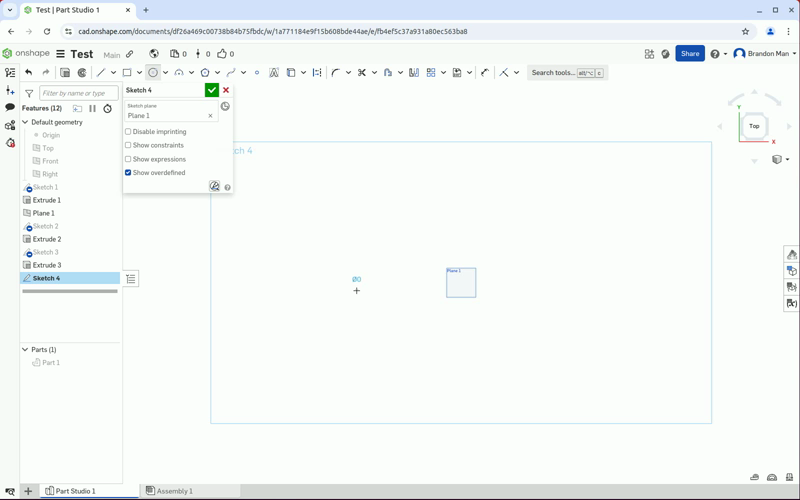
mouse_move(361, 290)
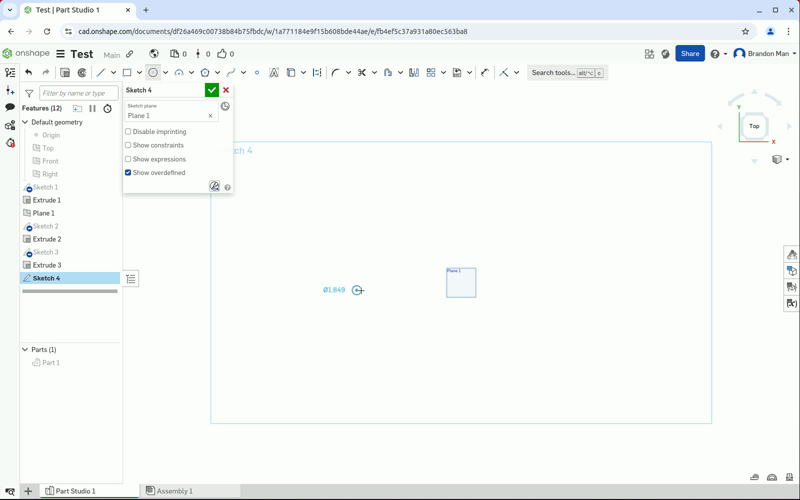
click(361, 290)
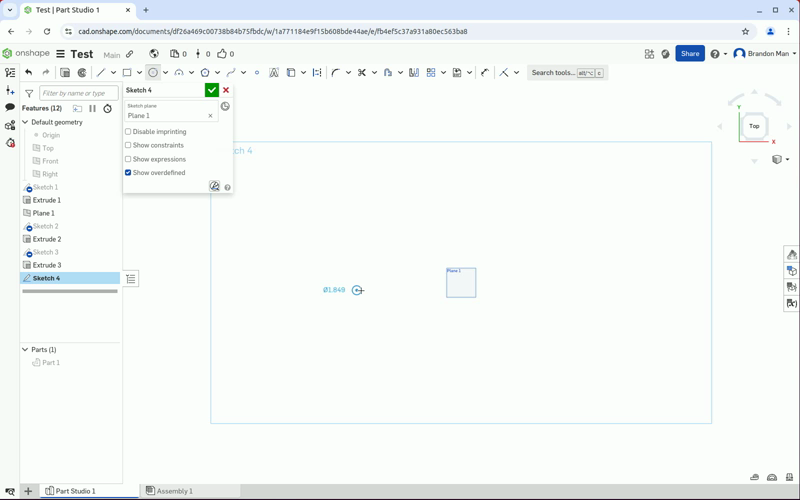
key(esc)
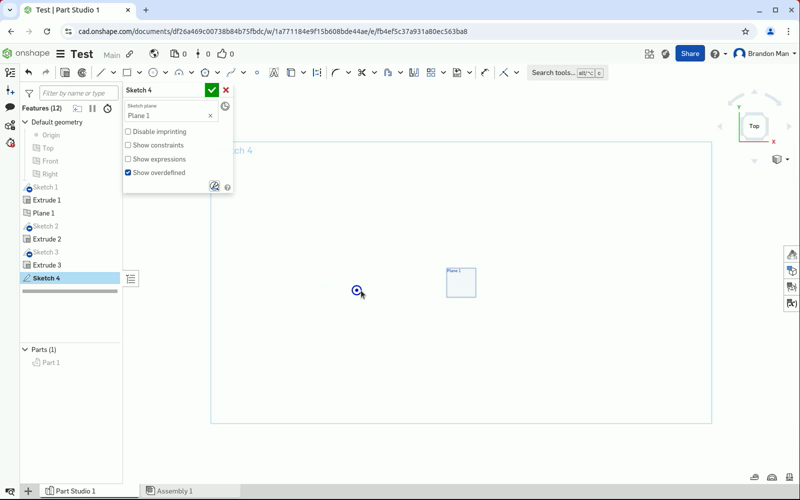
mouse_move(358, 292)
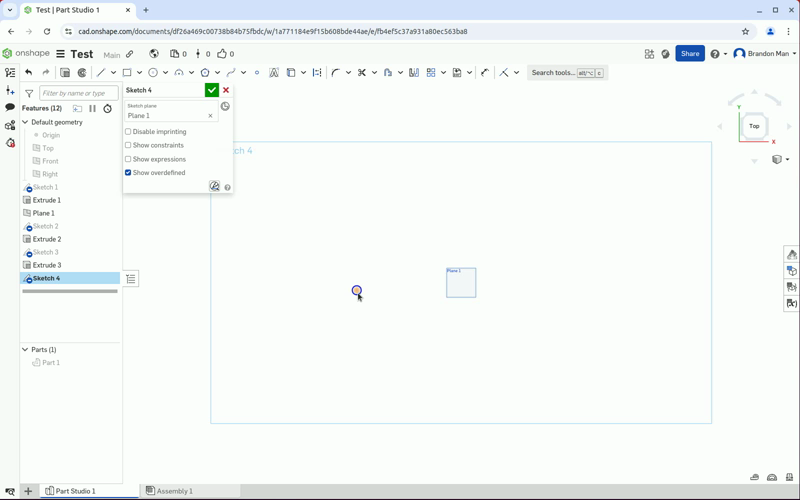
scroll(6)
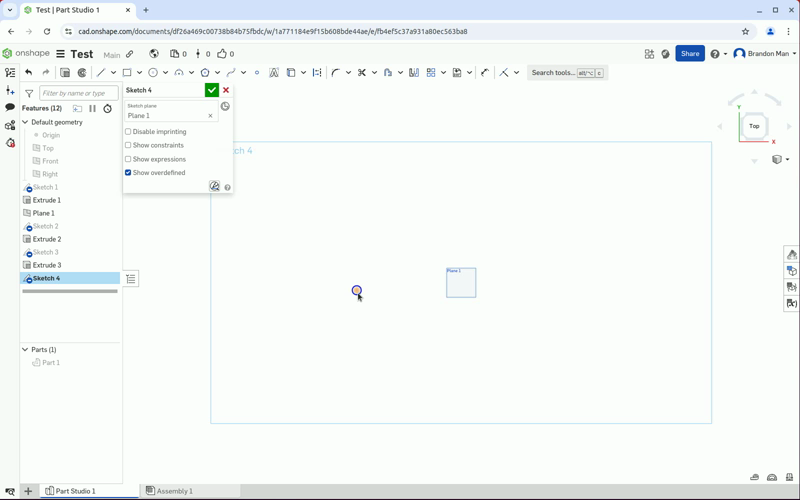
scroll(6)
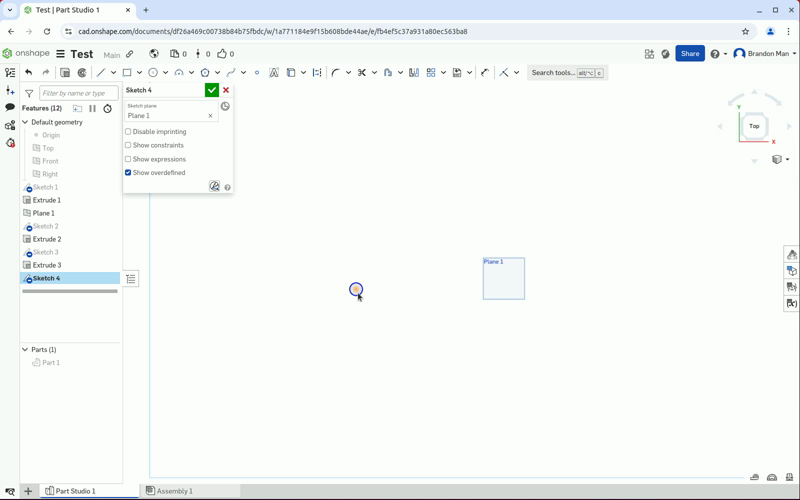
scroll(6)
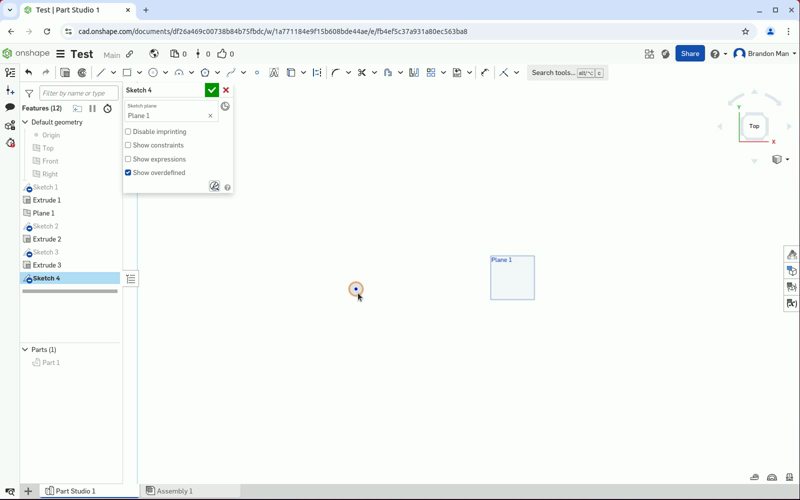
scroll(6)
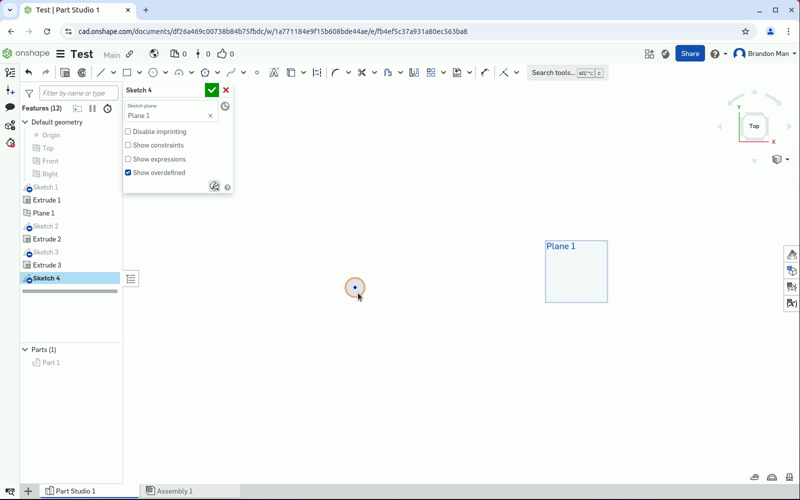
scroll(6)
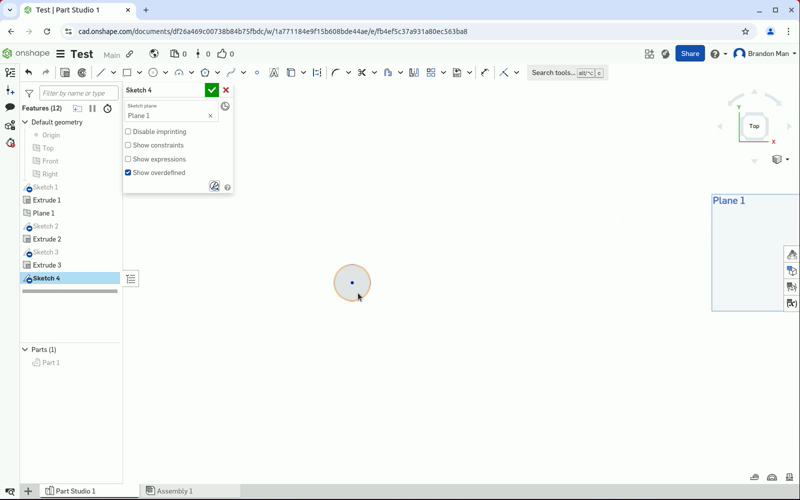
scroll(6)
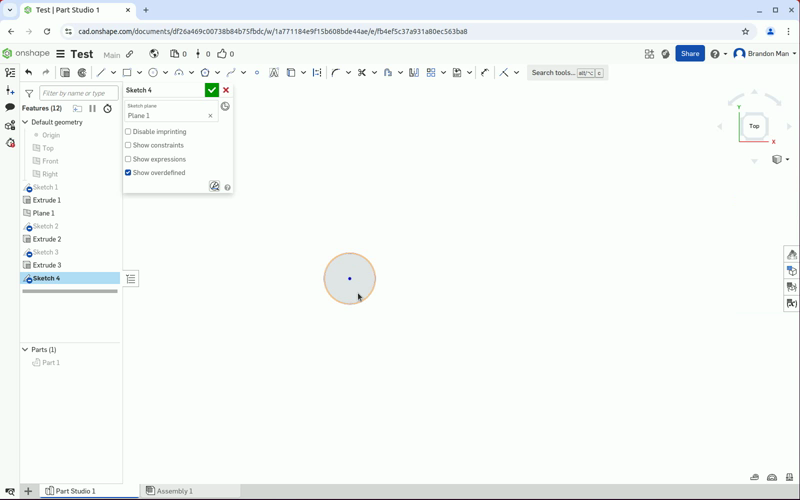
scroll(6)
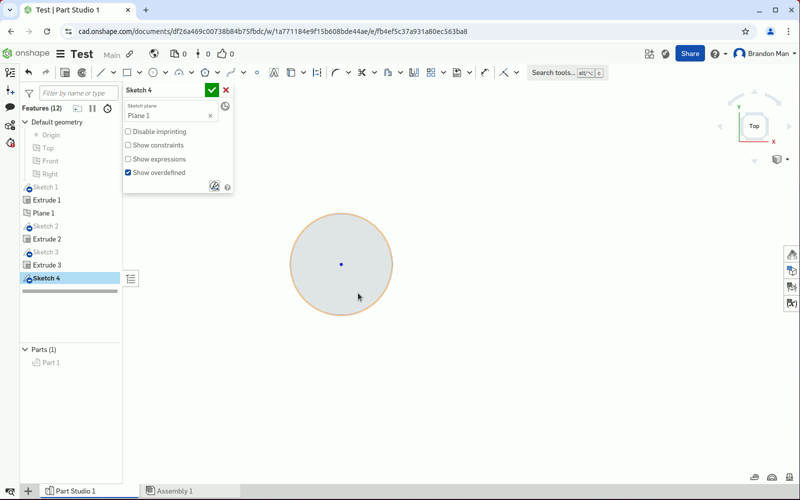
click(358, 292)
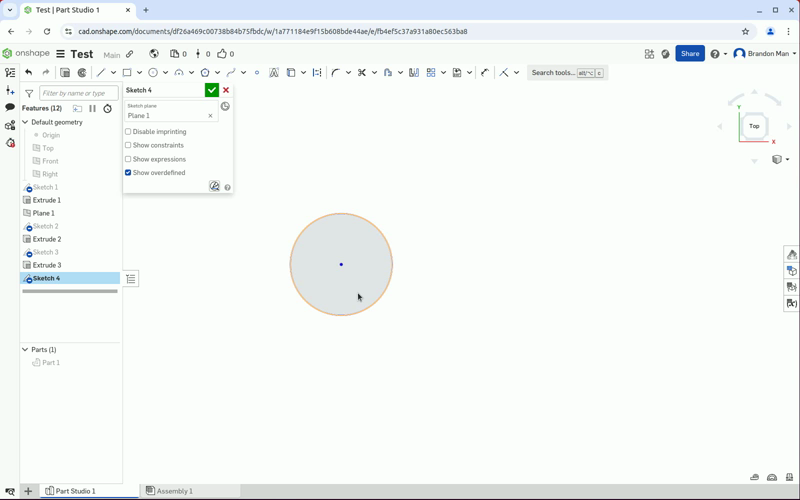
scroll(-6)
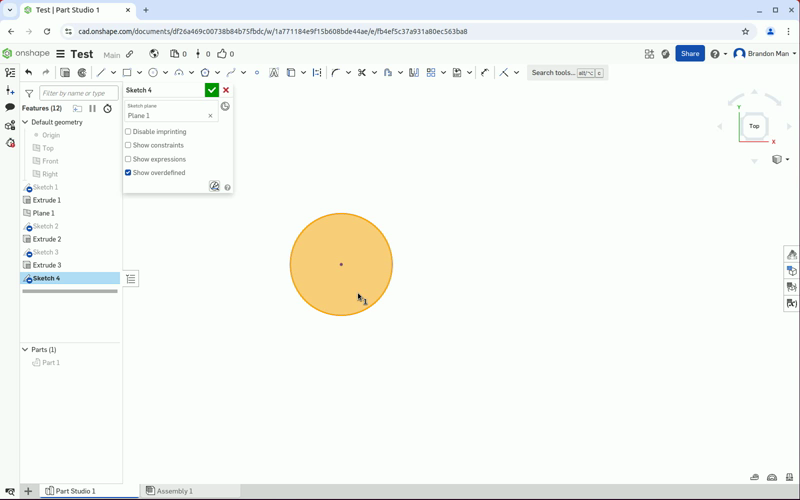
scroll(-6)
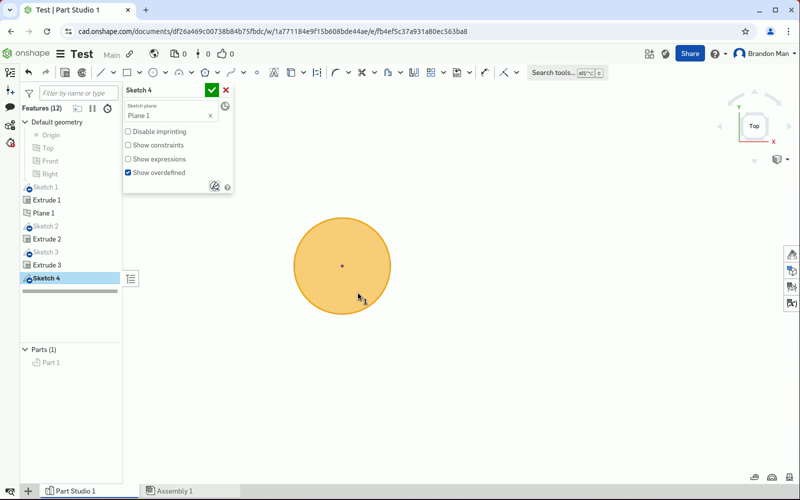
scroll(-6)
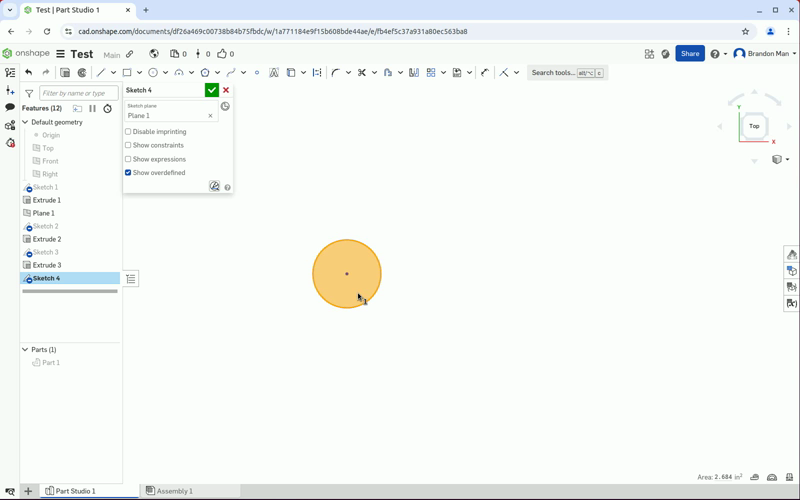
scroll(-6)
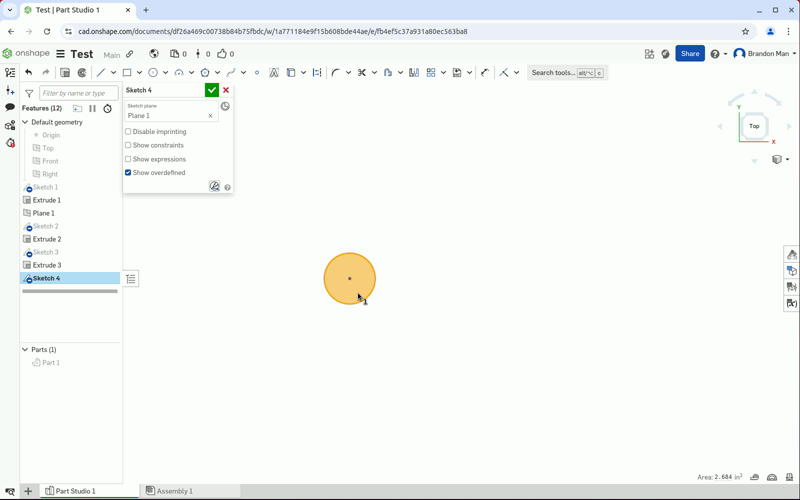
scroll(-6)
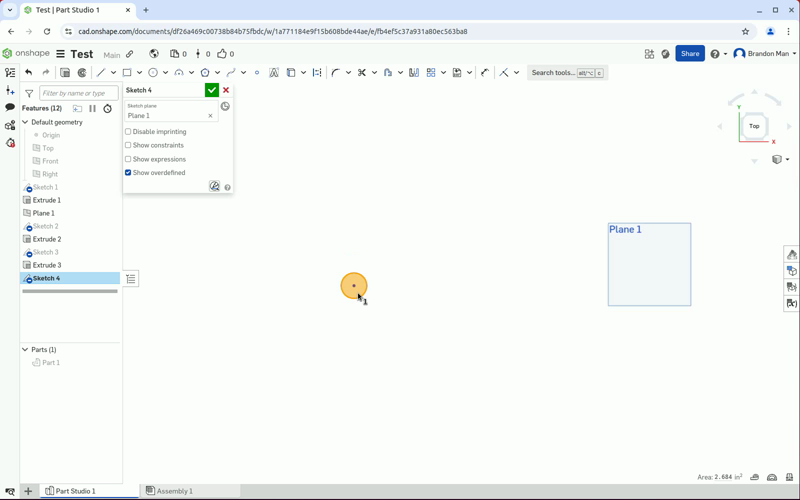
scroll(-6)
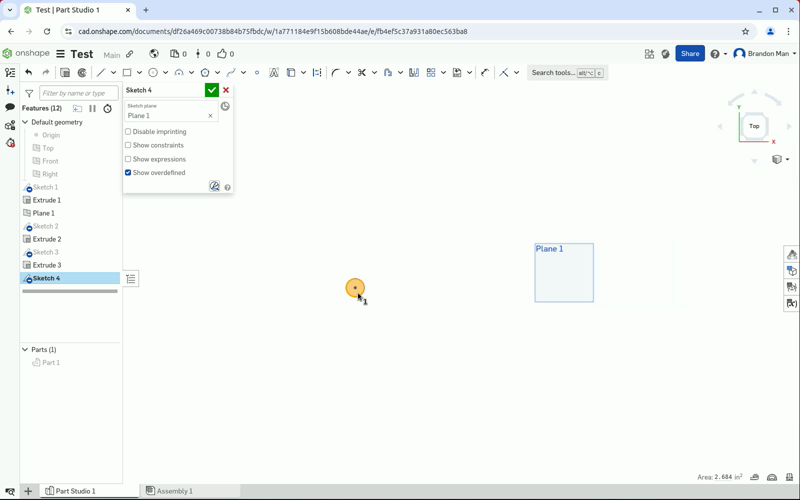
scroll(-6)
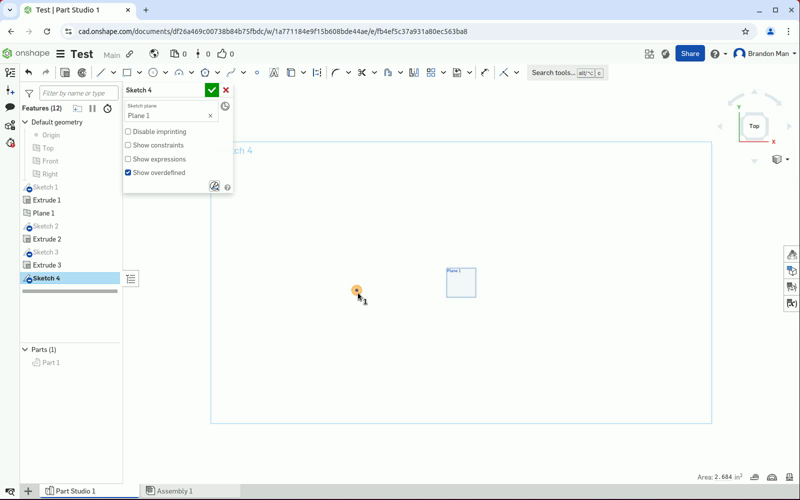
mouse_move(73, 352)
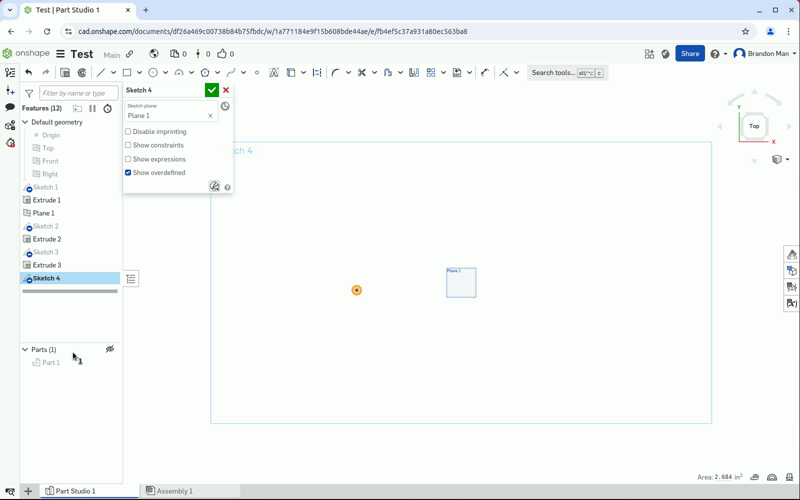
key(shift+y)
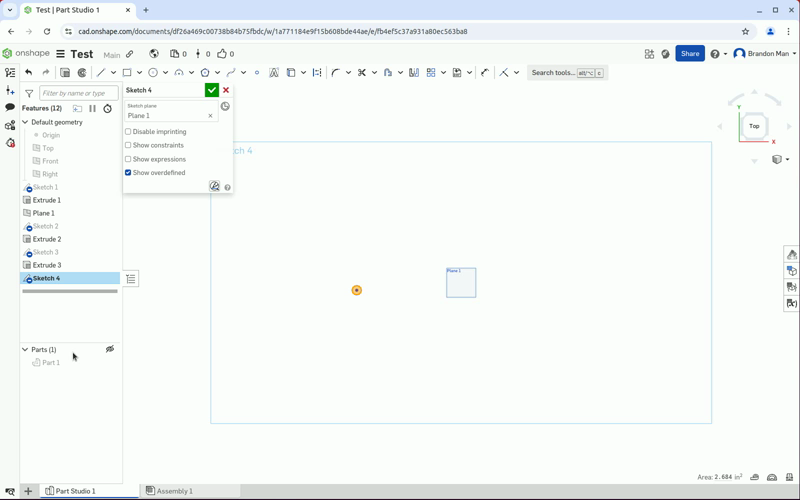
key(shift+e)
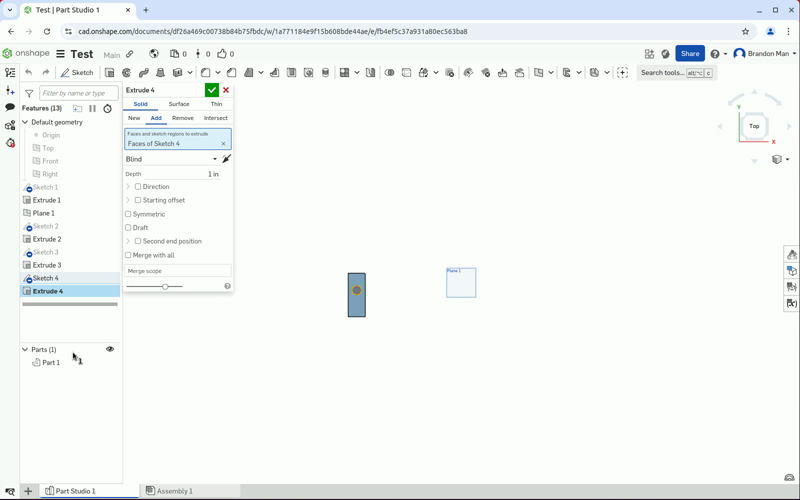
mouse_move(143, 106)
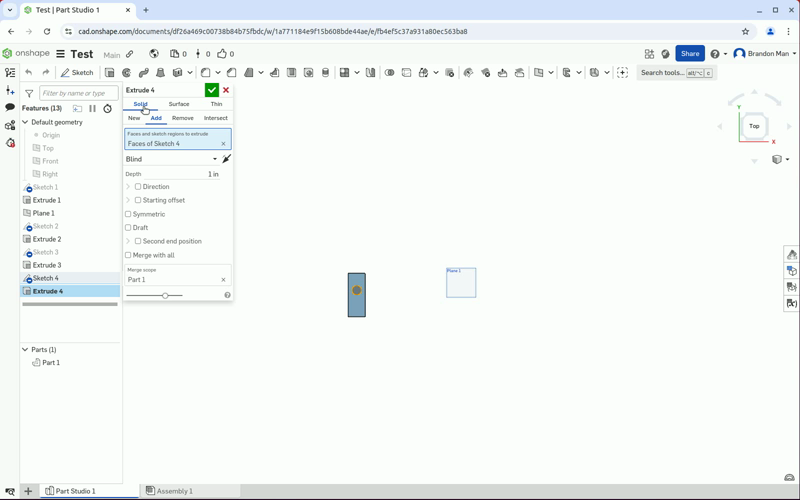
click(143, 106)
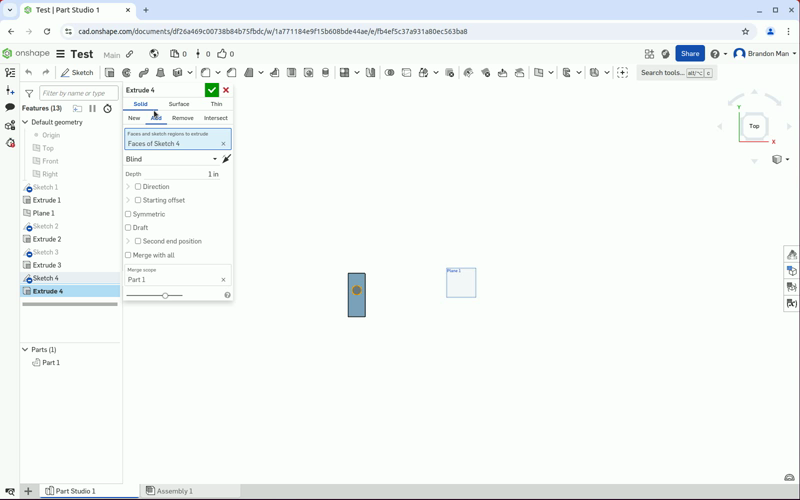
mouse_move(186, 120)
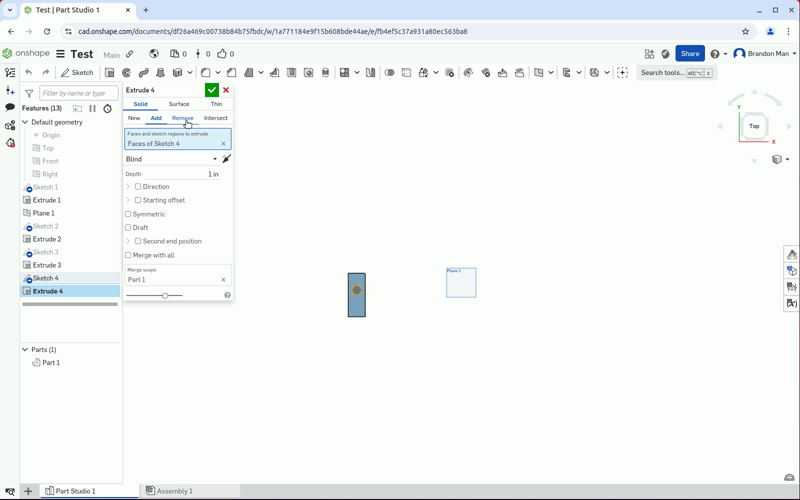
click(186, 120)
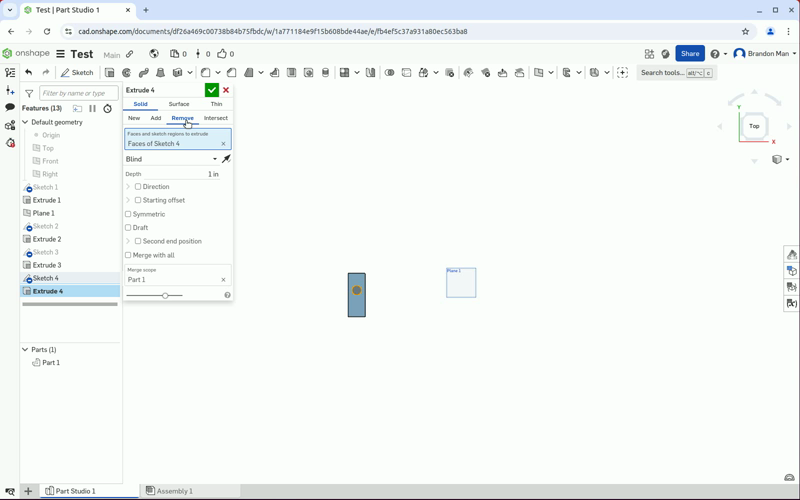
key(tab, 4)
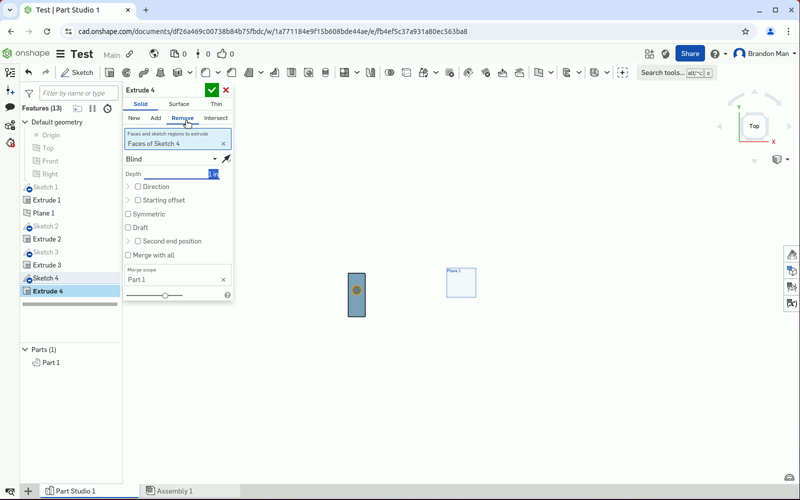
text(4.333)
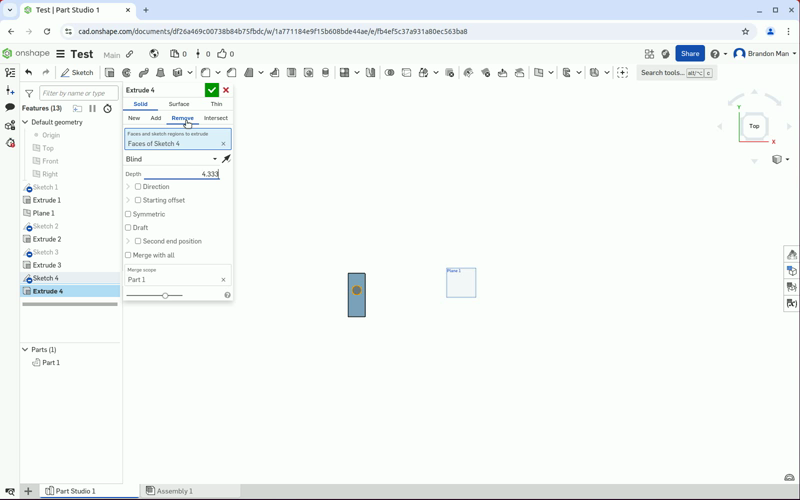
key(tab, 6)
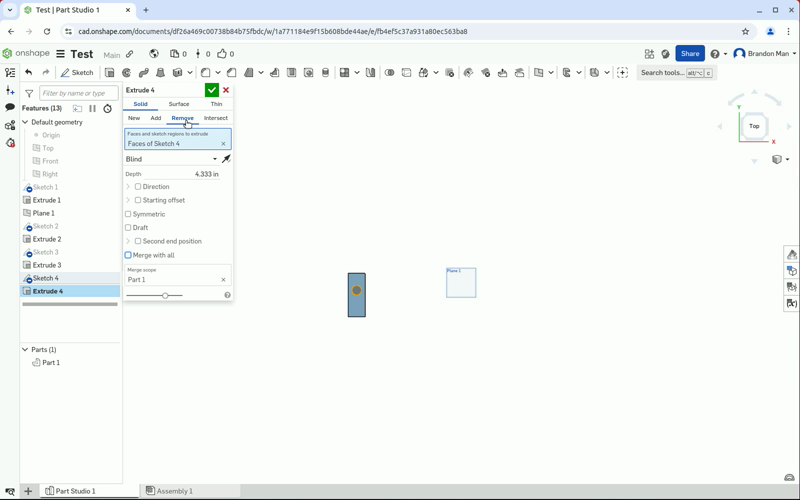
key(space)
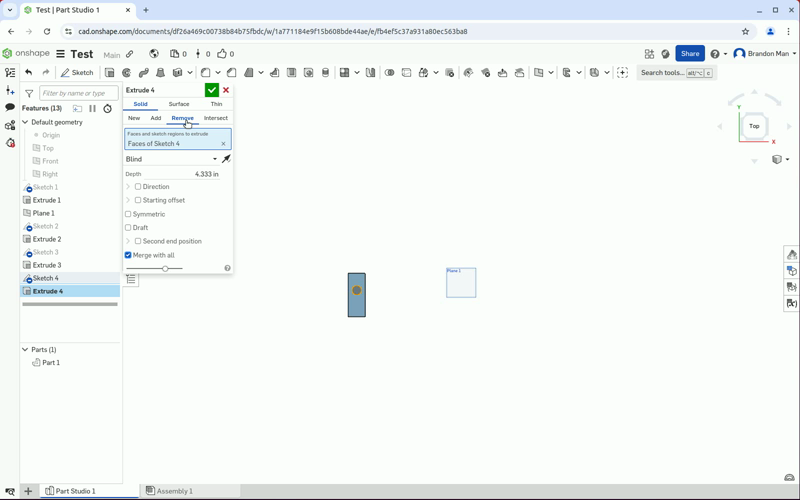
key(enter)
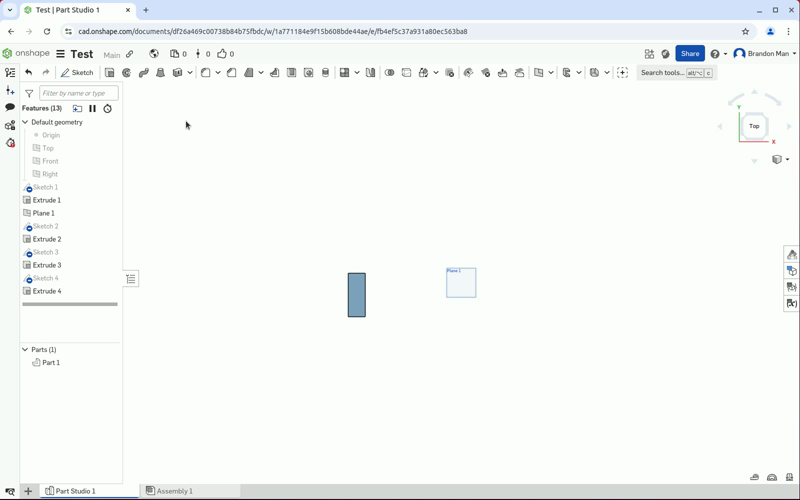
key(shift+h)
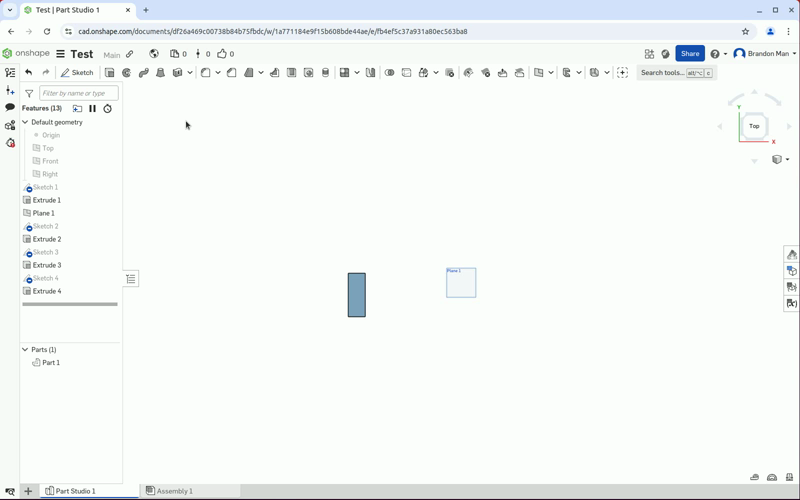
key(shift+h)
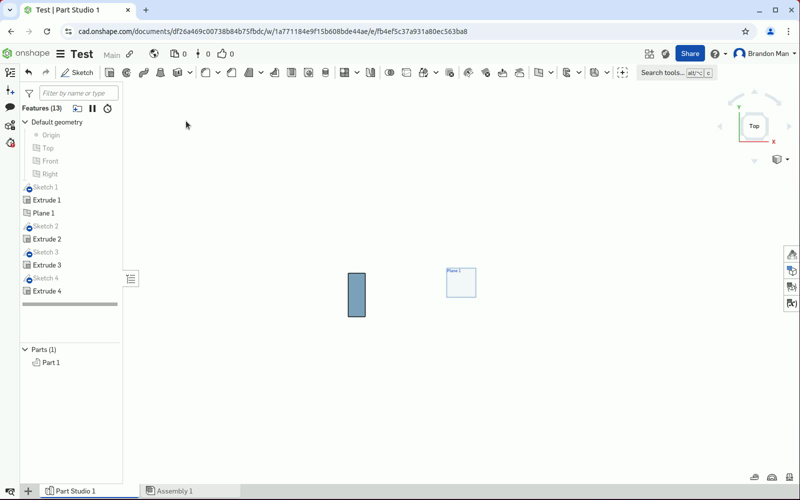
mouse_move(73, 189)
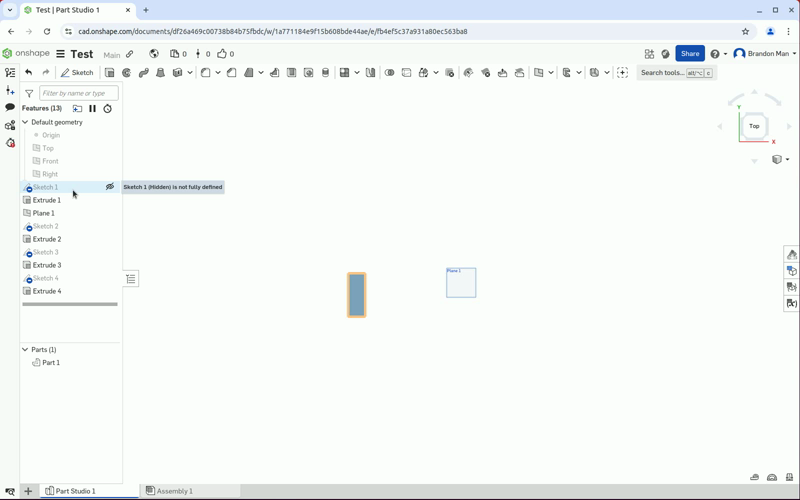
click(73, 189)
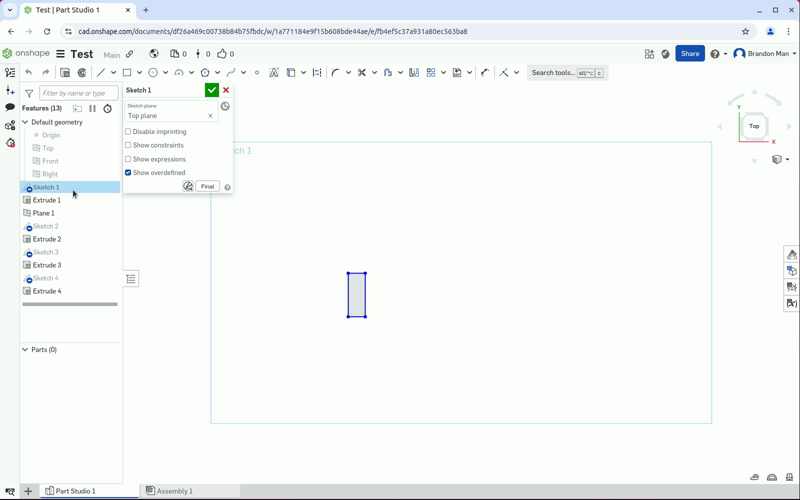
mouse_move(229, 92)
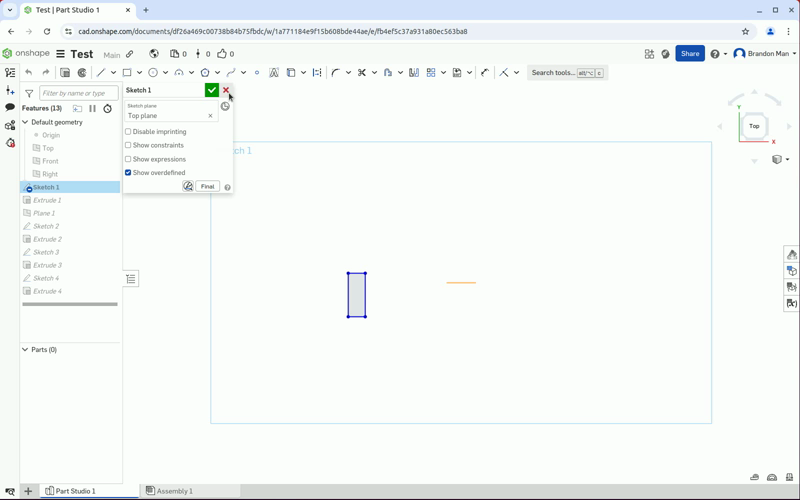
click(229, 92)
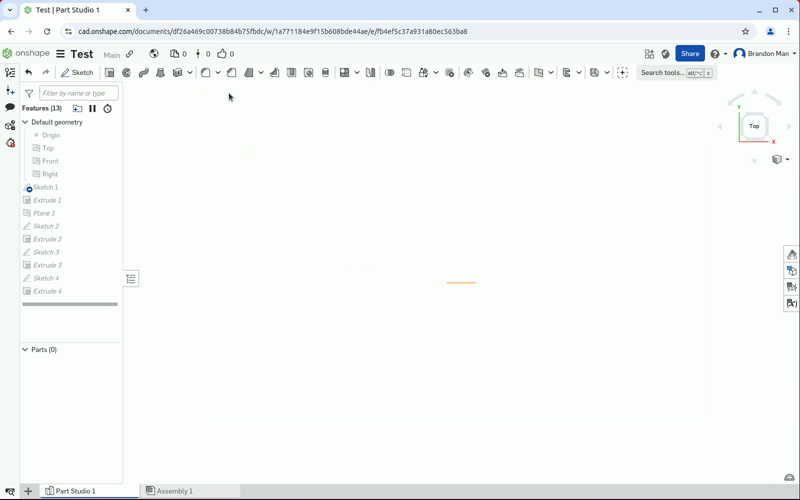
key(shift+s)
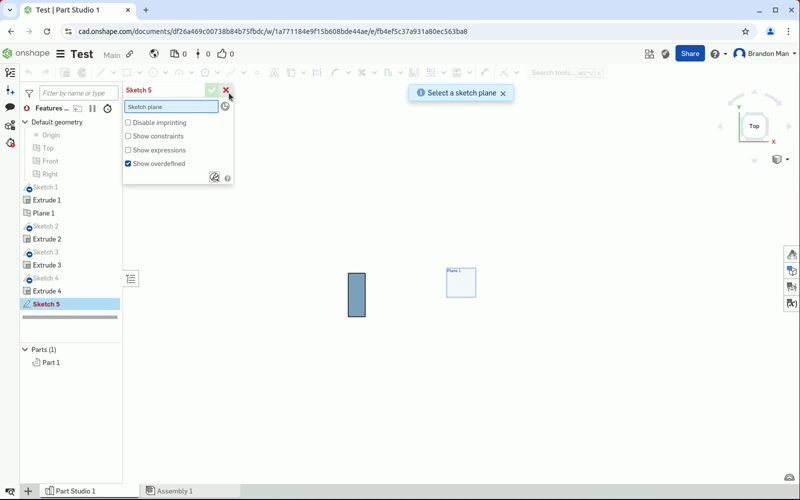
mouse_move(73, 215)
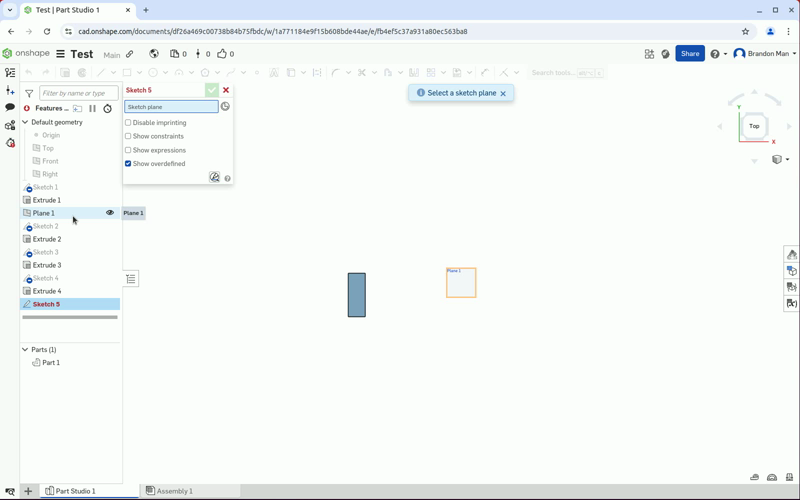
click(73, 215)
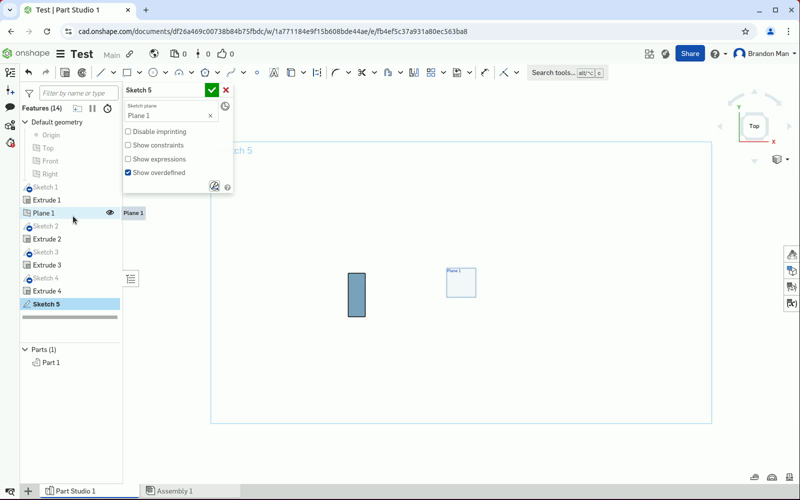
mouse_move(73, 352)
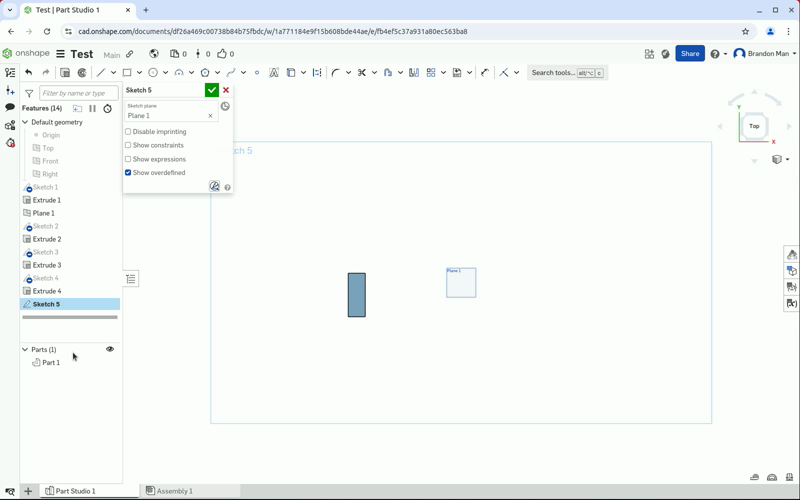
key(y)
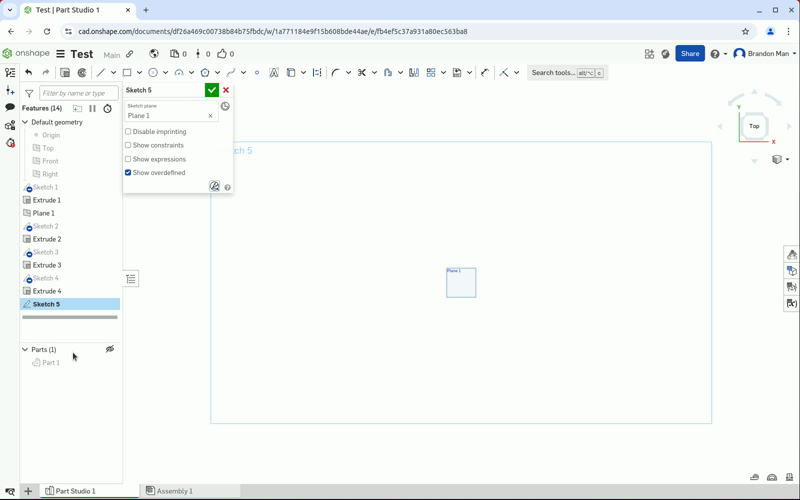
key(c)
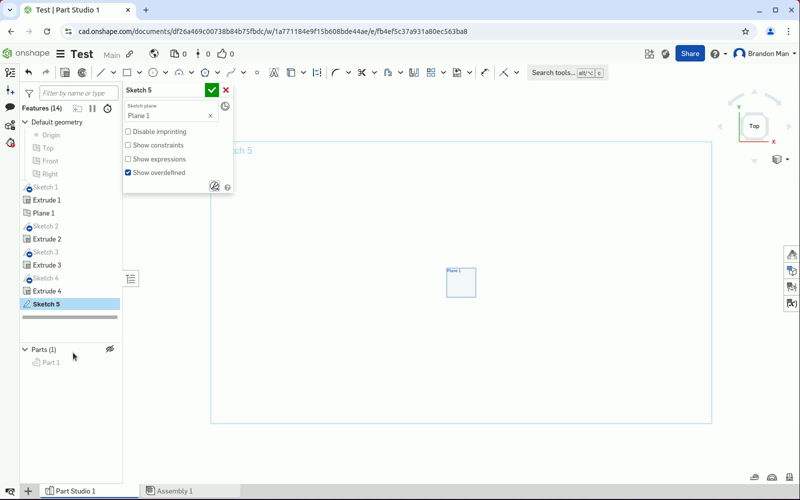
key_down(shift)
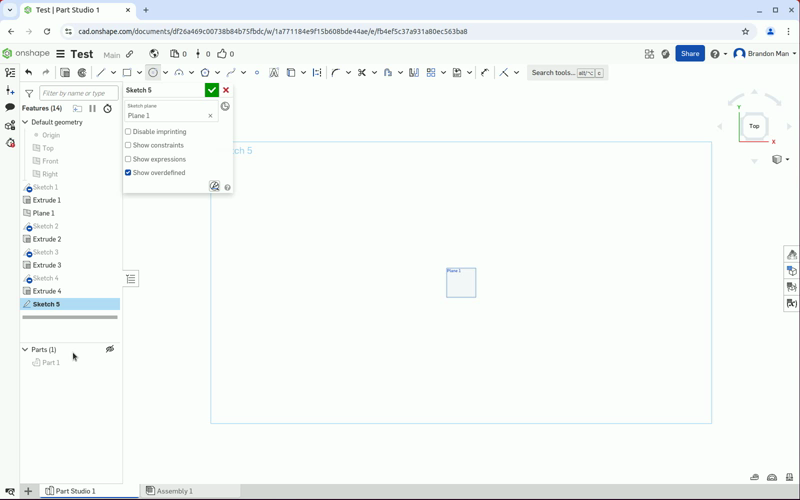
mouse_move(356, 280)
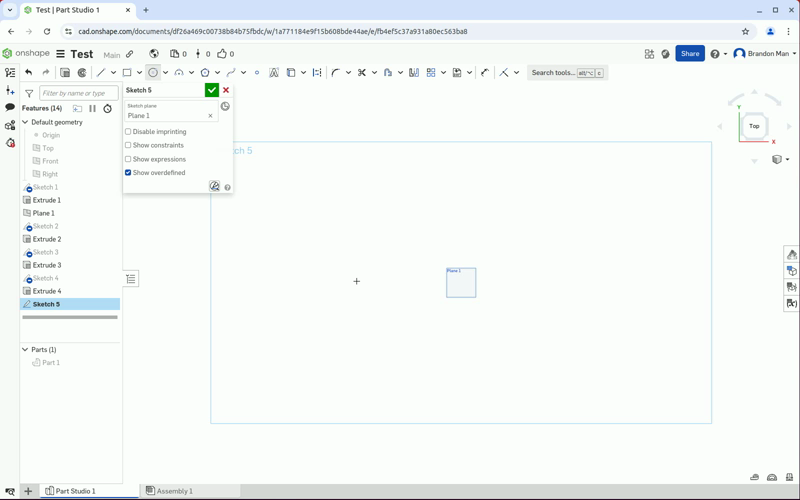
click(356, 280)
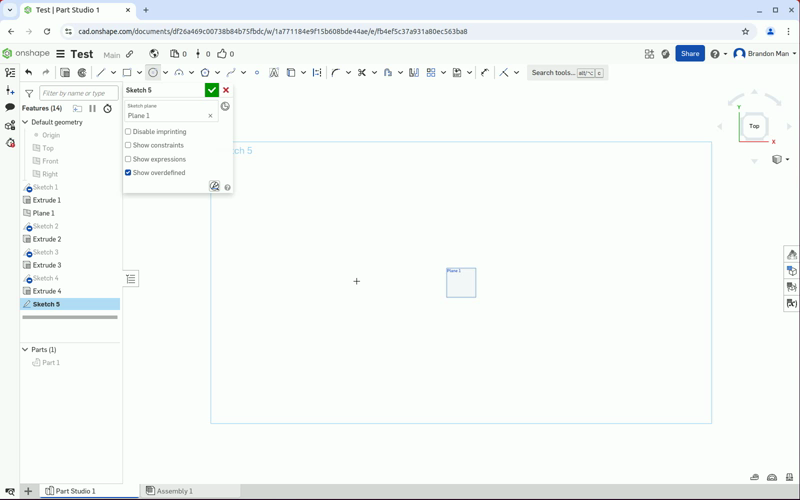
key_up(shift)
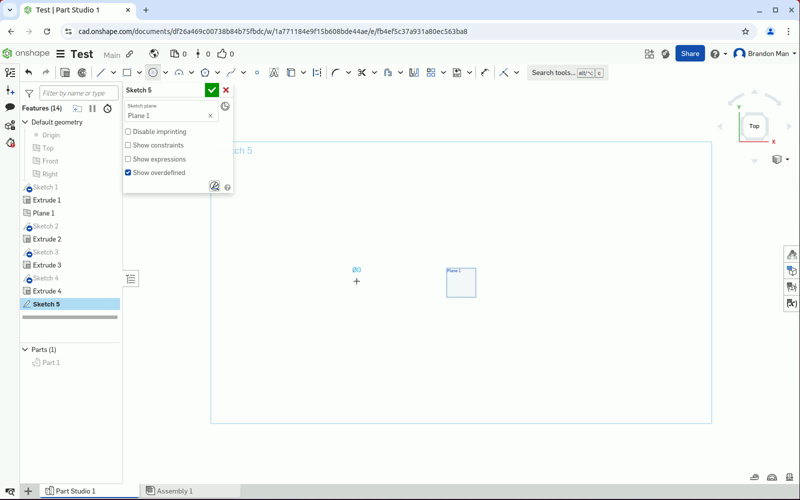
mouse_move(361, 280)
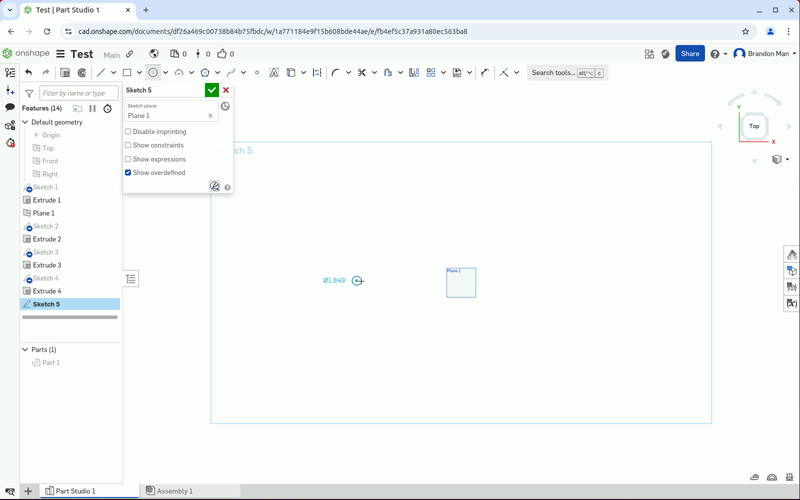
click(361, 280)
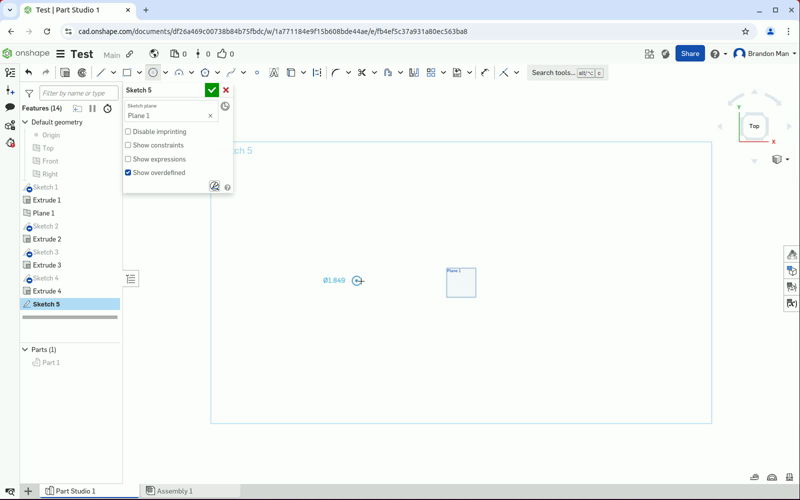
key(esc)
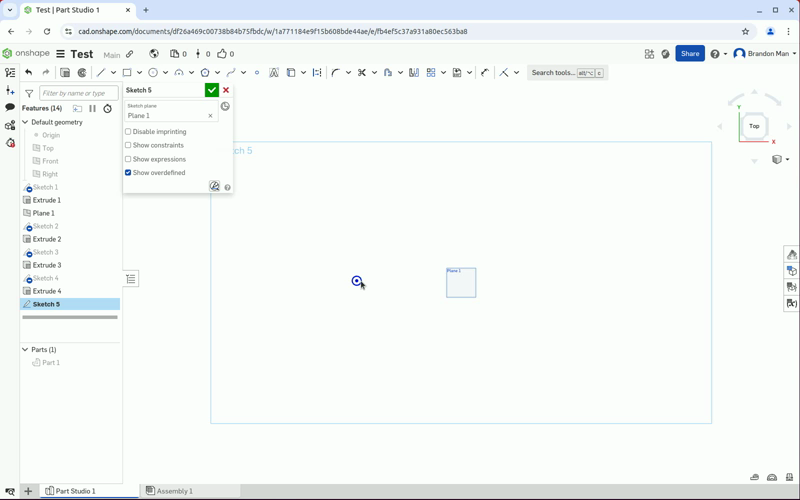
mouse_move(358, 278)
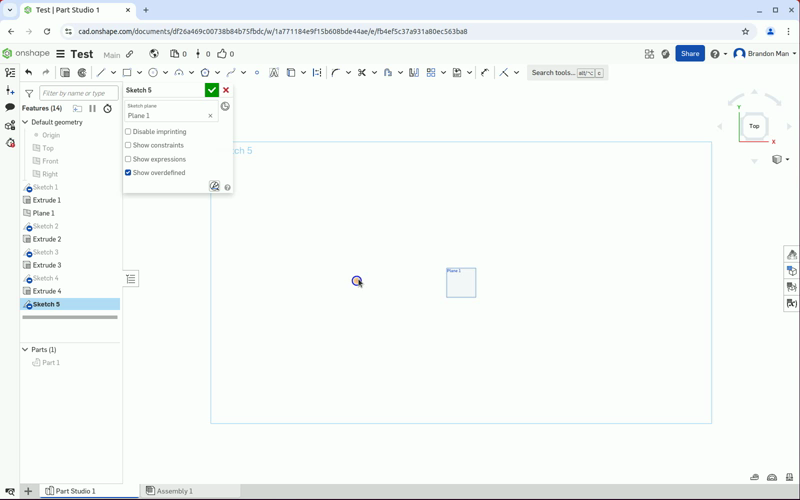
scroll(6)
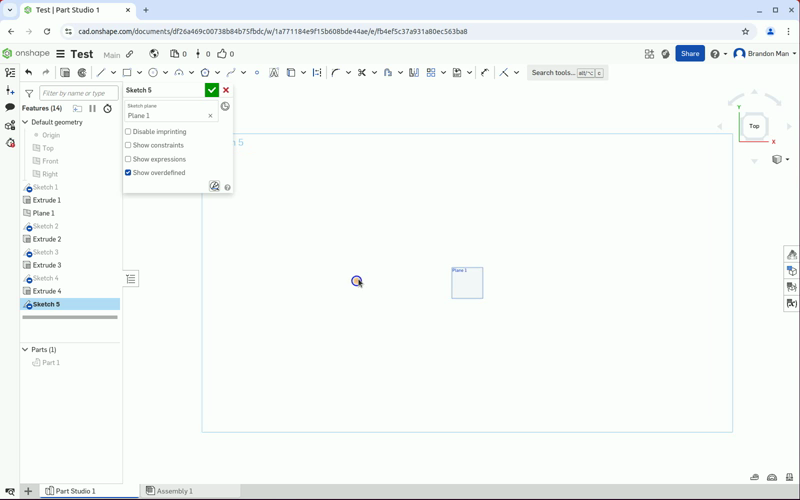
scroll(6)
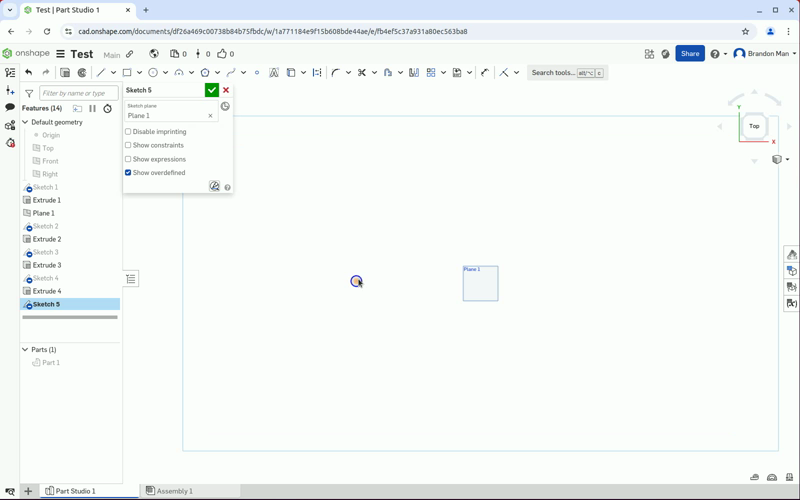
scroll(6)
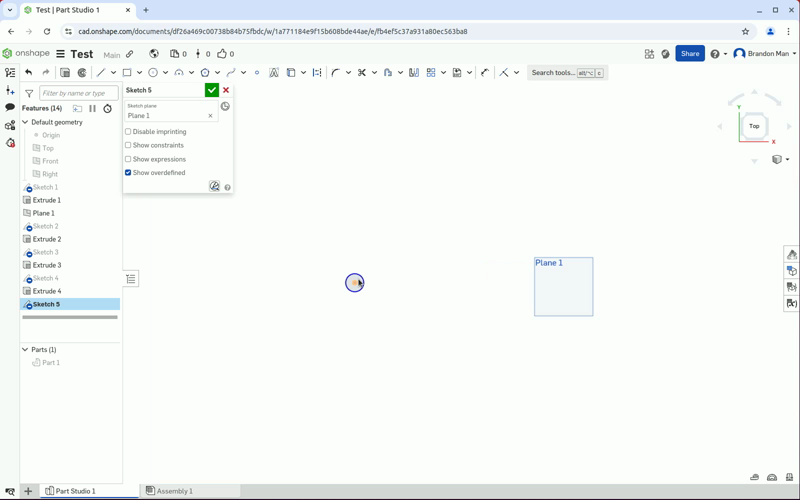
scroll(6)
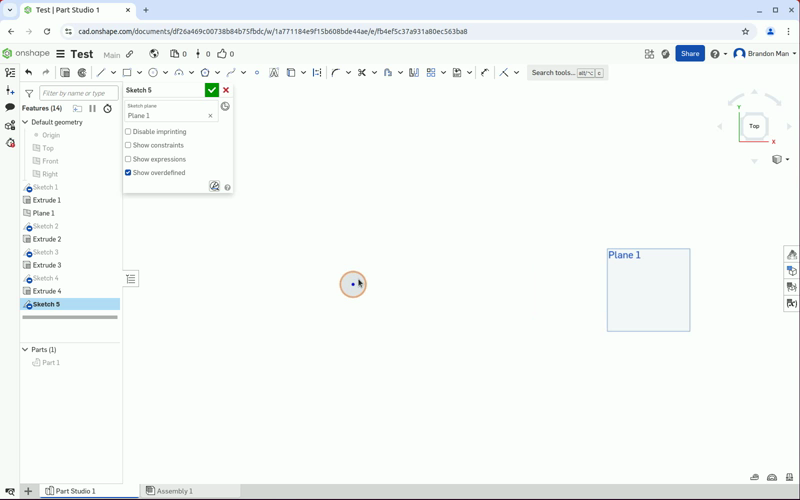
scroll(6)
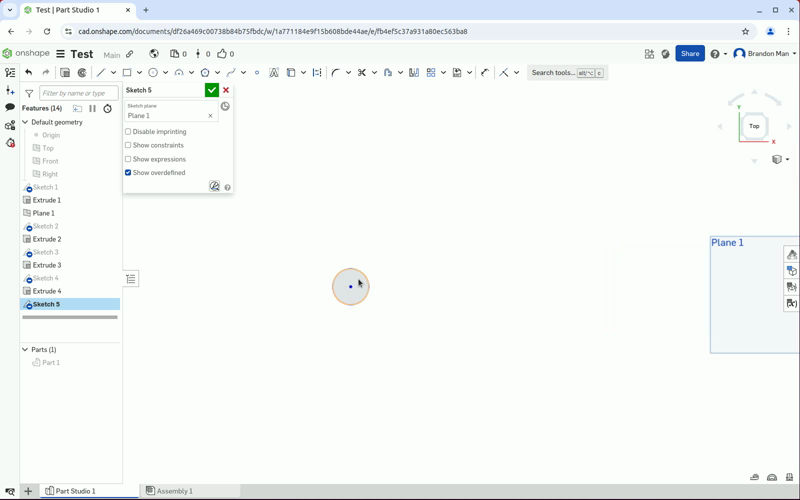
scroll(6)
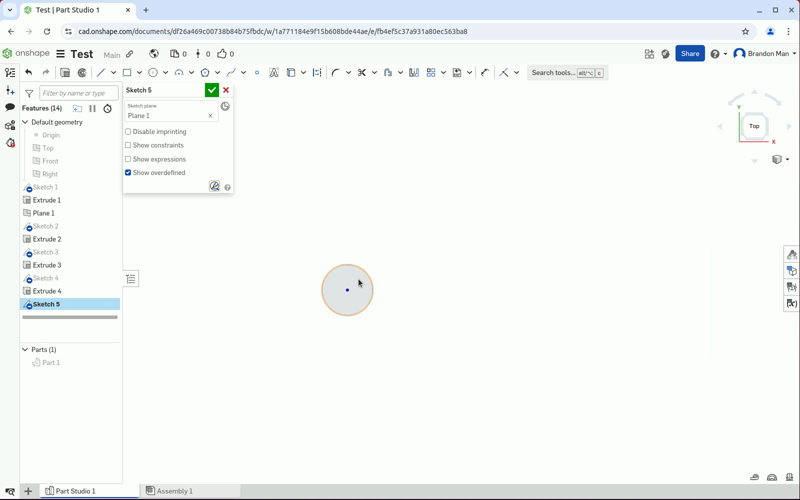
scroll(6)
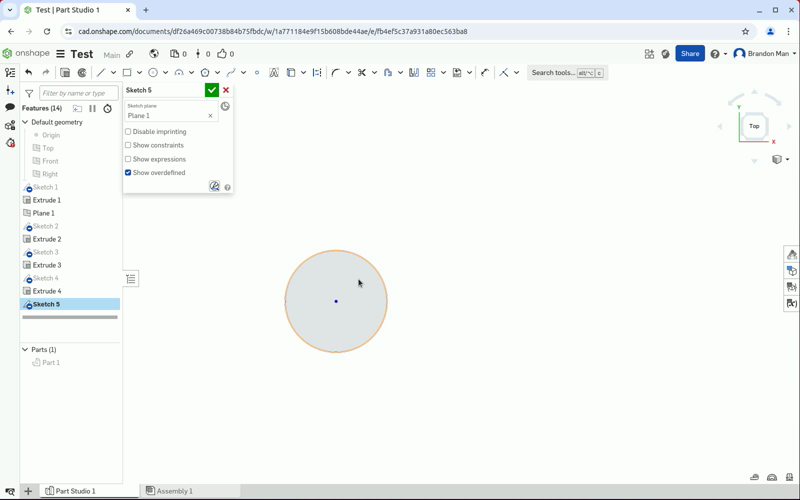
click(358, 278)
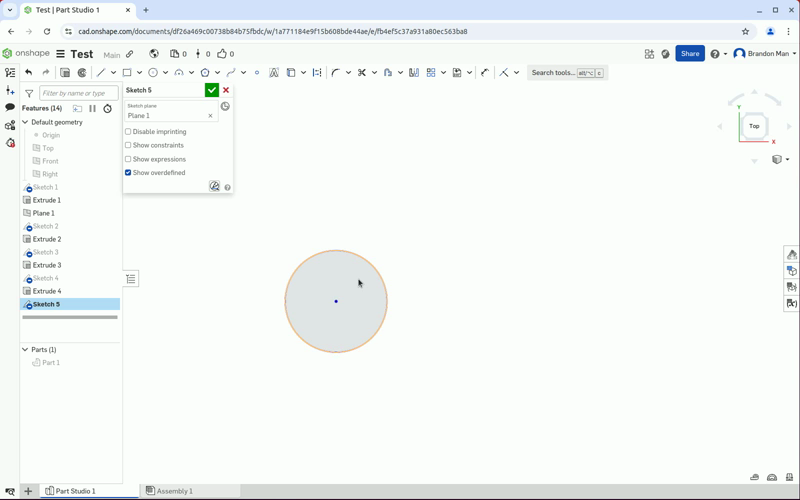
scroll(-6)
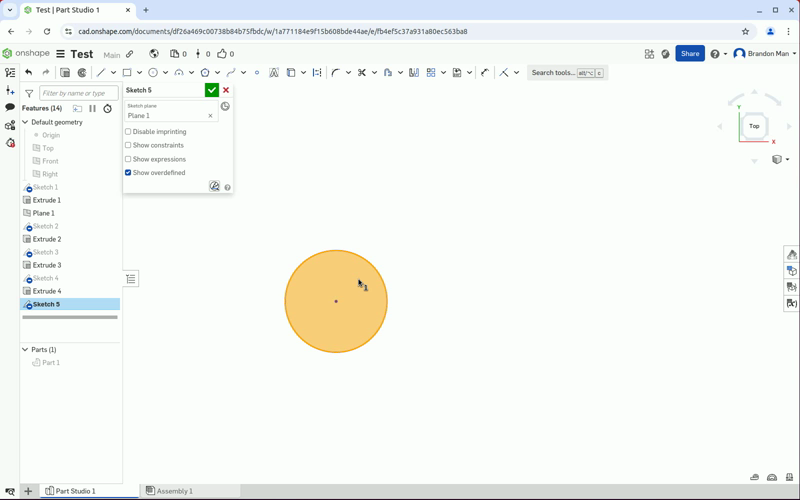
scroll(-6)
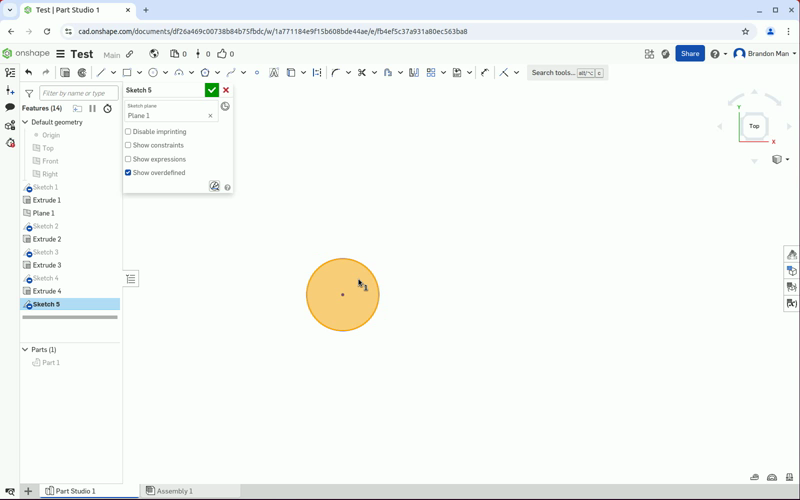
scroll(-6)
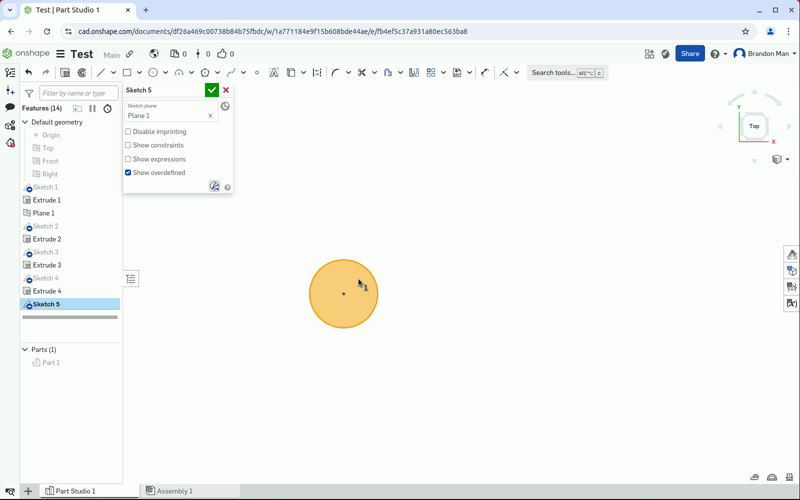
scroll(-6)
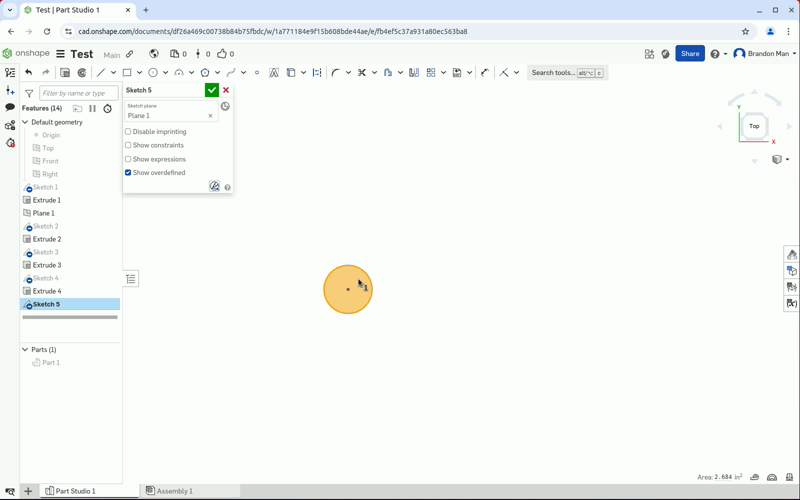
scroll(-6)
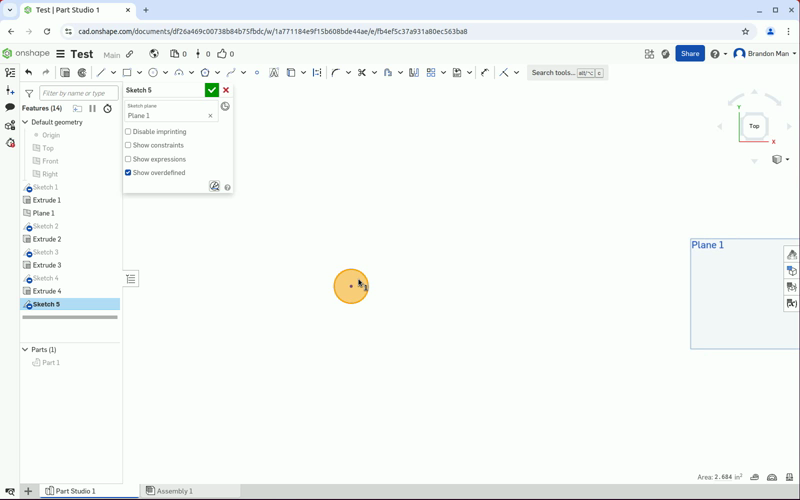
scroll(-6)
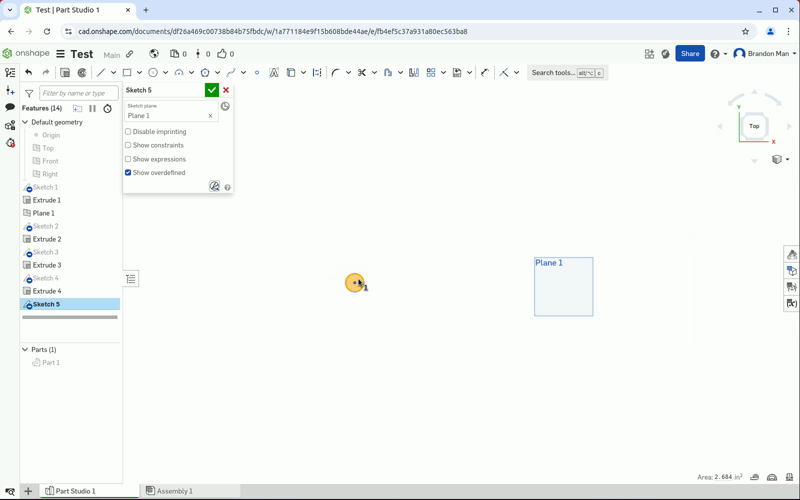
scroll(-6)
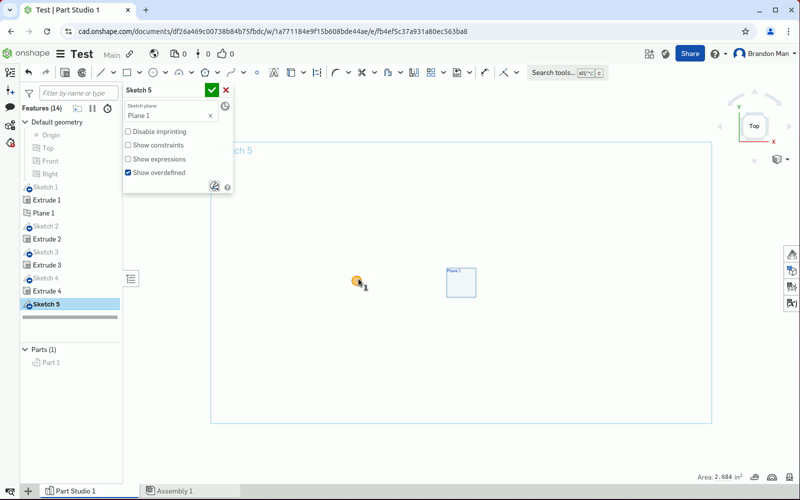
mouse_move(73, 352)
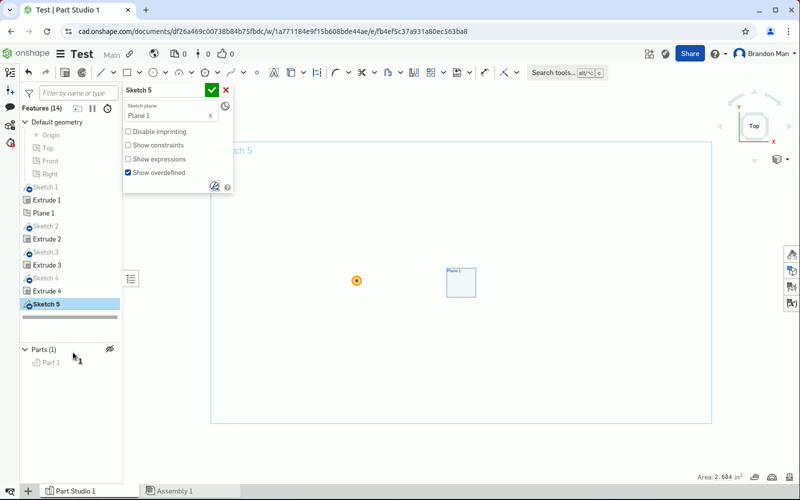
key(shift+y)
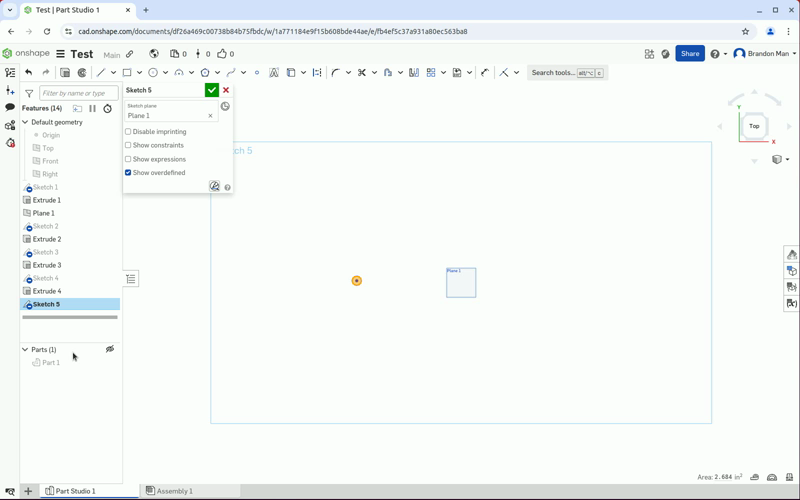
key(shift+e)
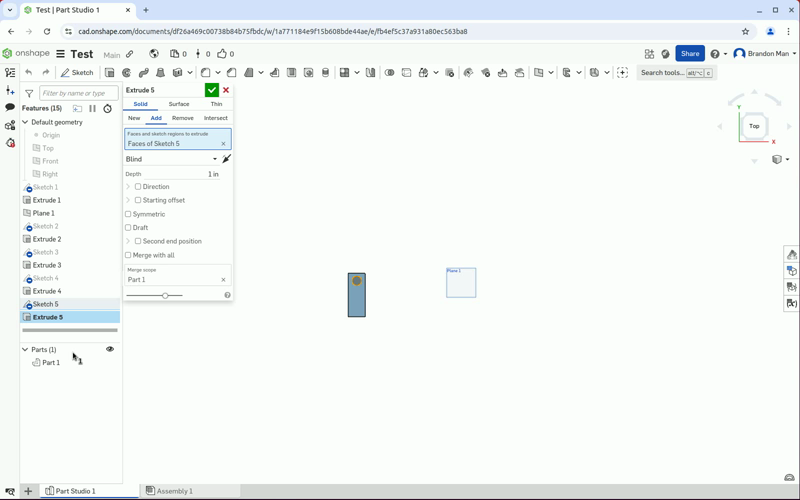
mouse_move(143, 106)
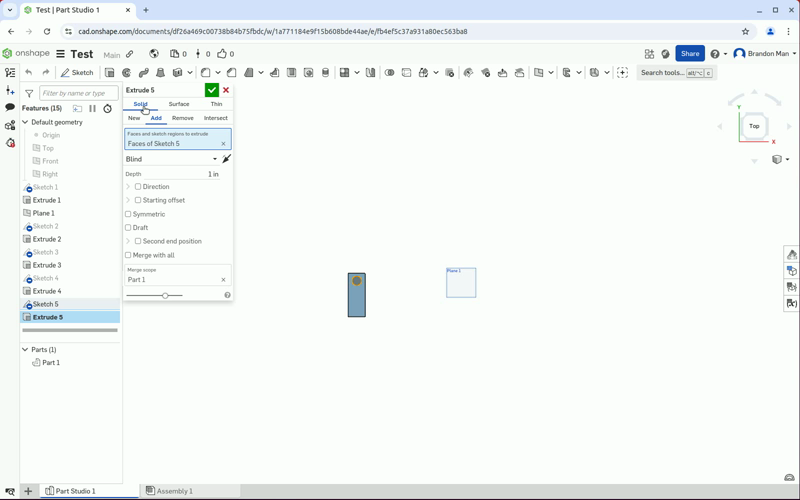
click(143, 106)
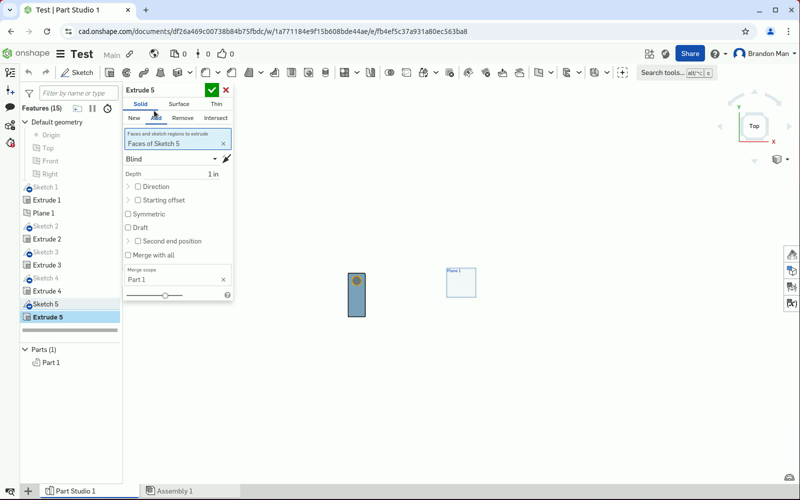
mouse_move(186, 120)
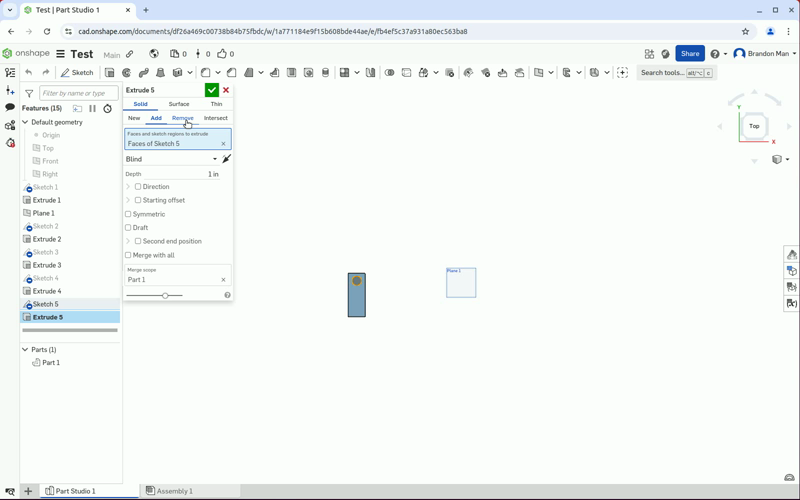
click(186, 120)
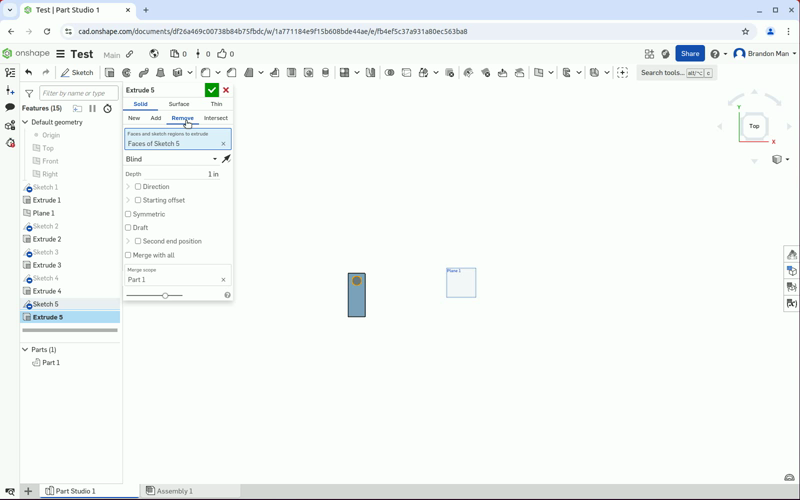
key(tab, 4)
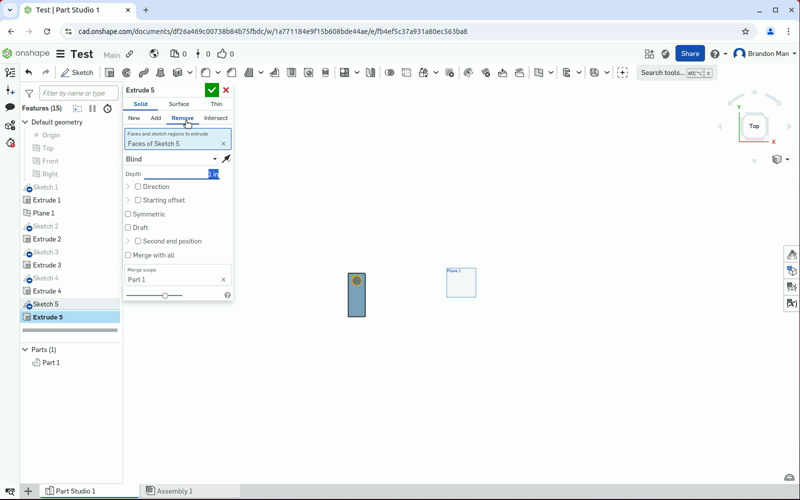
text(4.333)
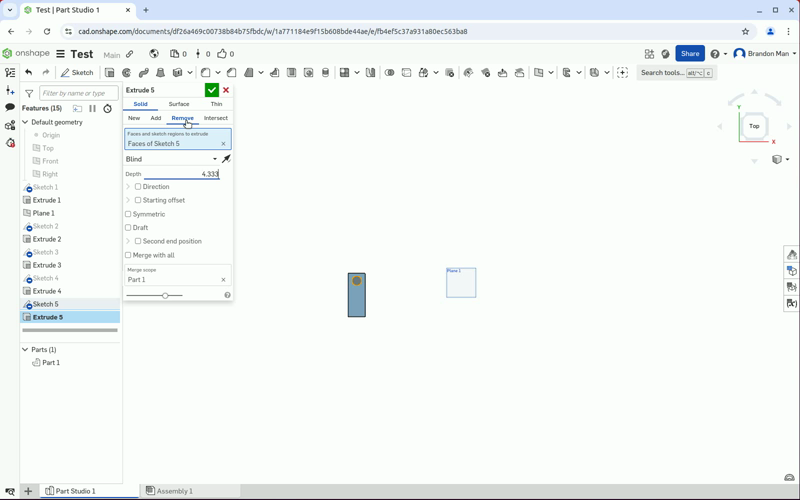
key(tab, 6)
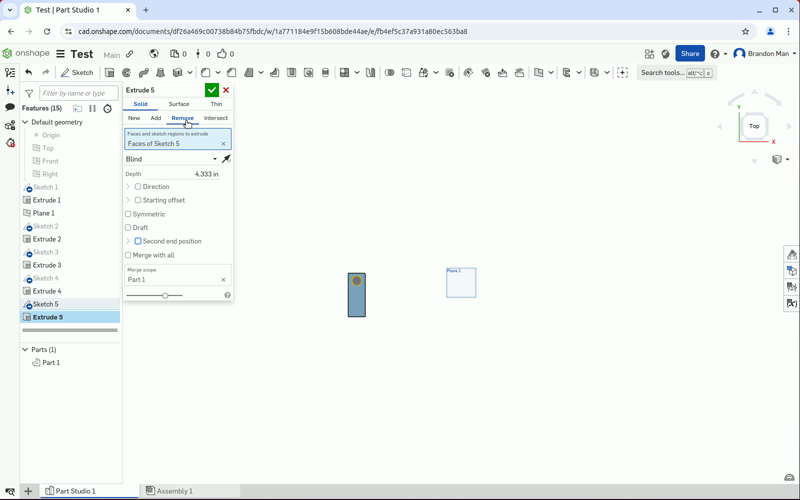
key(space)
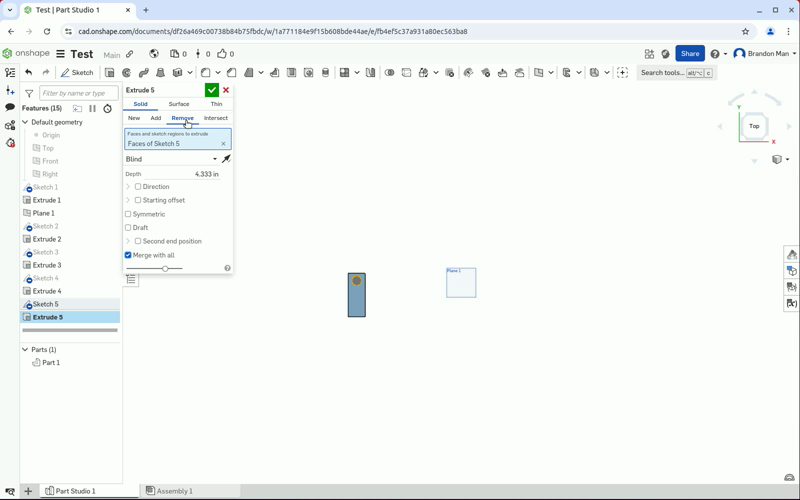
key(enter)
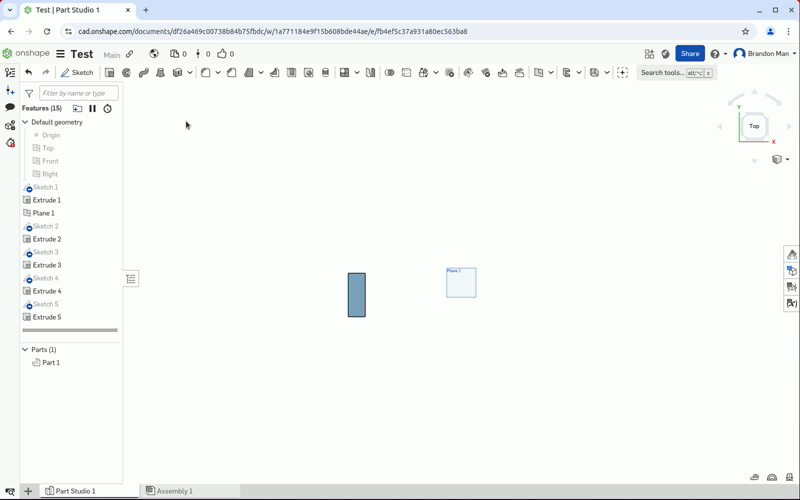
key(shift+h)
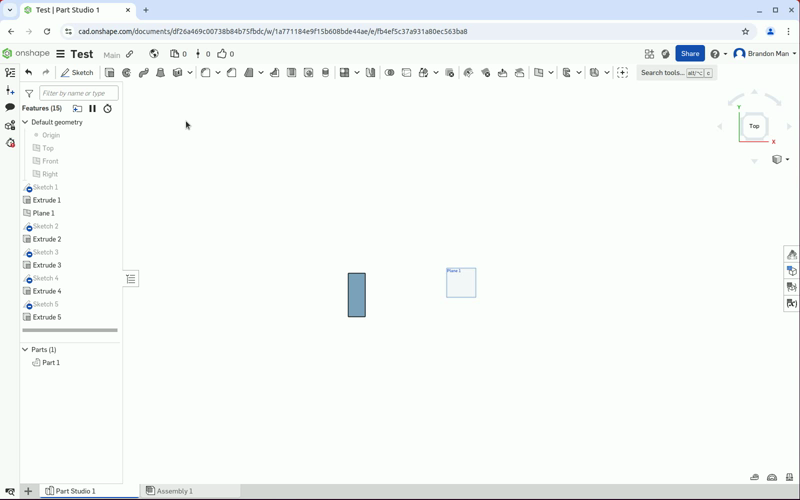
key(shift+h)
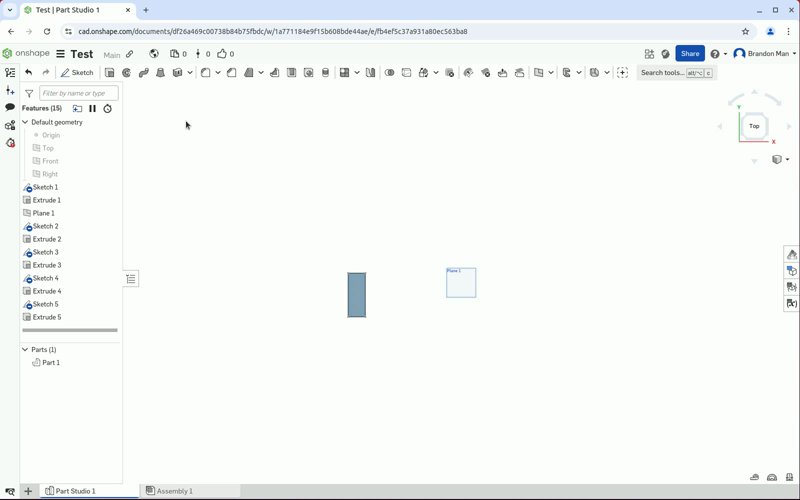
key(shift+7)
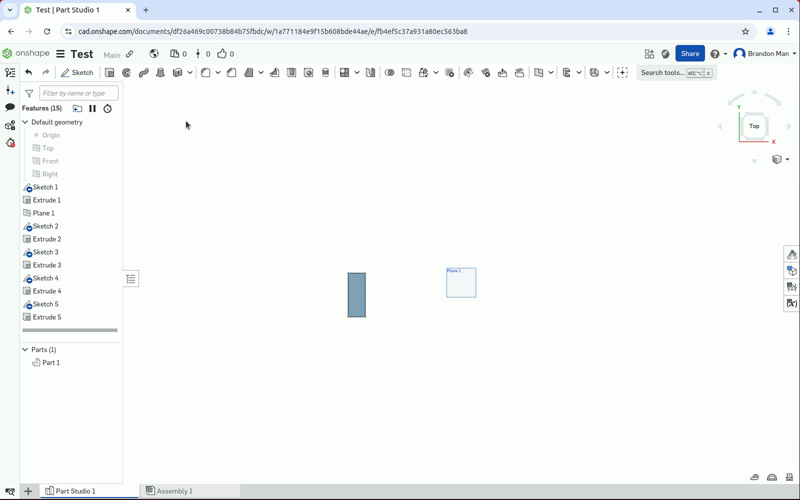
key(up, 3)
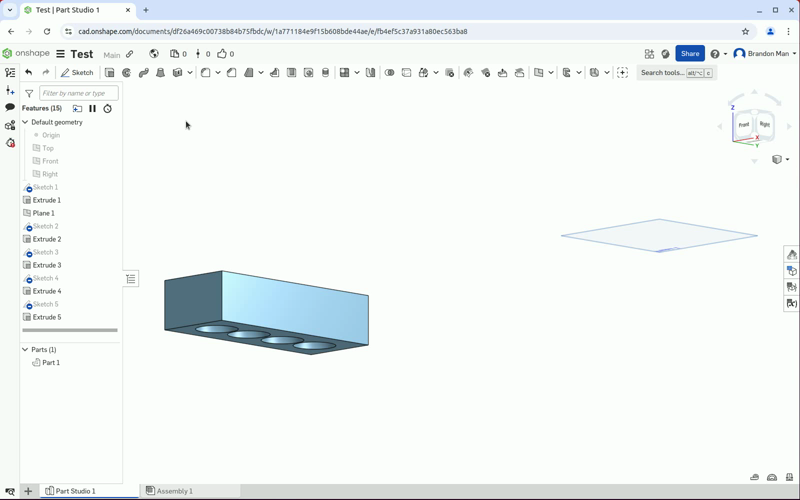
key(left, 3)
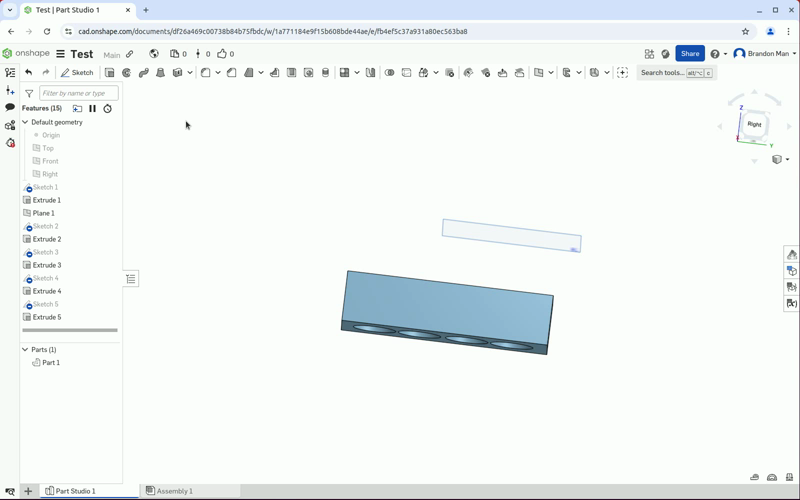
key(right, 3)
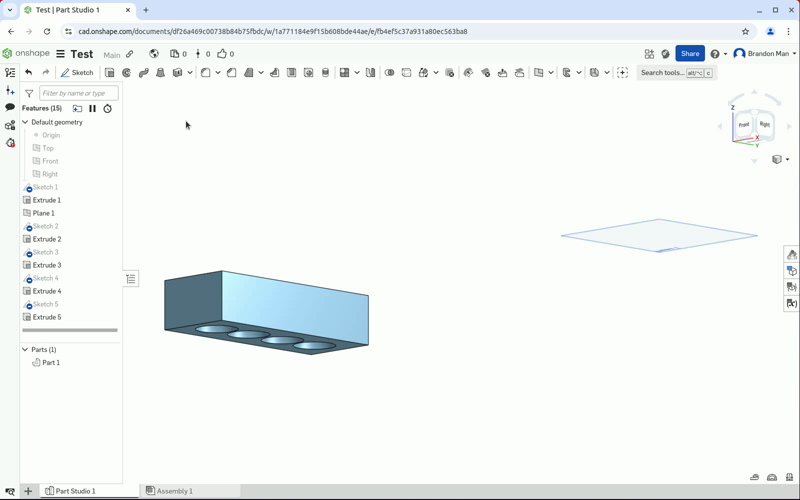
key(down, 3)
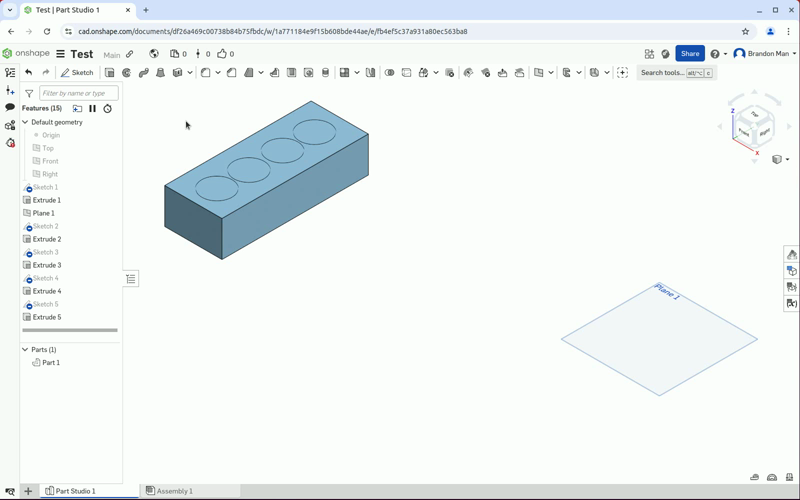
mouse_move(73, 189)
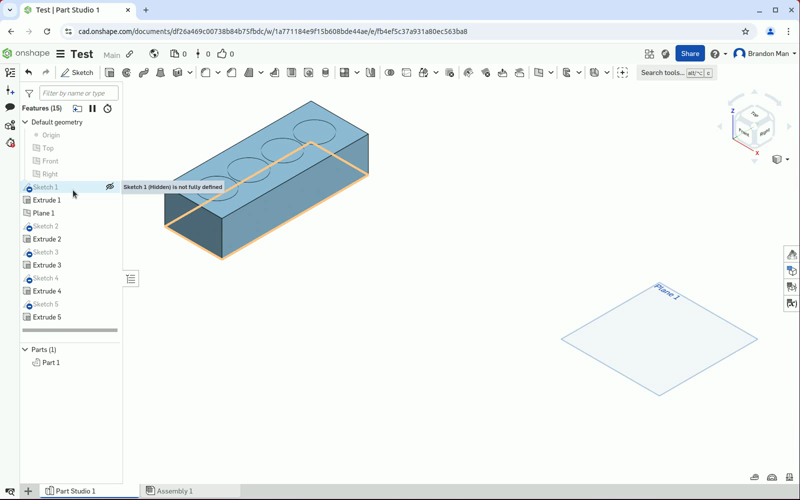
click(73, 189)